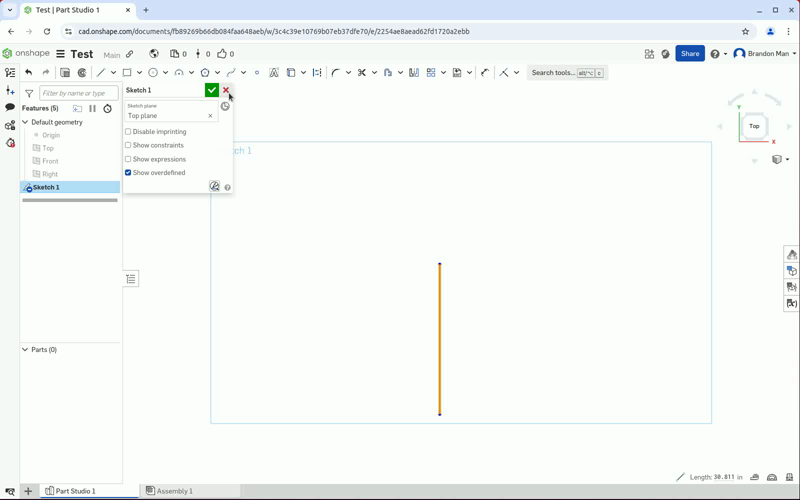
key(shift+h)
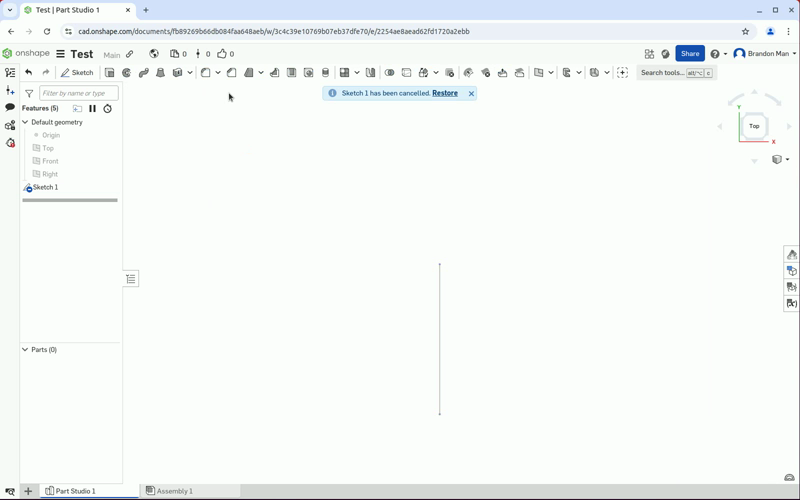
mouse_move(73, 352)
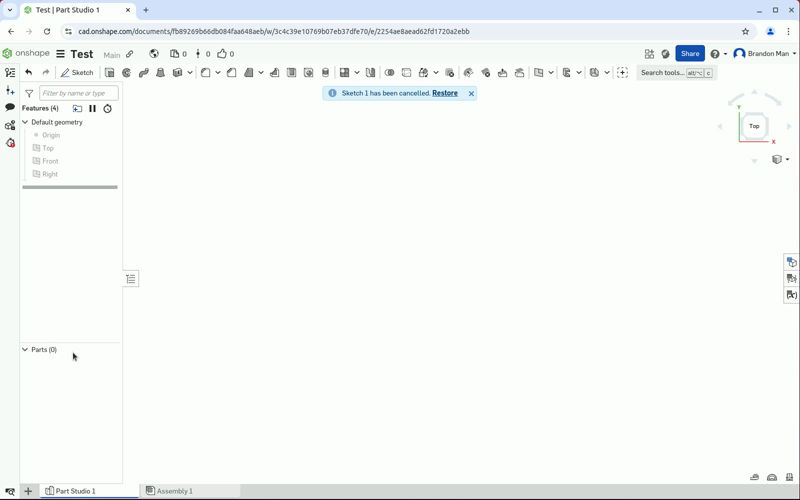
key(y)
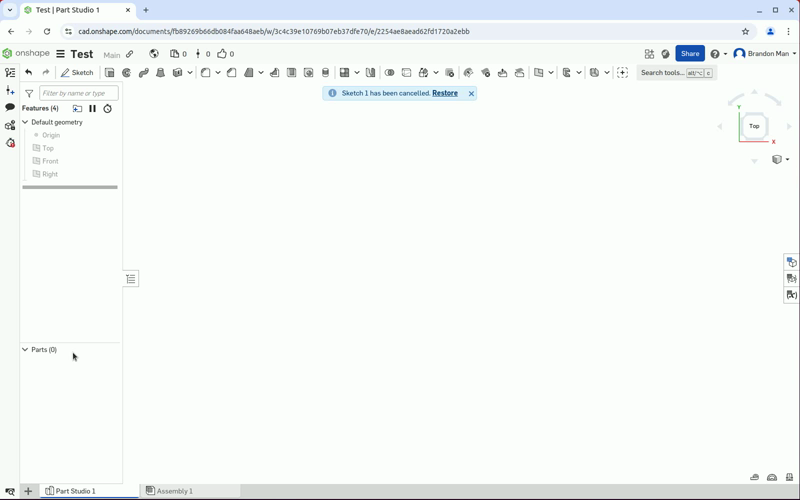
key(shift+p)
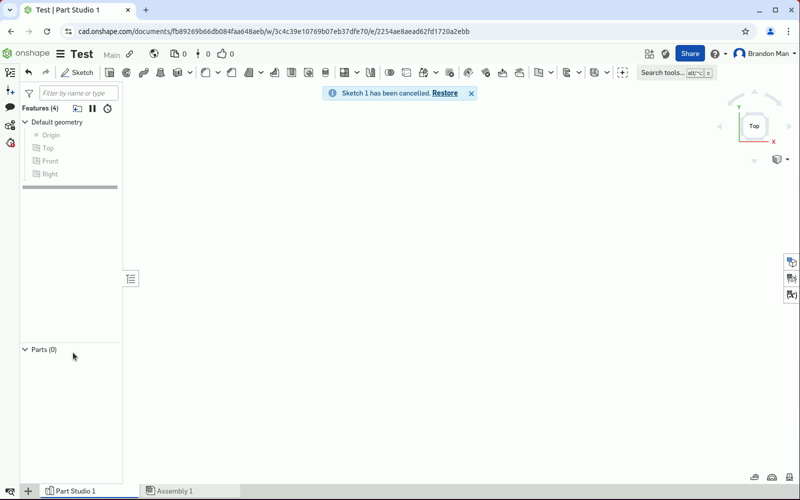
key(space)
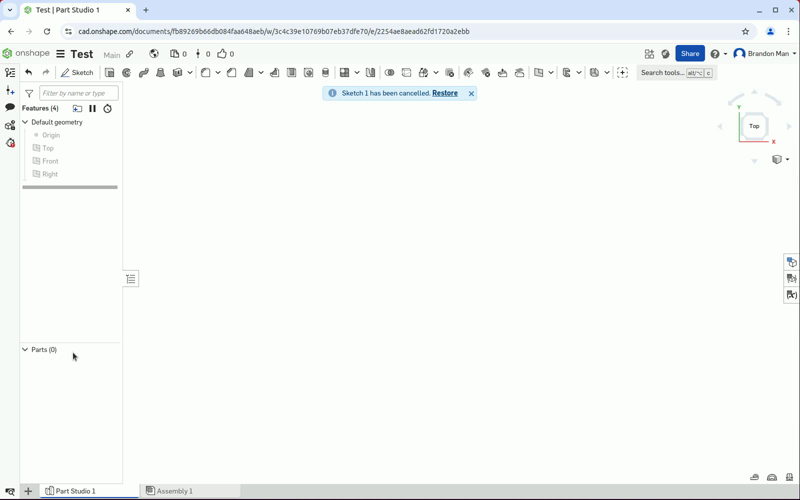
key_down(shift)
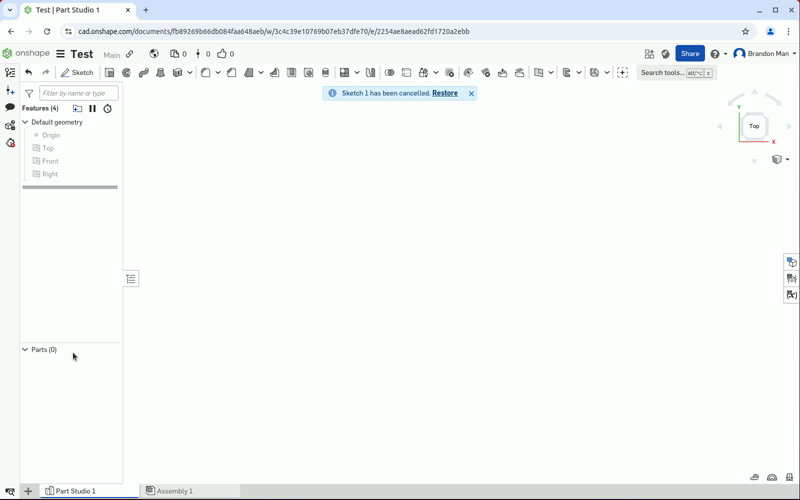
key(up)
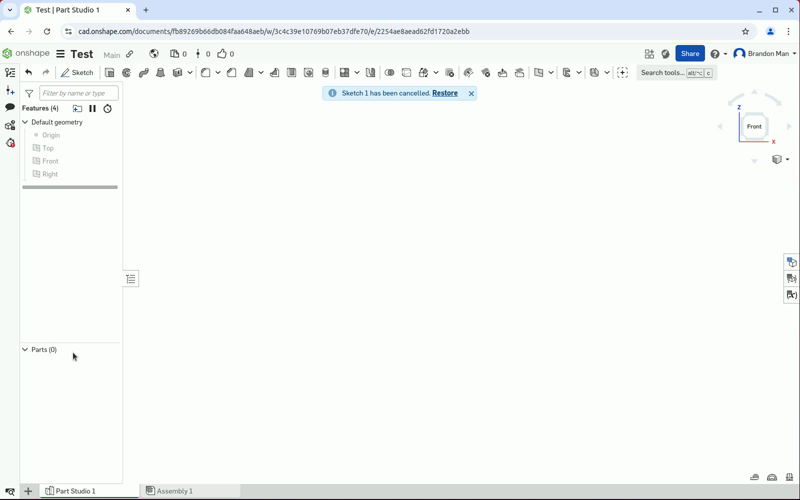
key_up(shift)
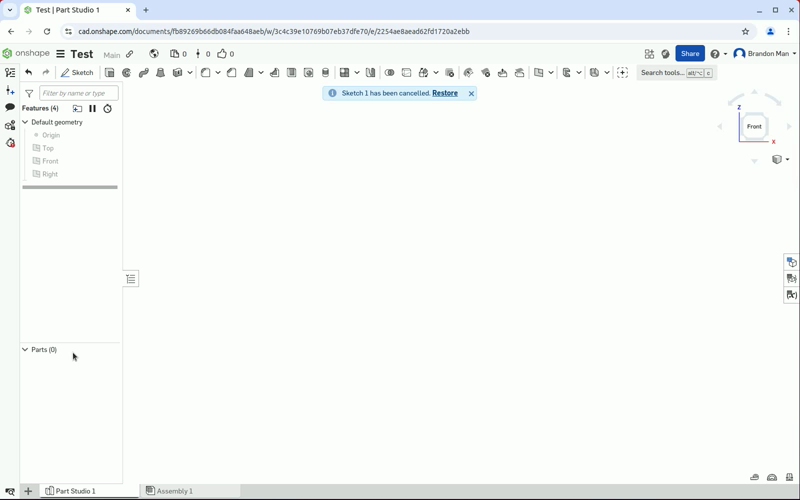
mouse_move(73, 352)
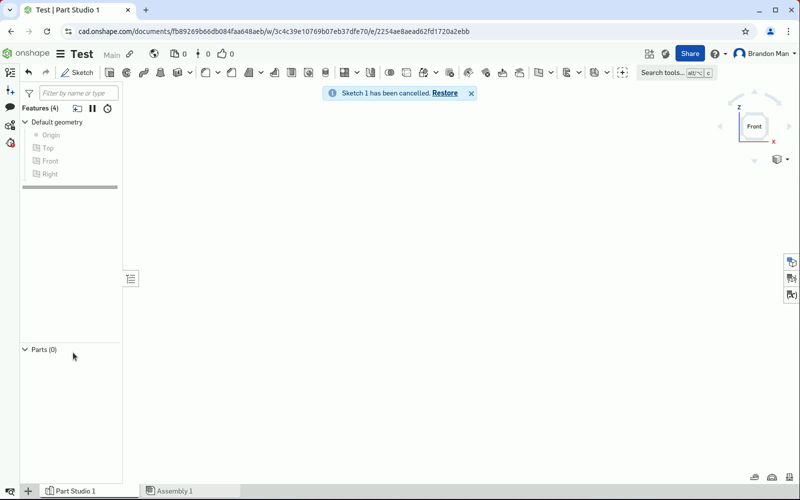
key(shift+y)
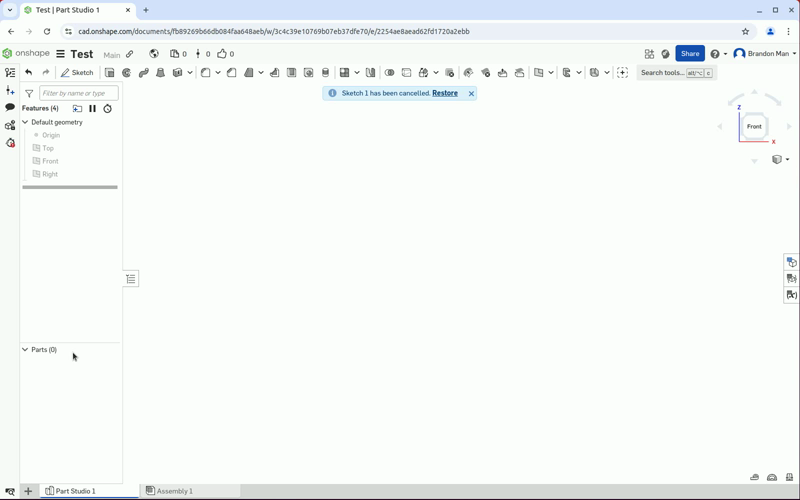
key(shift+s)
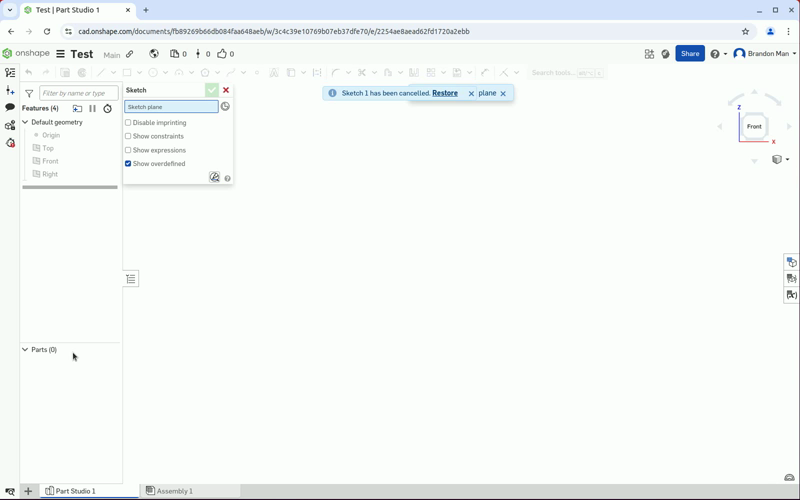
mouse_move(73, 163)
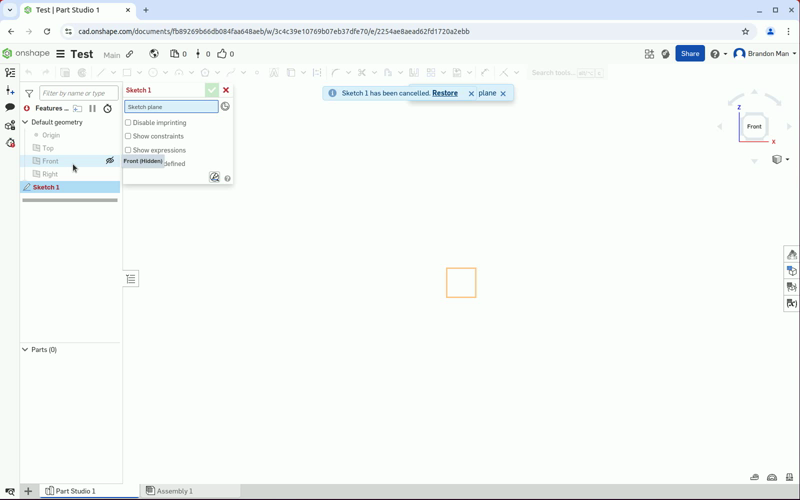
click(73, 163)
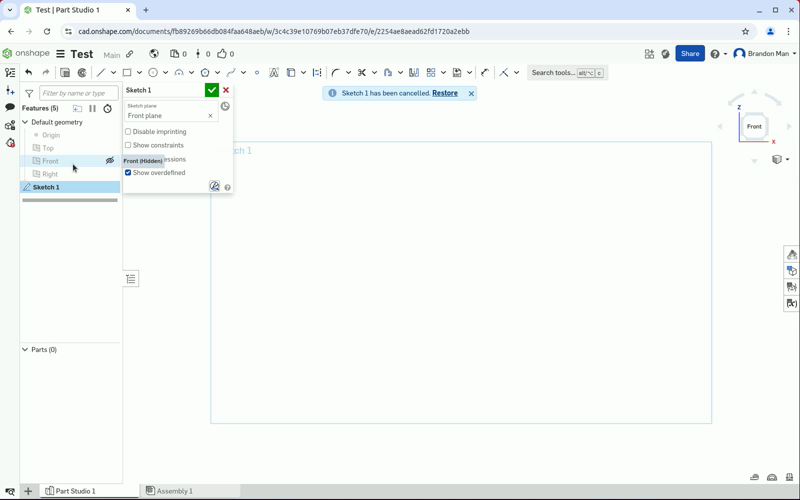
mouse_move(73, 352)
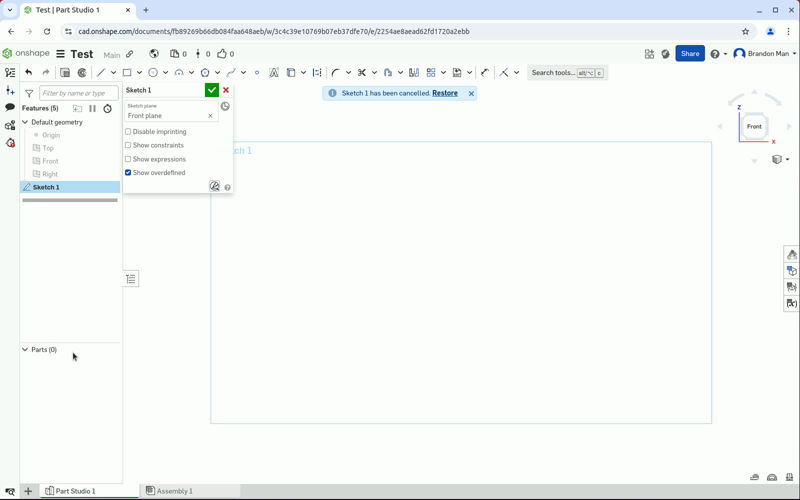
key(y)
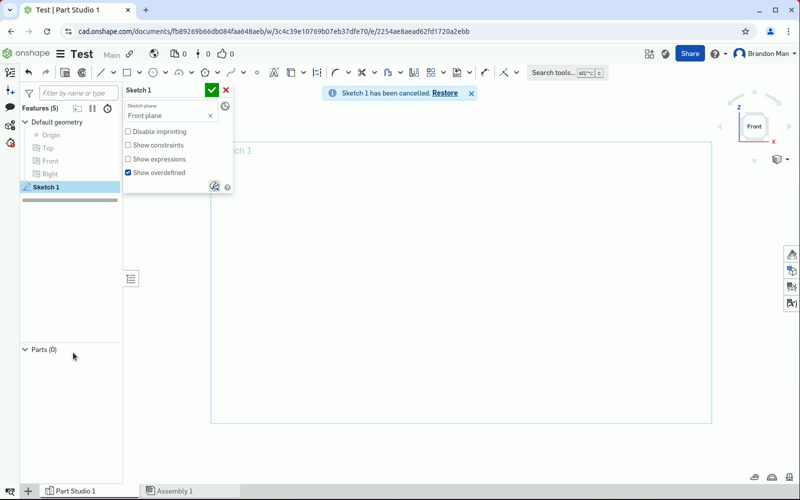
key(l)
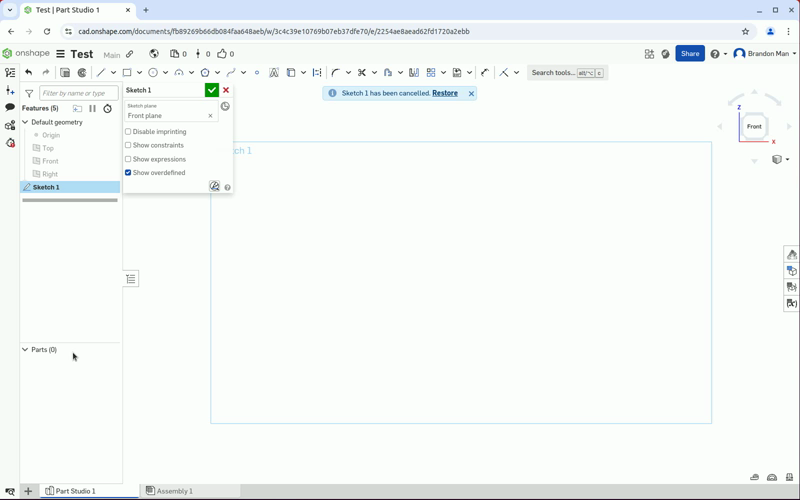
key_down(shift)
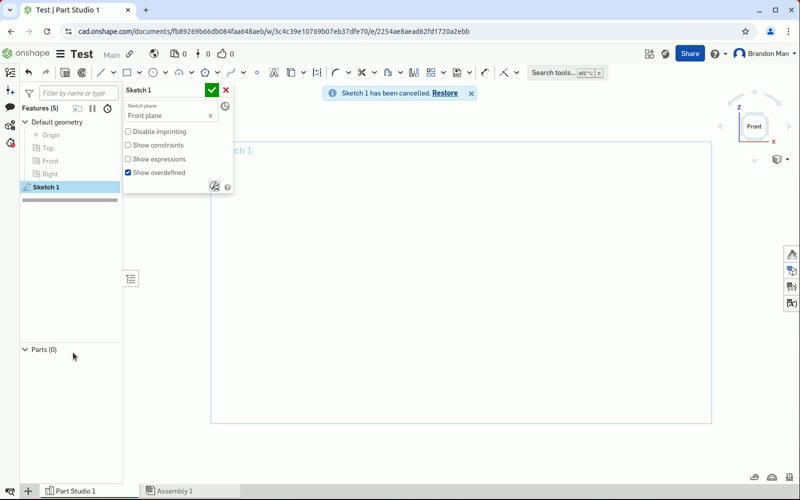
mouse_move(460, 395)
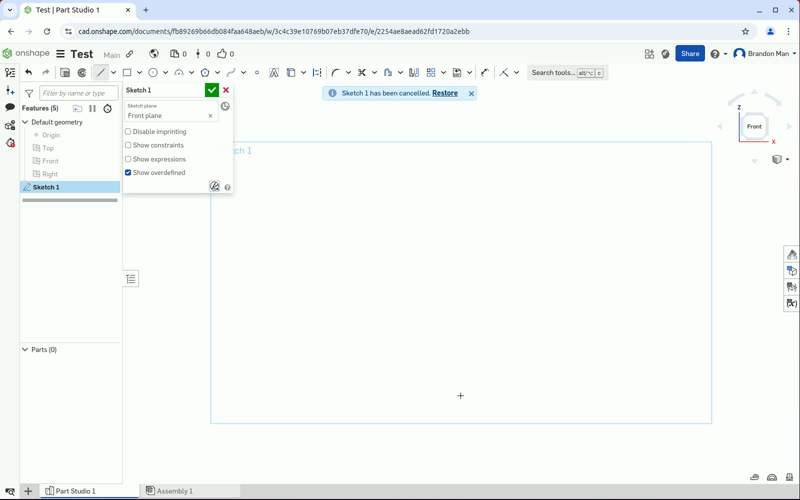
click(460, 395)
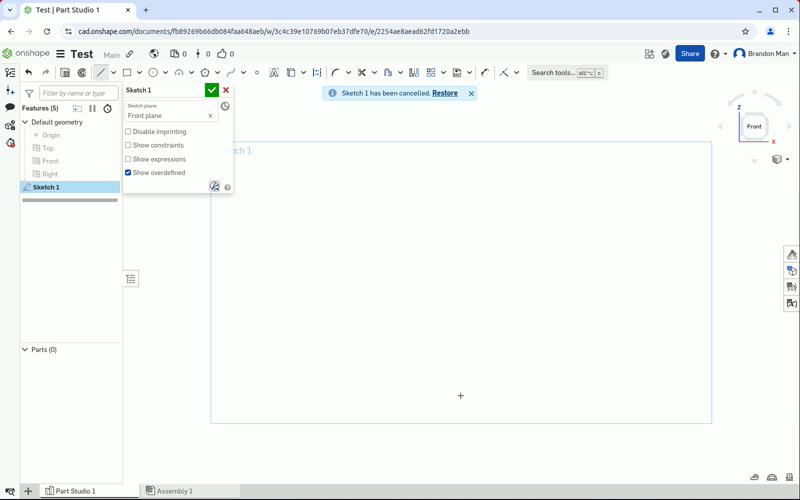
key_up(shift)
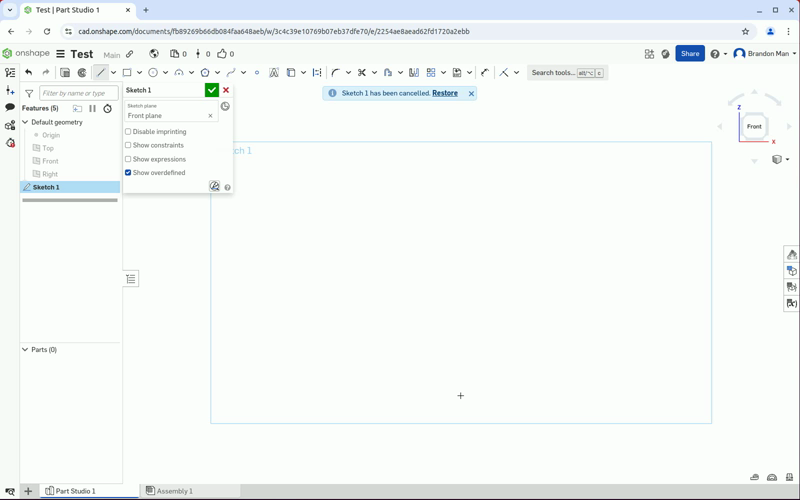
key_down(shift)
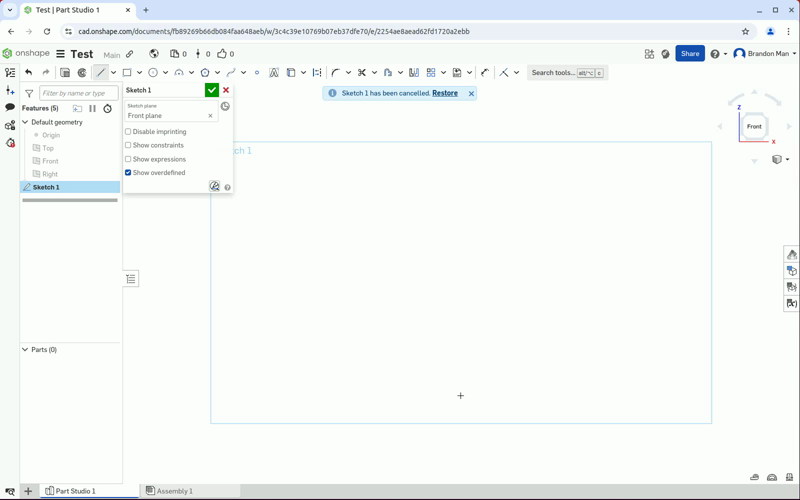
mouse_move(558, 338)
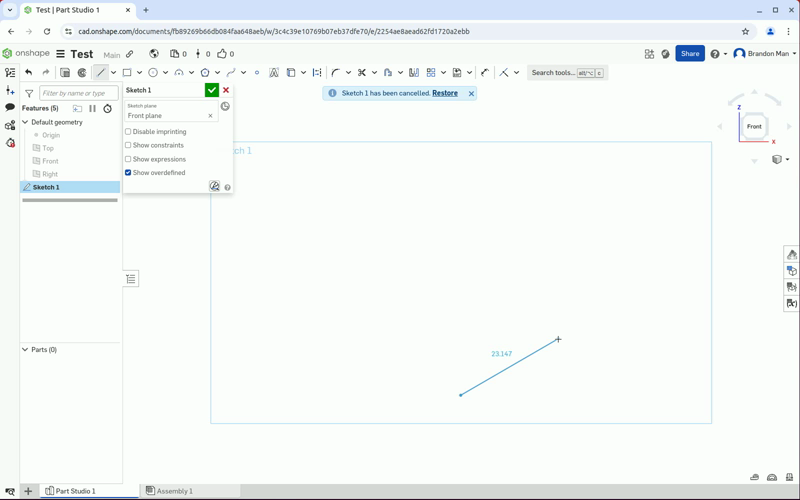
click(558, 338)
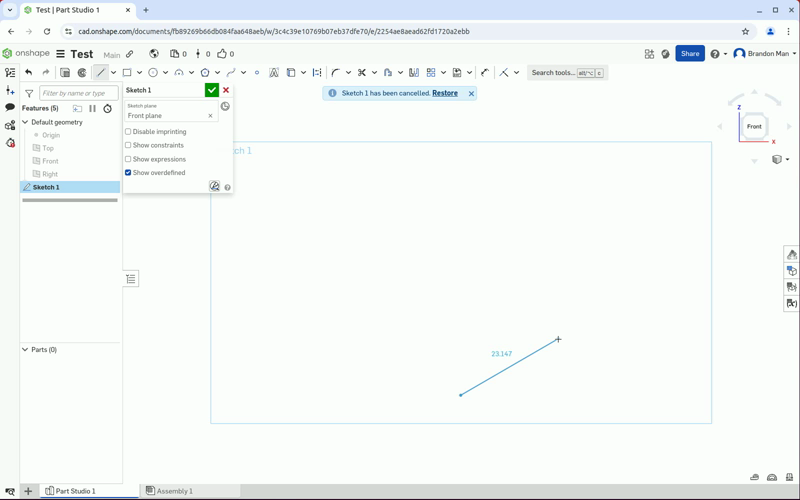
key_up(shift)
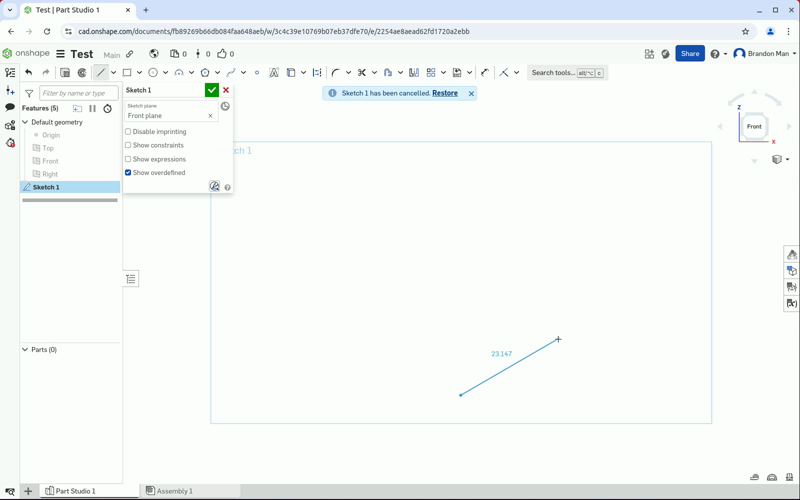
key_down(shift)
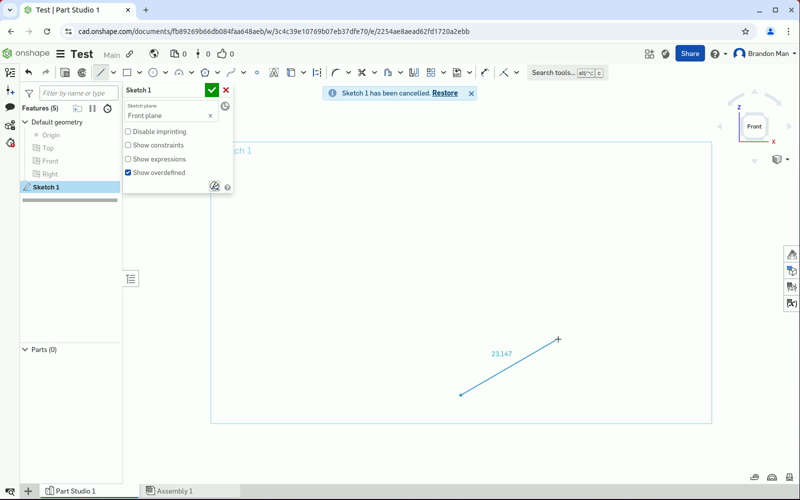
mouse_move(460, 282)
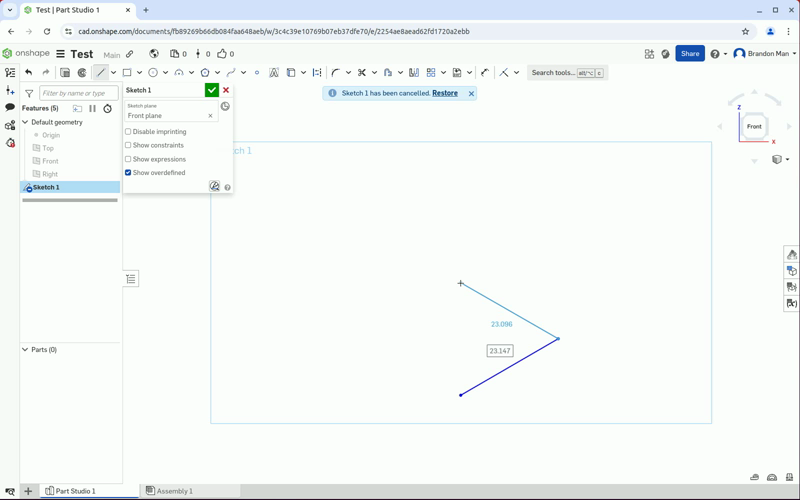
click(460, 282)
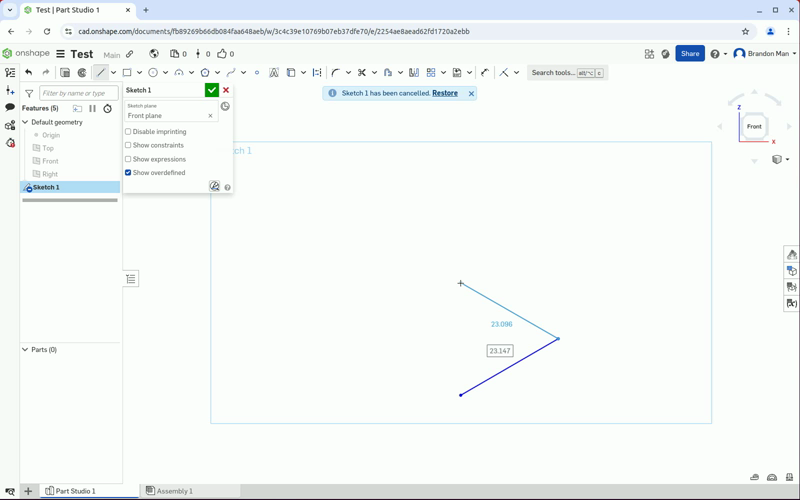
key_up(shift)
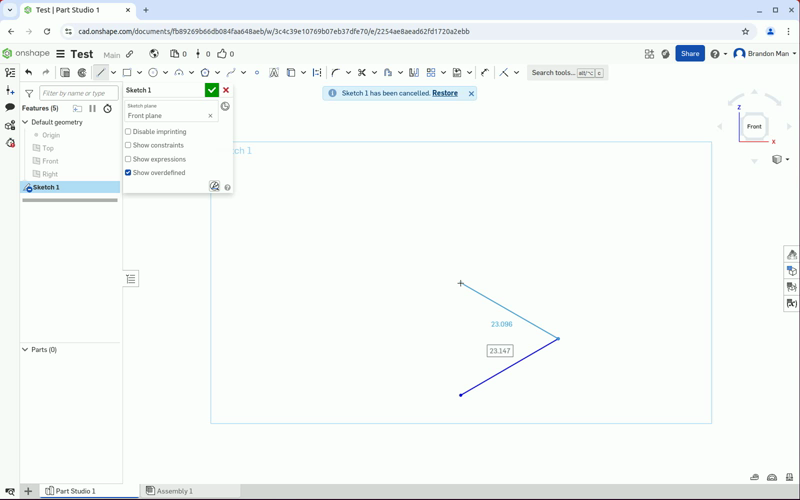
key_down(shift)
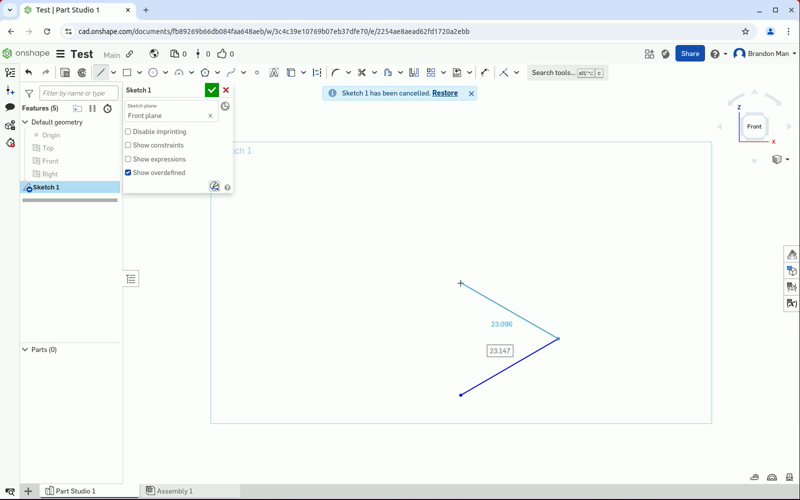
mouse_move(460, 395)
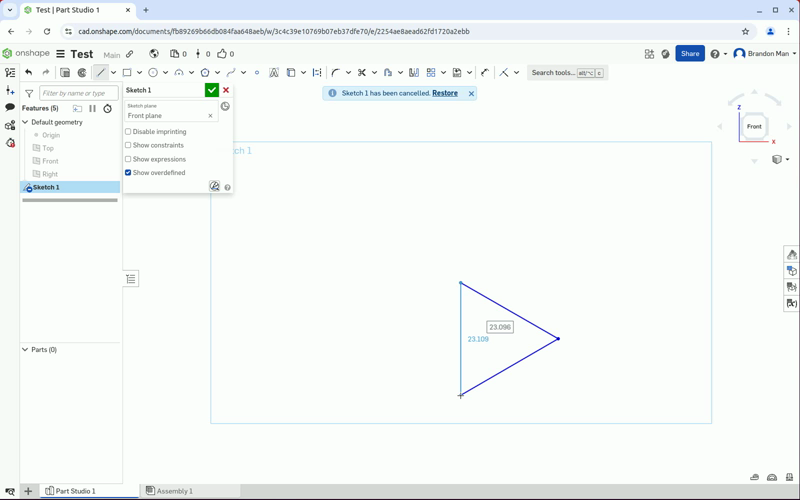
key_up(shift)
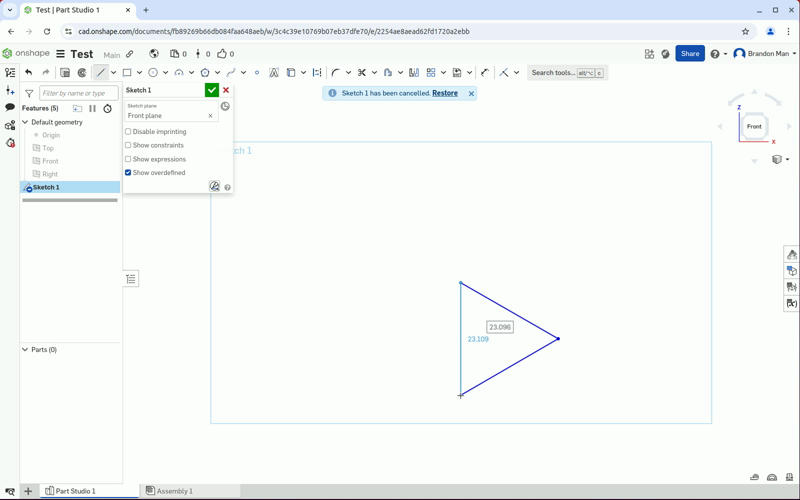
click(460, 395)
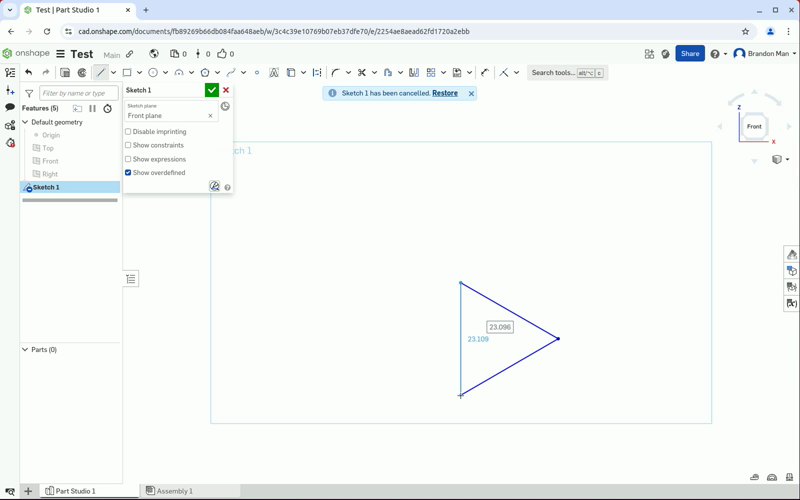
key(esc)
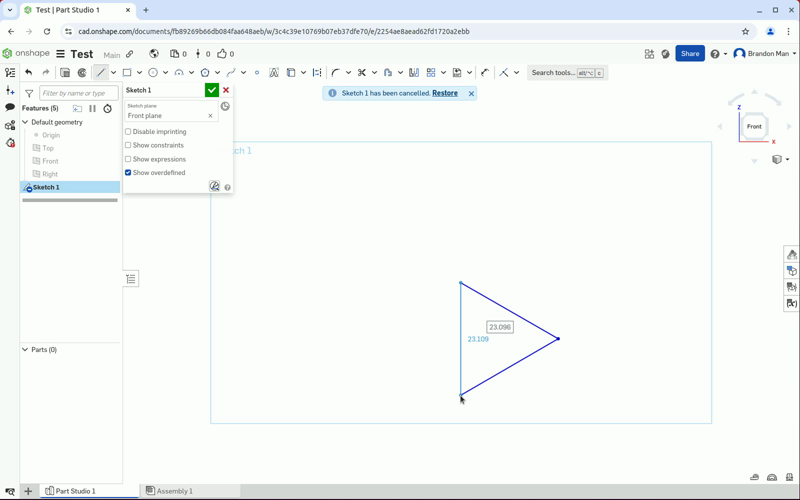
mouse_move(495, 360)
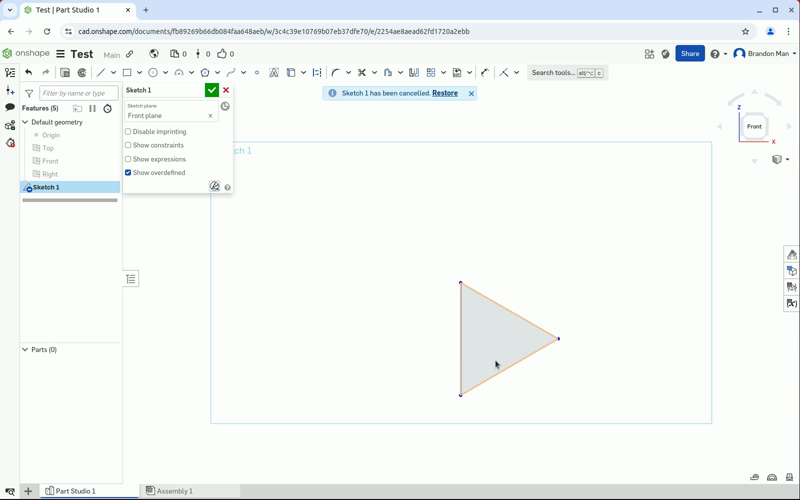
click(495, 360)
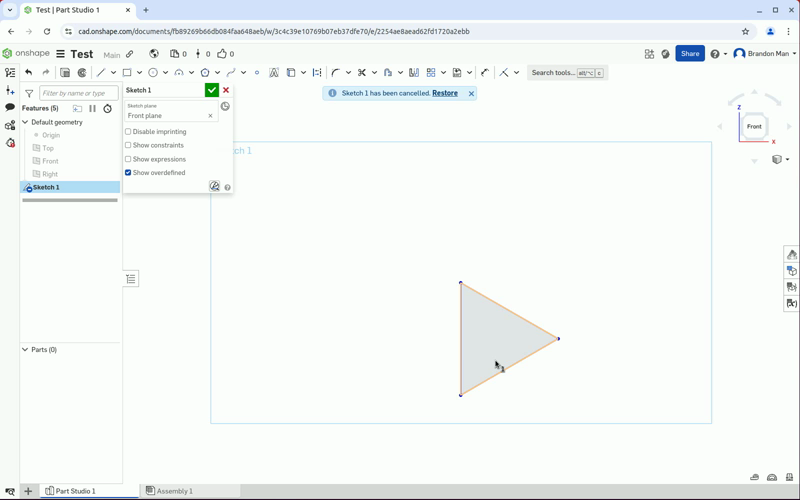
mouse_move(73, 352)
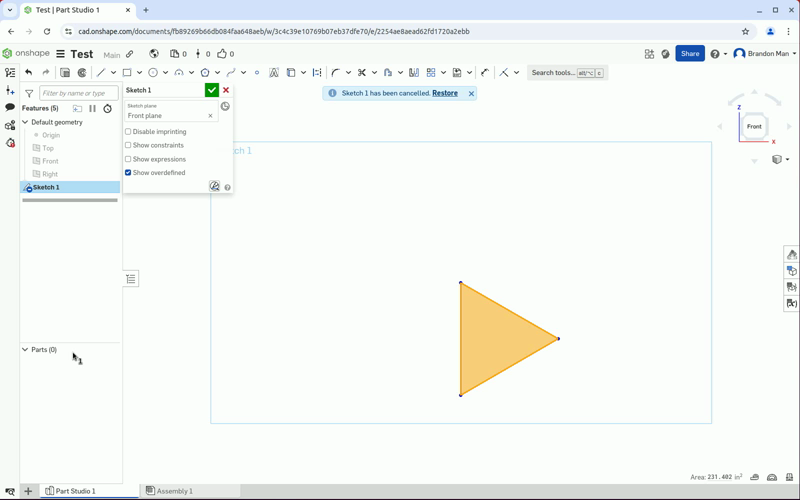
key(shift+y)
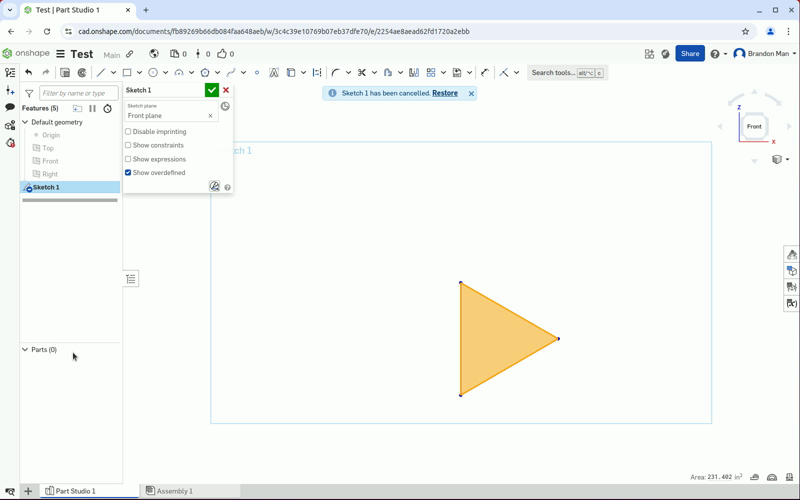
key(shift+e)
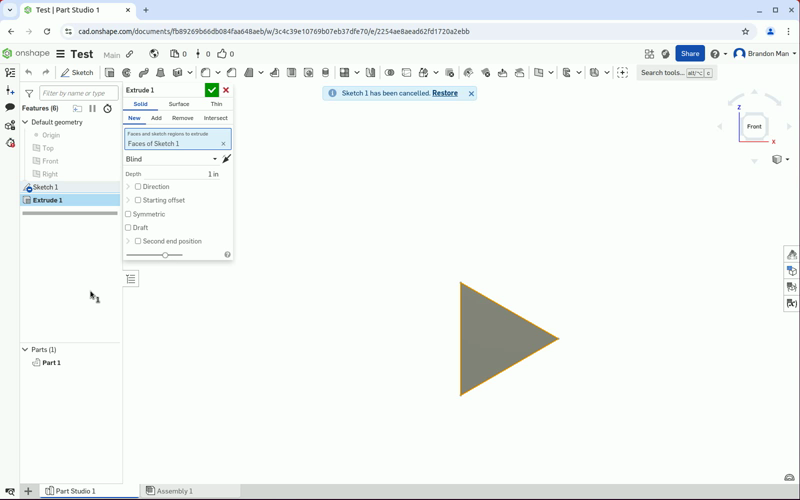
mouse_move(143, 106)
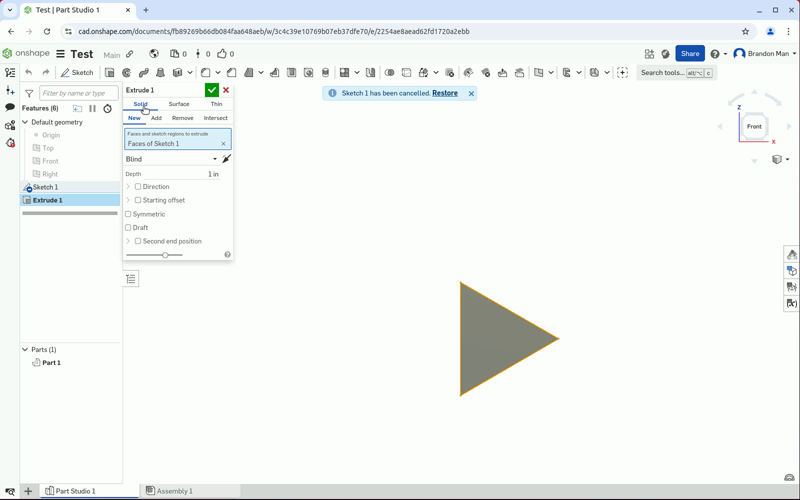
click(143, 106)
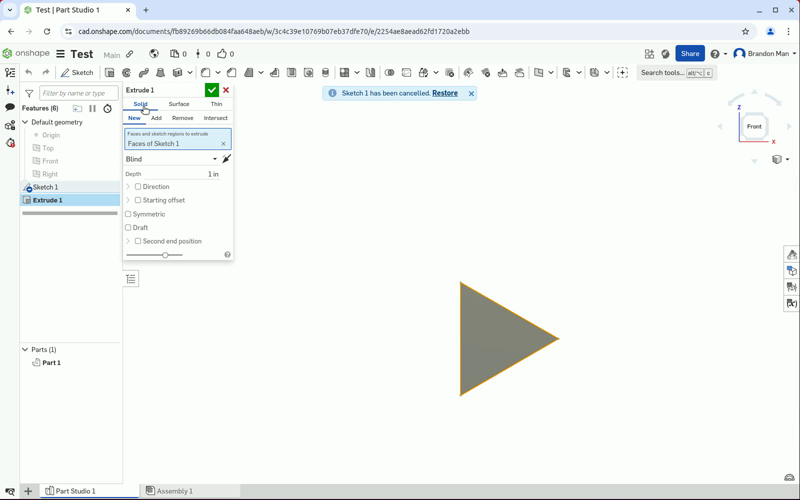
mouse_move(137, 120)
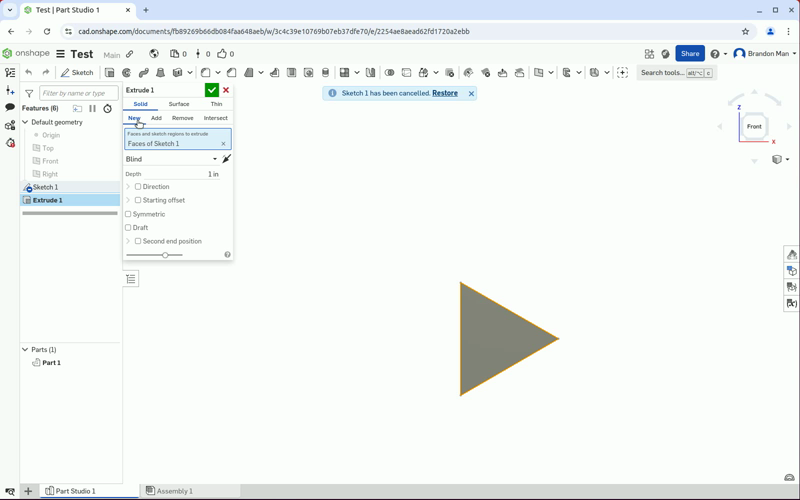
click(137, 120)
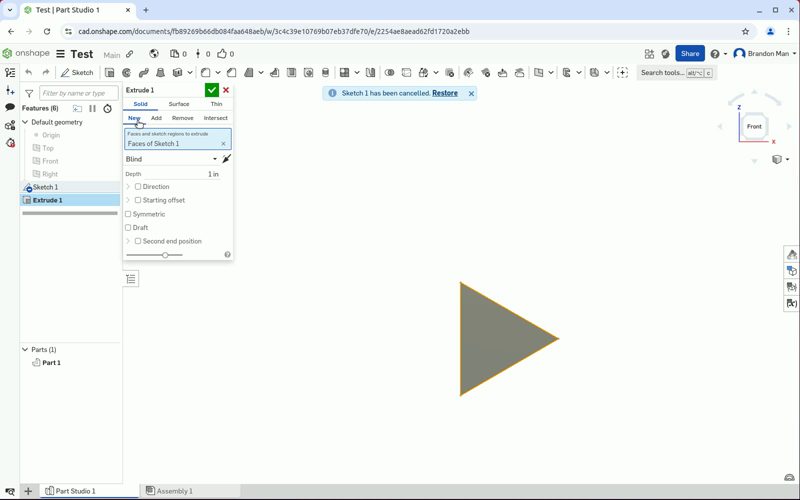
key(tab, 4)
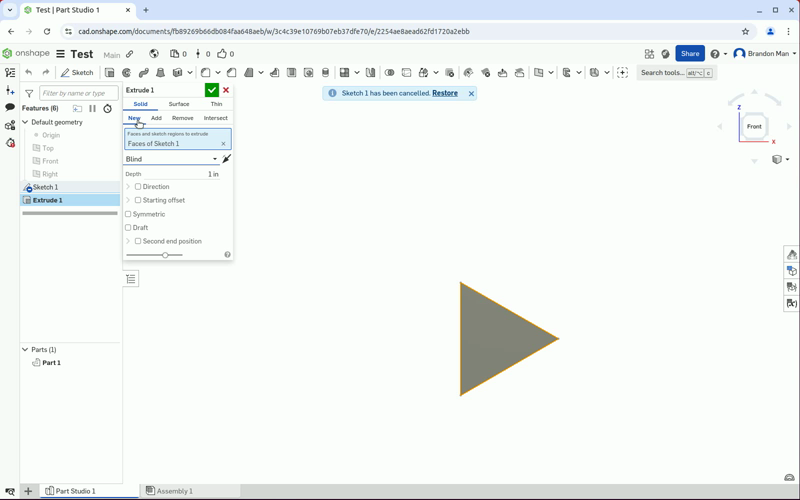
text(10.11)
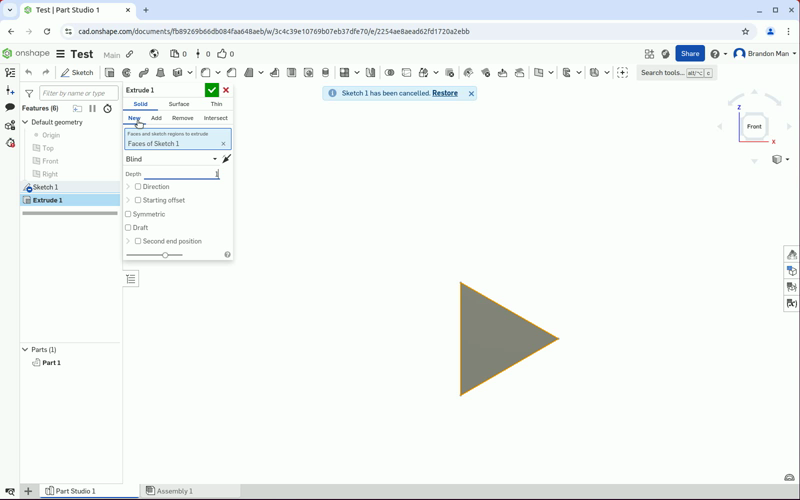
key(tab, 3)
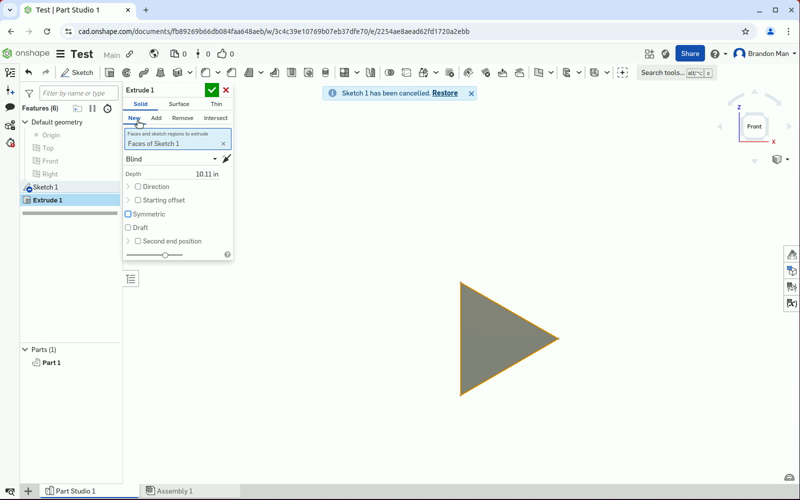
key(space)
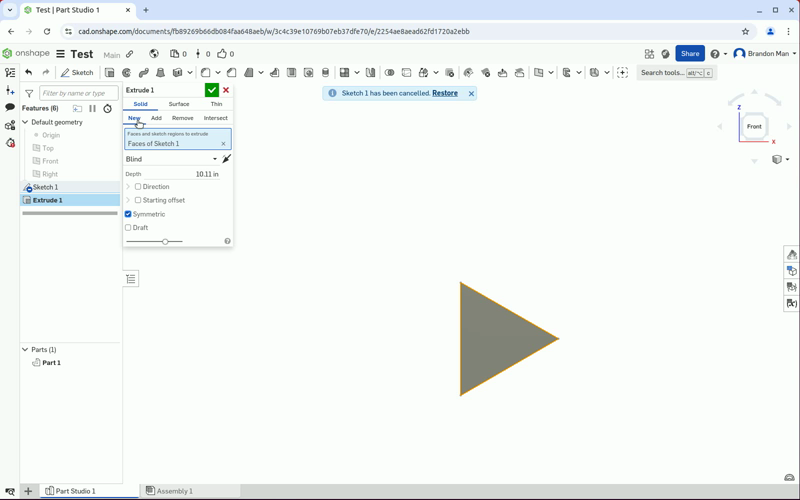
key(enter)
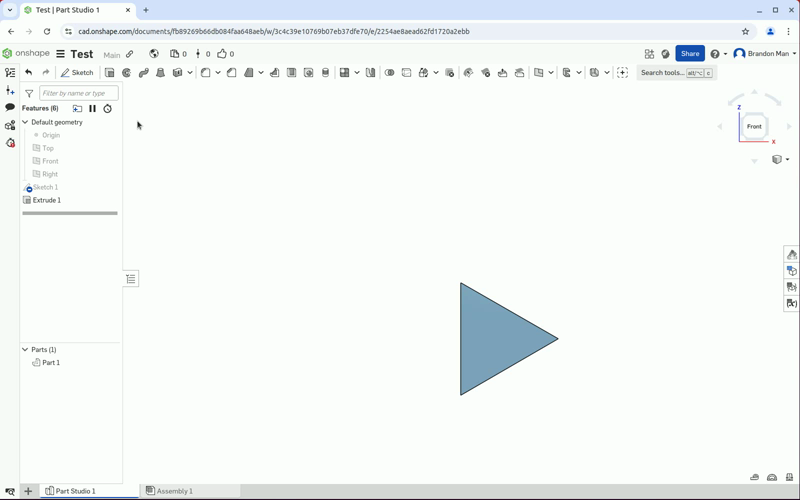
key(shift+h)
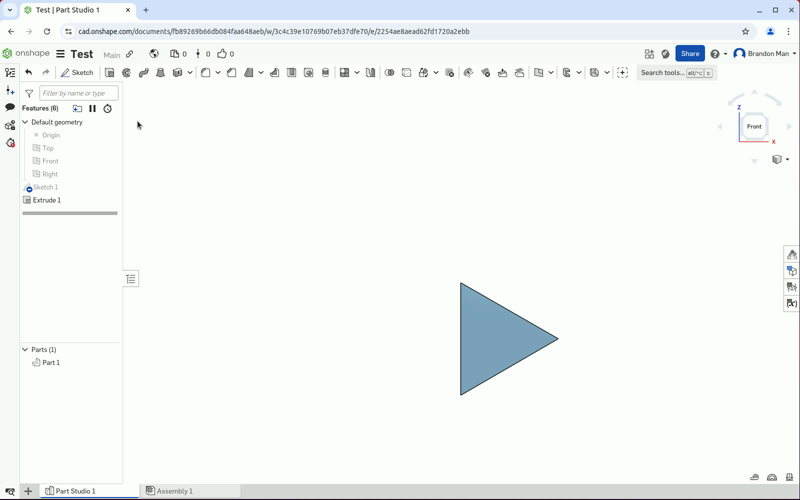
key(shift+h)
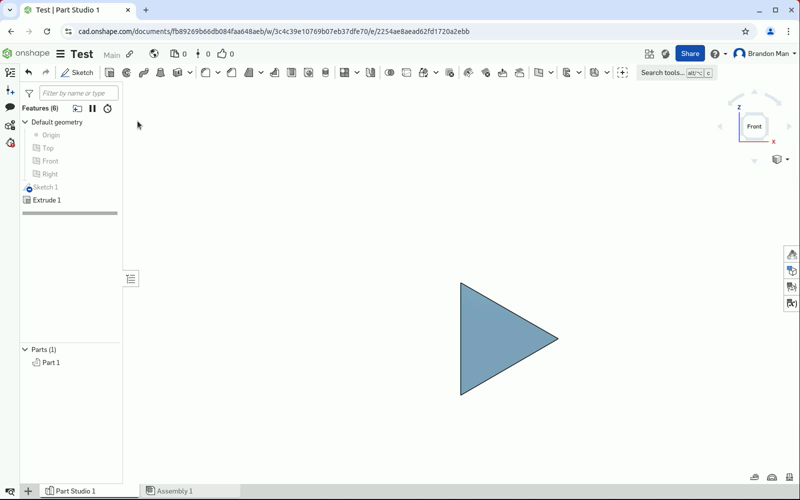
mouse_move(73, 189)
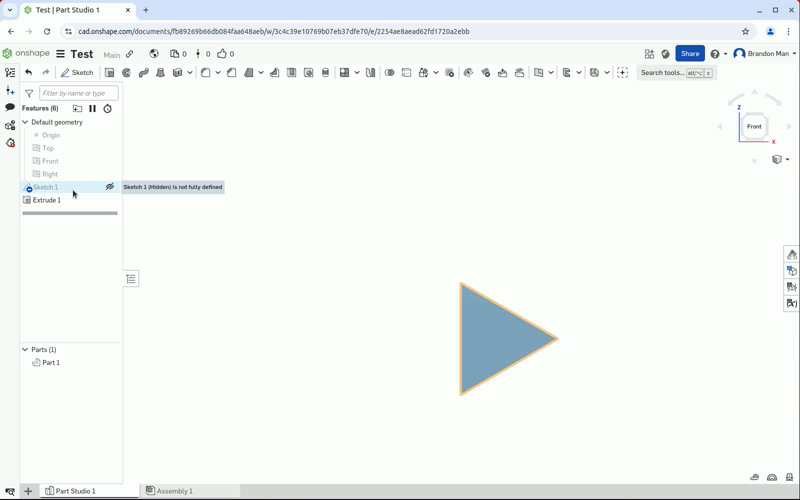
click(73, 189)
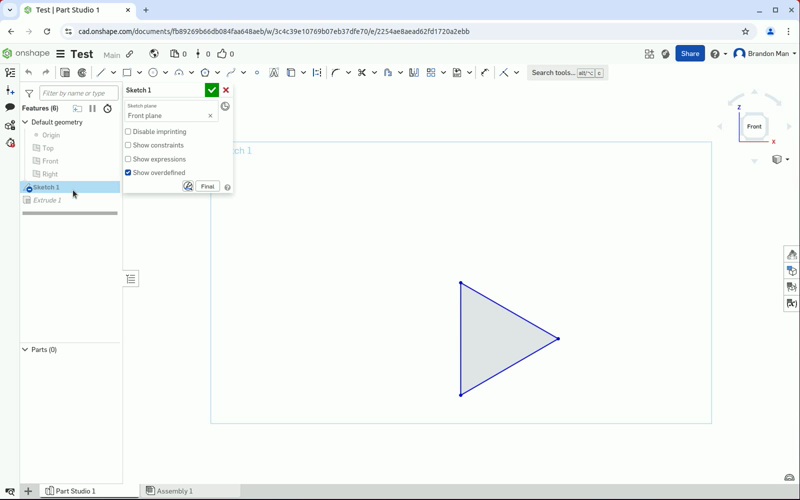
mouse_move(229, 92)
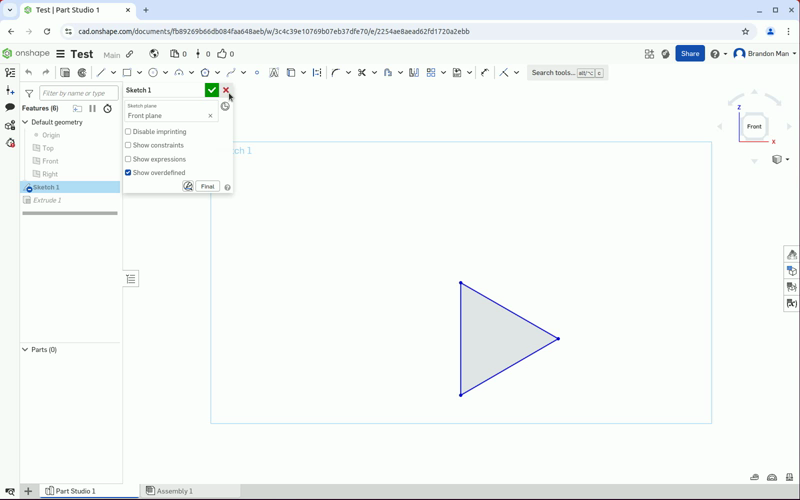
click(229, 92)
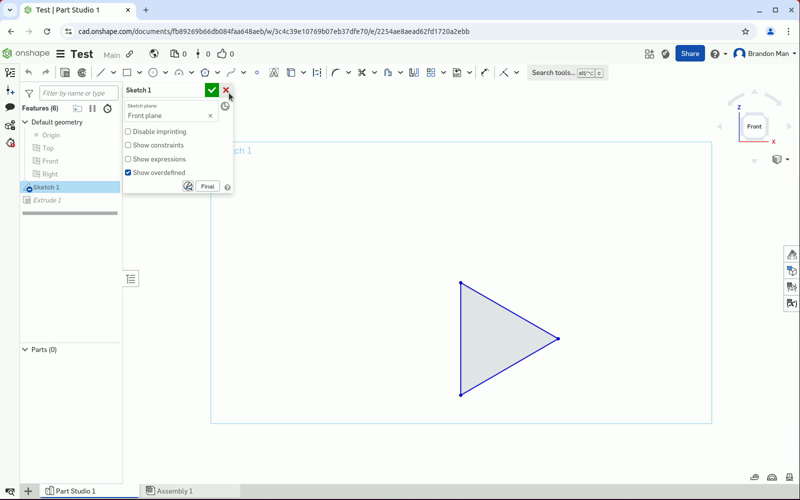
key(shift+s)
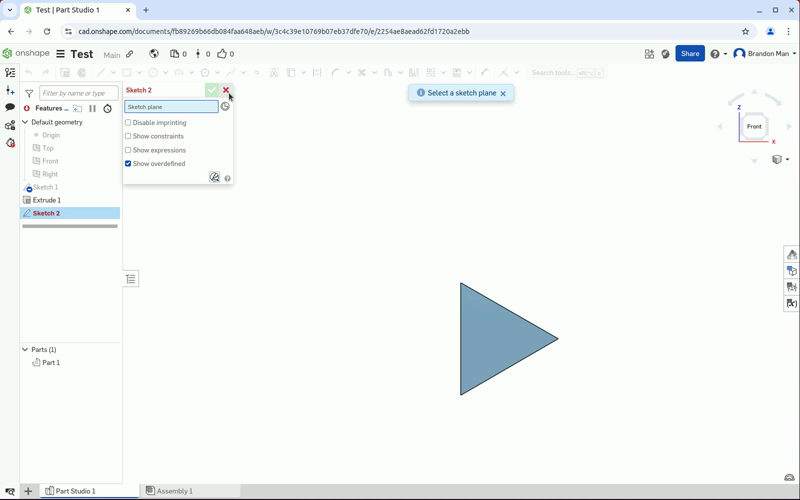
mouse_move(73, 163)
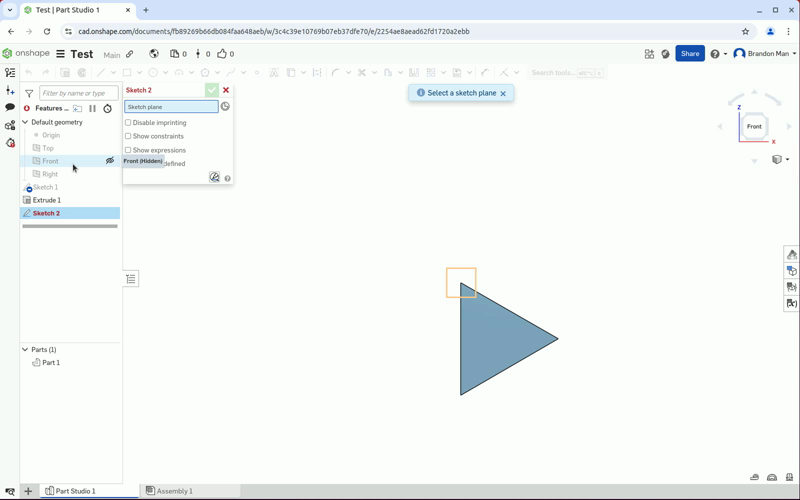
click(73, 163)
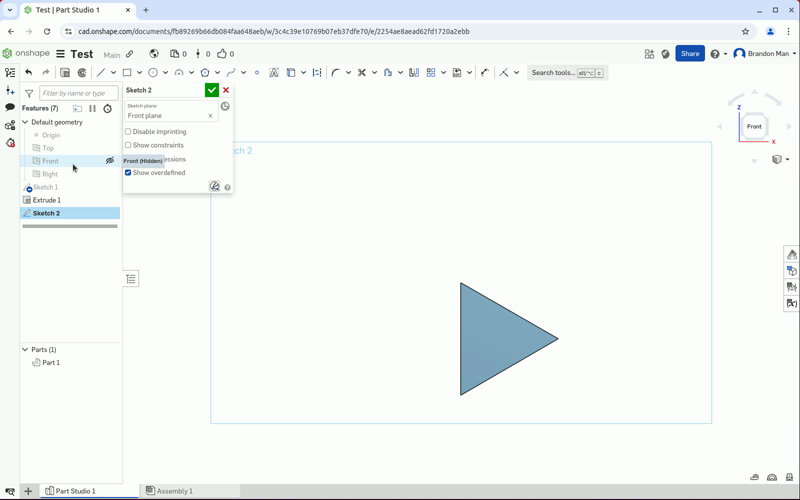
mouse_move(73, 352)
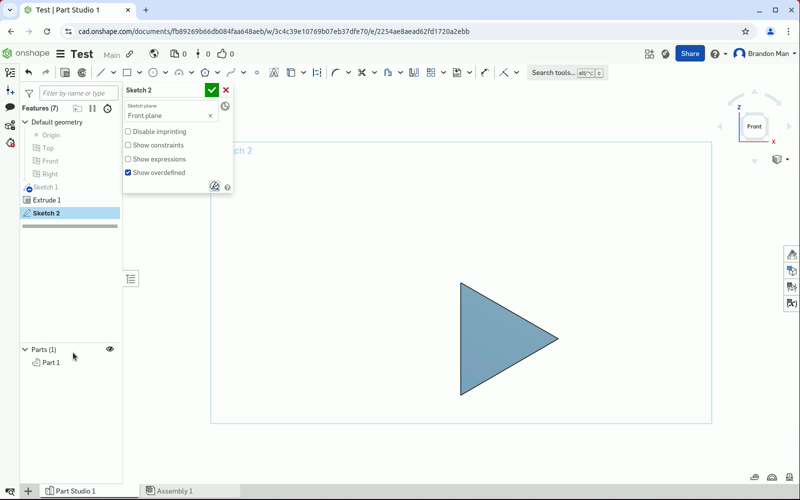
key(y)
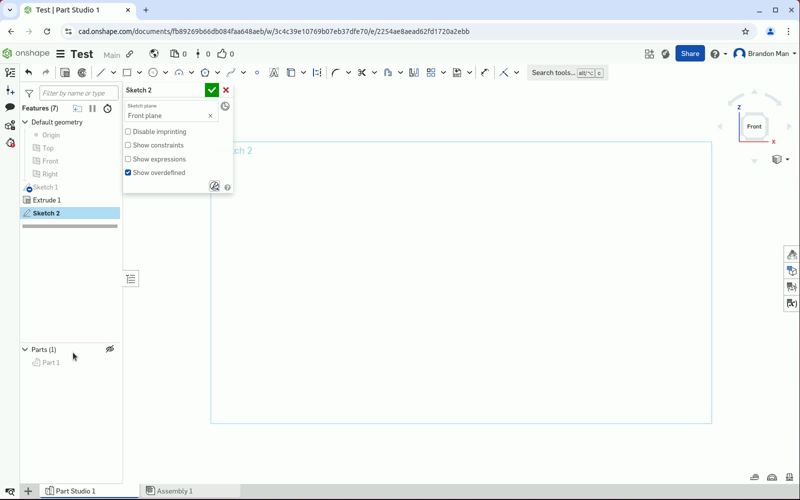
key(l)
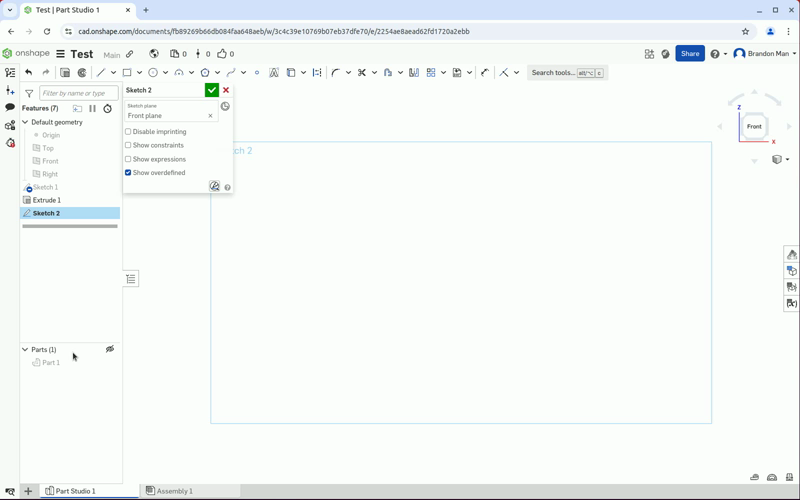
key_down(shift)
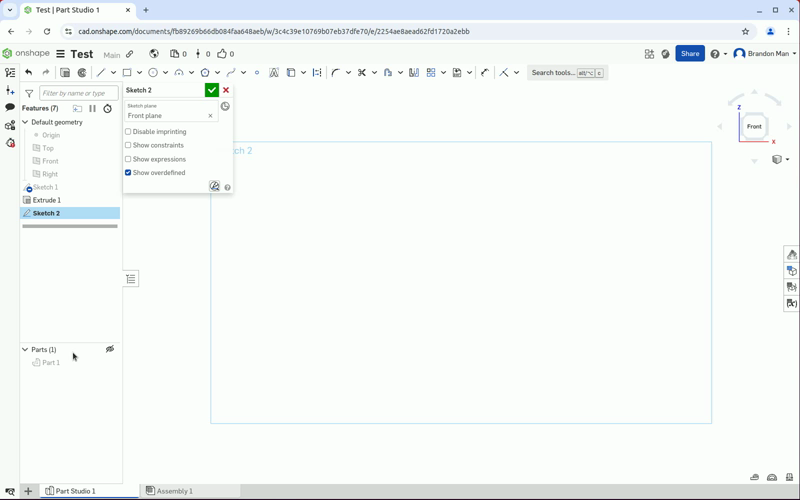
mouse_move(363, 339)
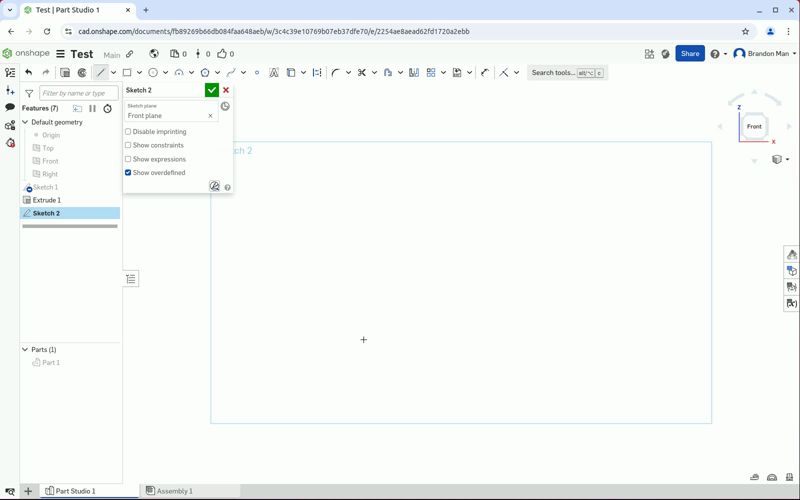
click(363, 339)
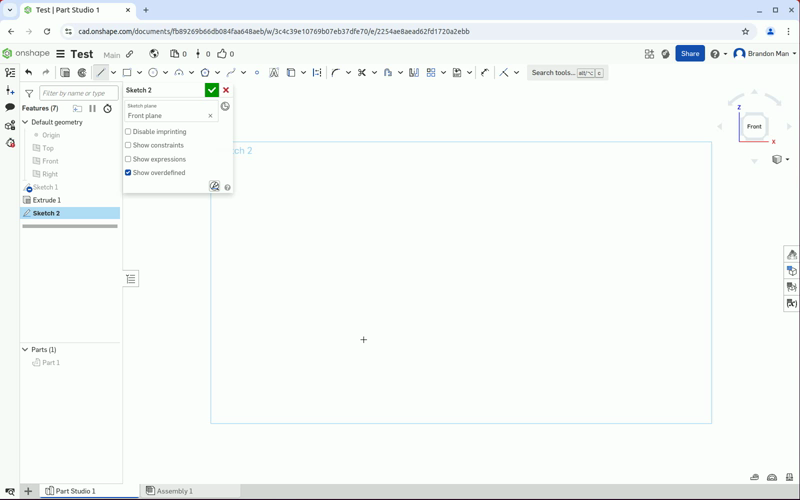
key_up(shift)
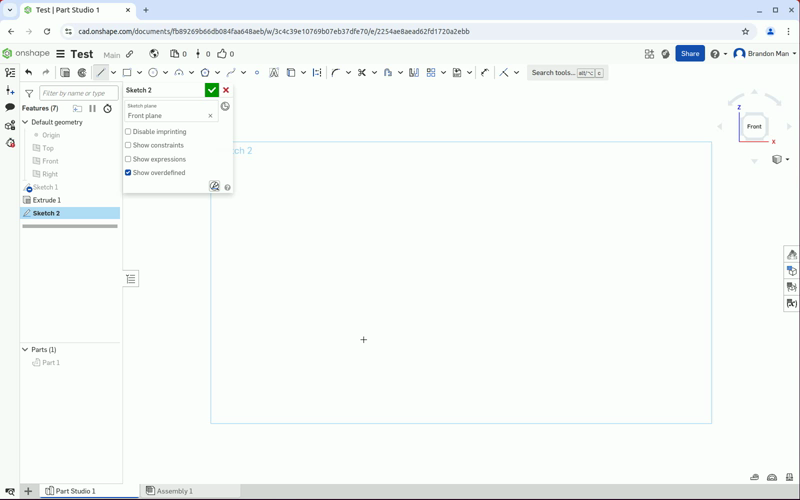
key_down(shift)
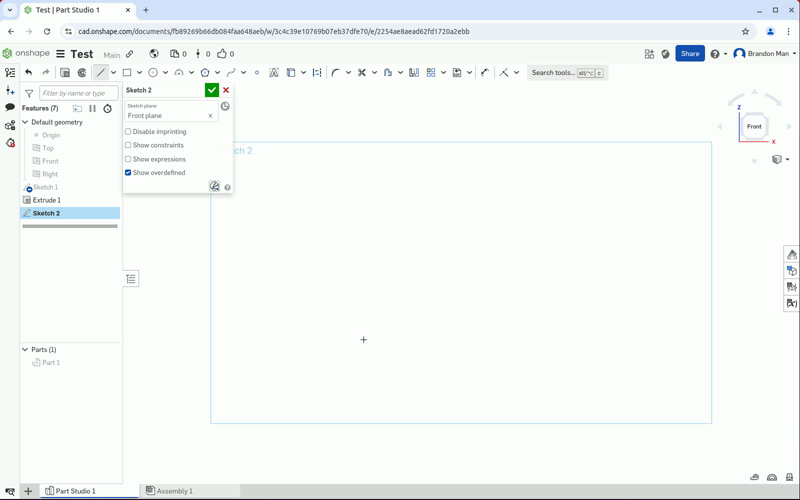
mouse_move(461, 395)
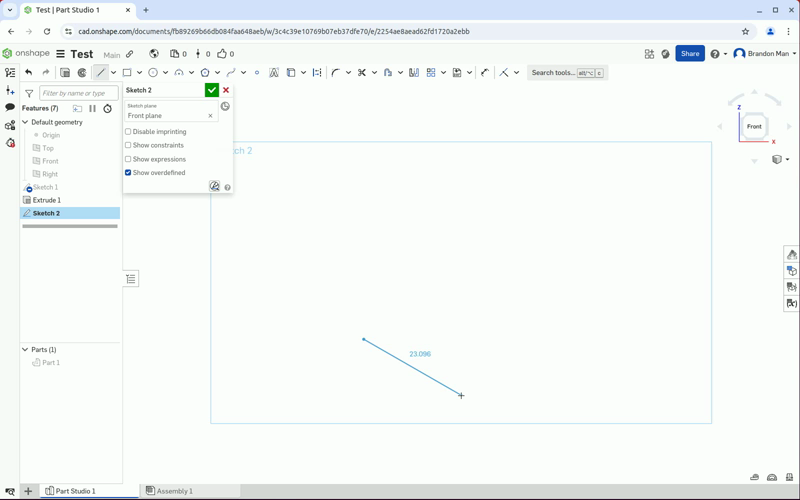
click(461, 395)
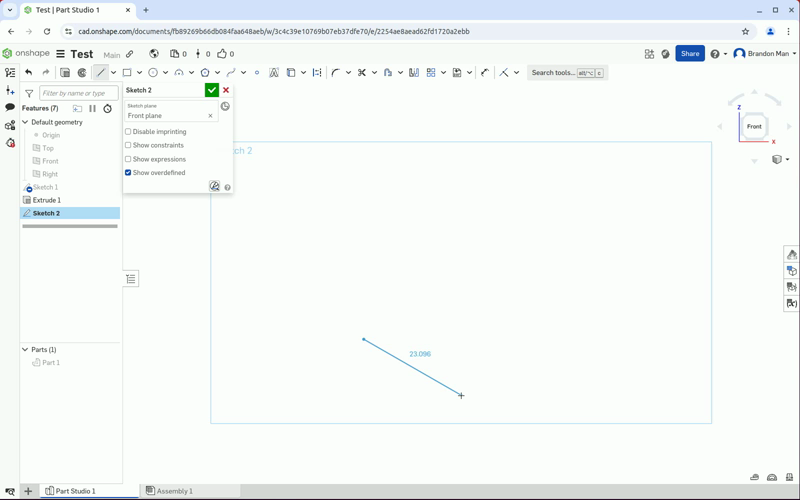
key_up(shift)
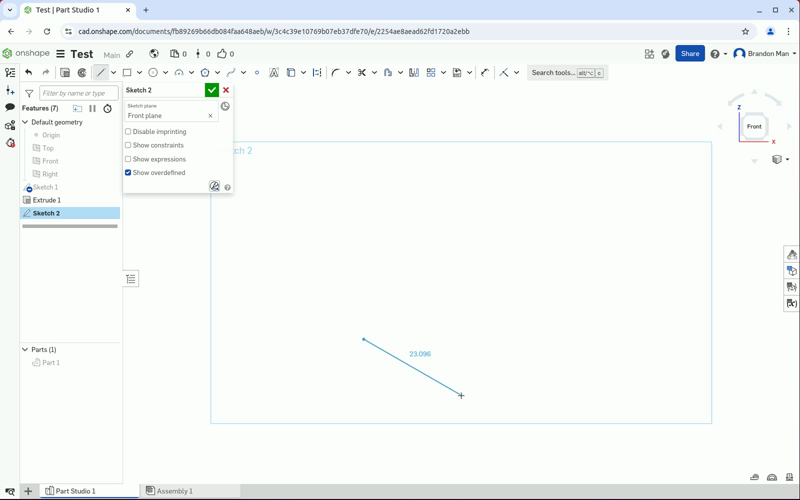
key_down(shift)
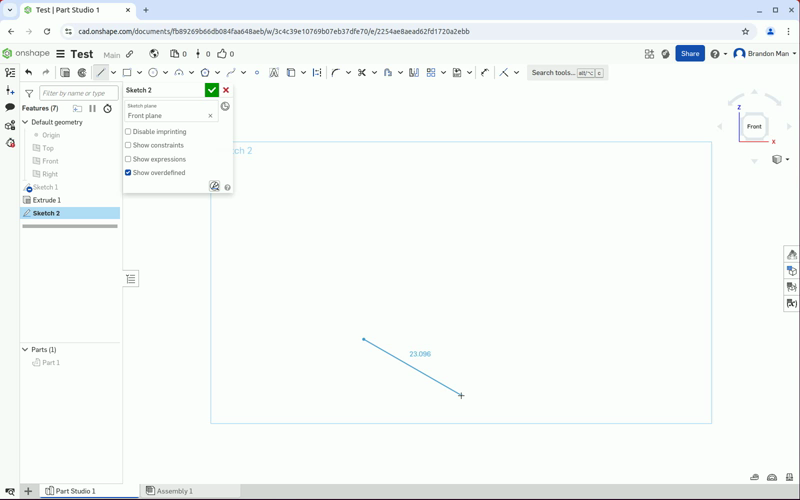
mouse_move(461, 282)
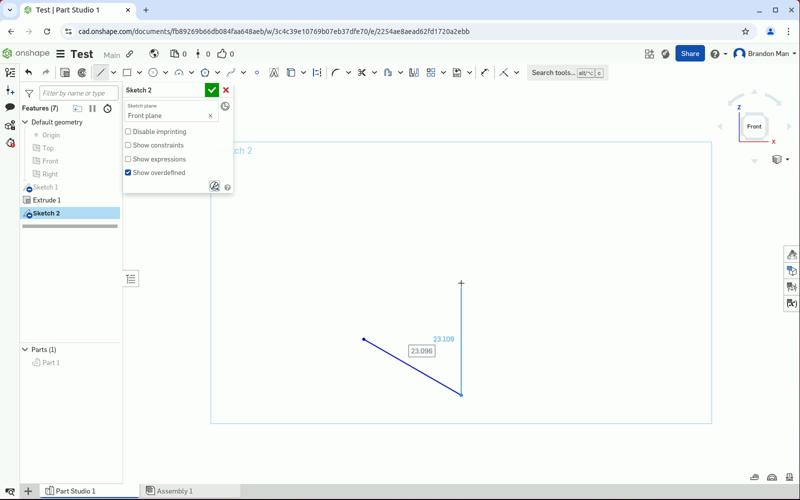
click(461, 282)
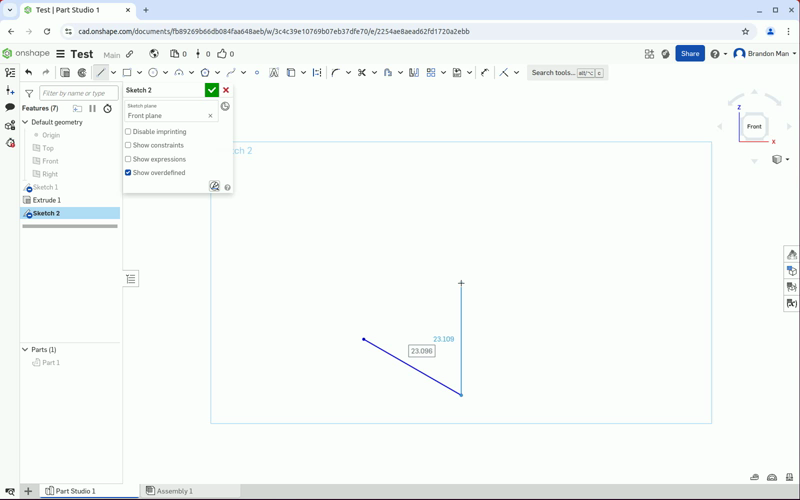
key_up(shift)
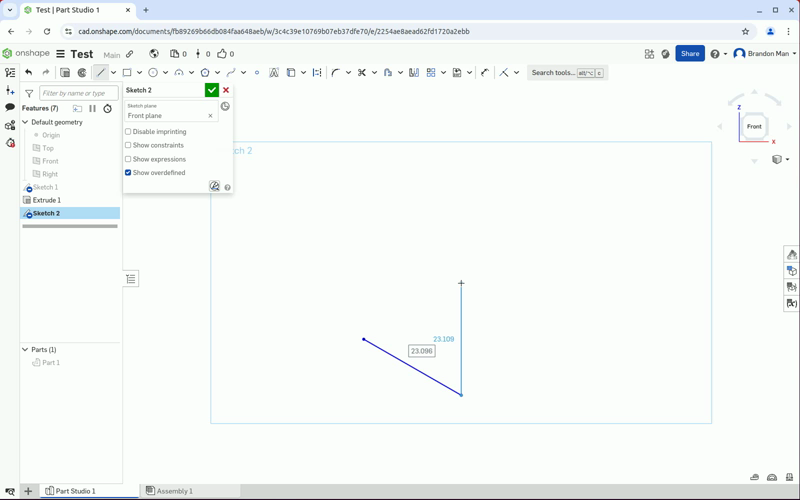
key_down(shift)
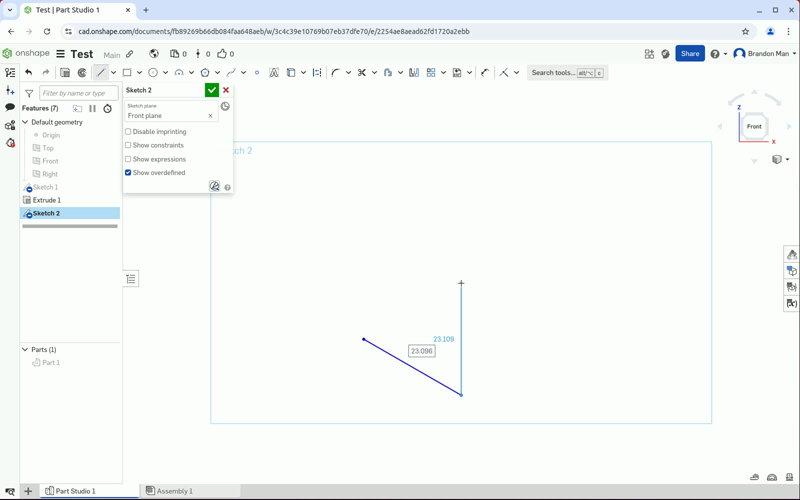
mouse_move(363, 339)
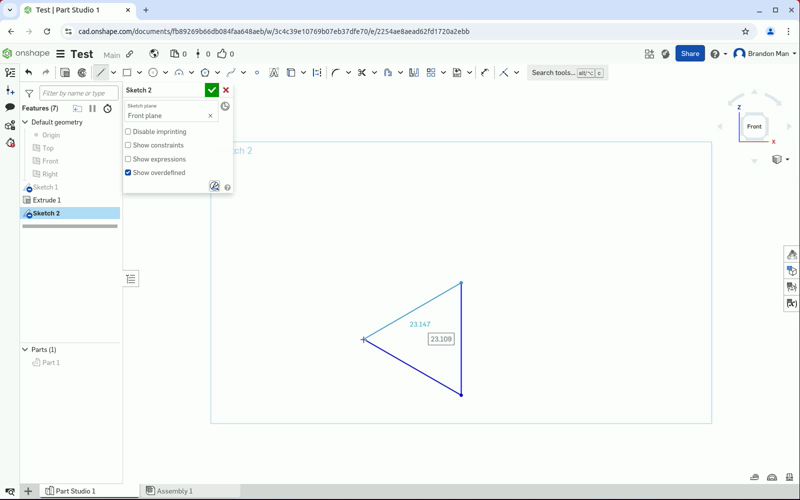
key_up(shift)
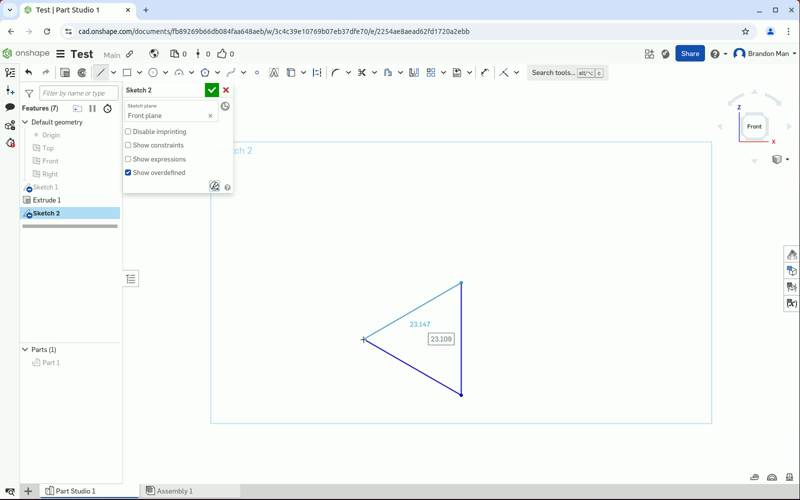
click(363, 339)
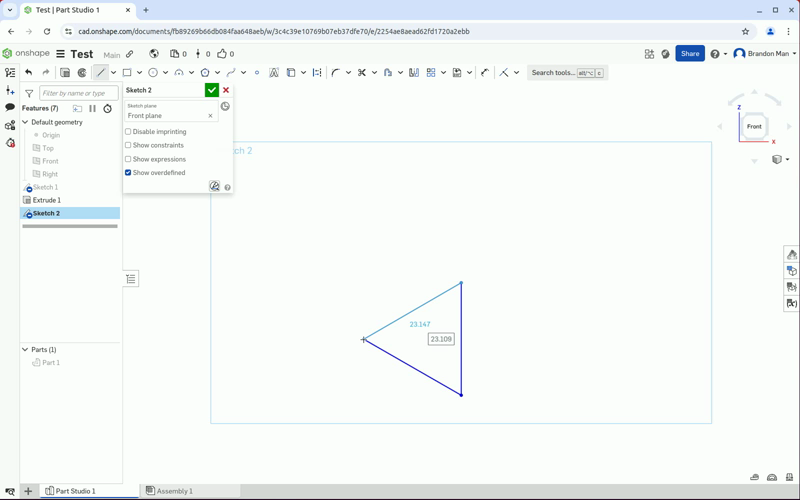
key(esc)
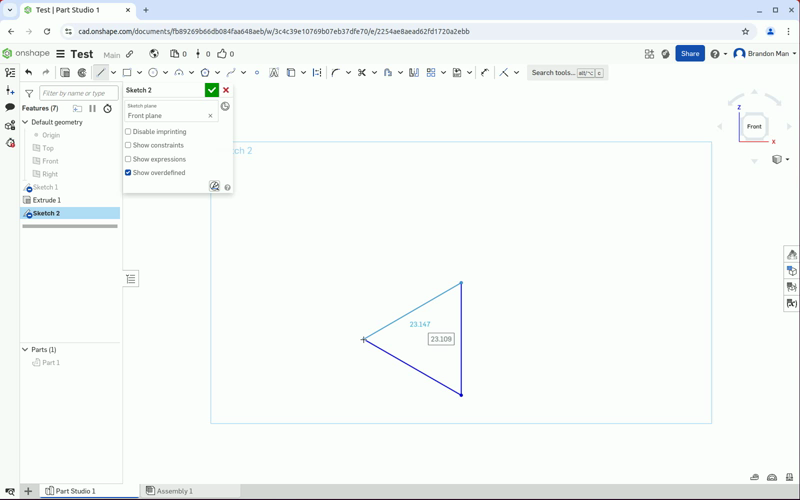
mouse_move(404, 351)
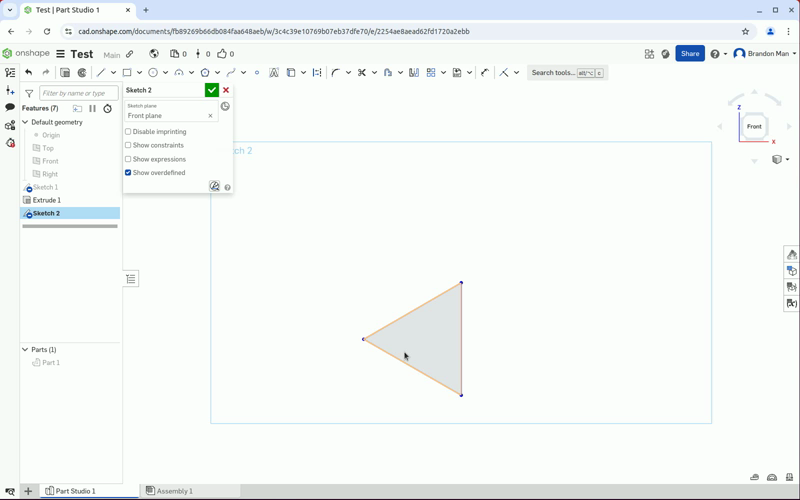
click(404, 351)
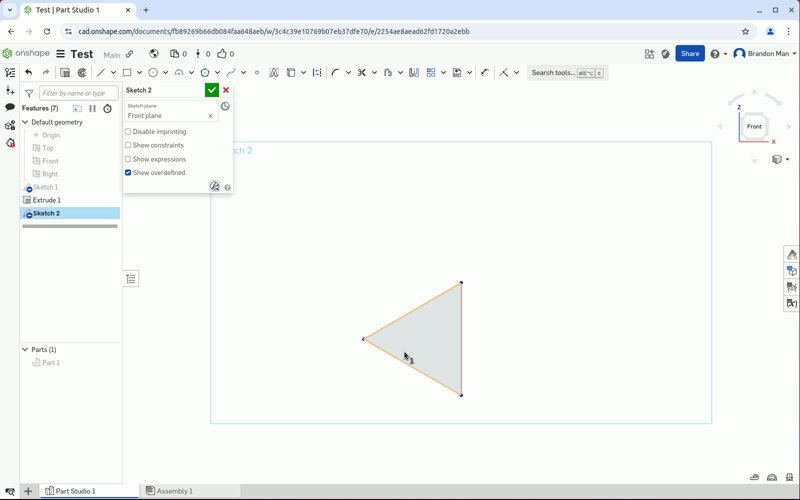
mouse_move(73, 352)
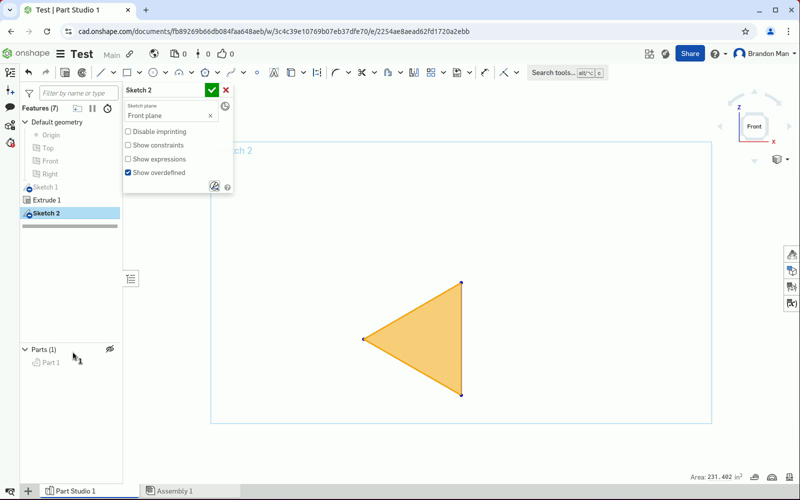
key(shift+y)
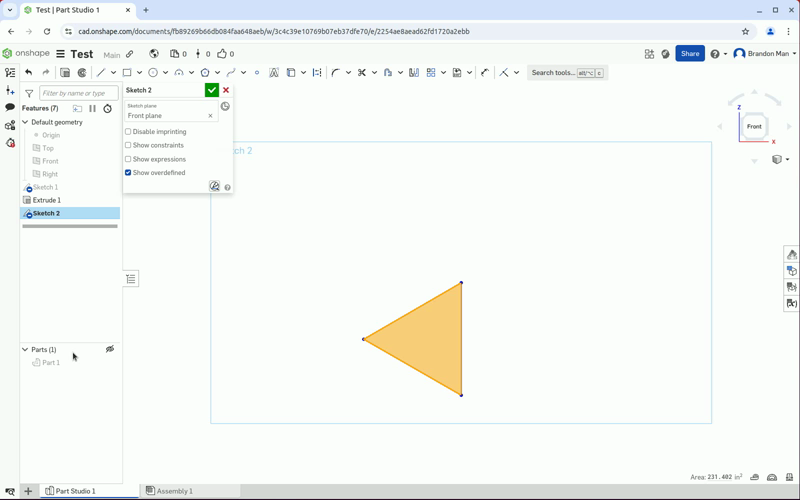
key(shift+e)
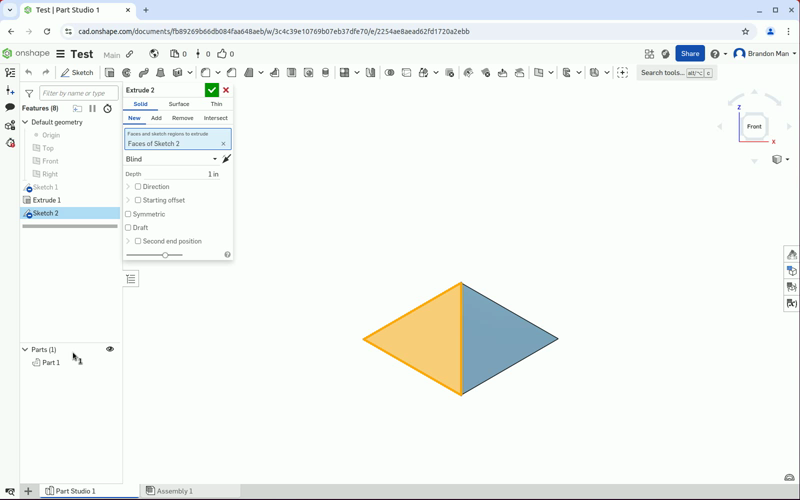
mouse_move(143, 106)
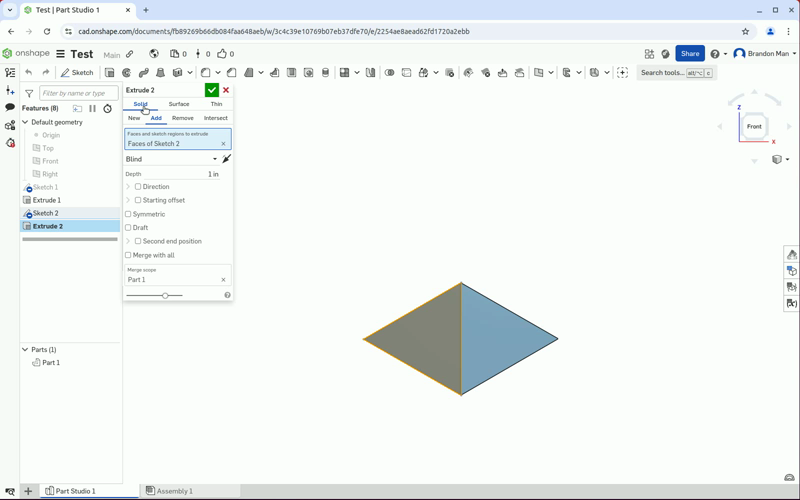
click(143, 106)
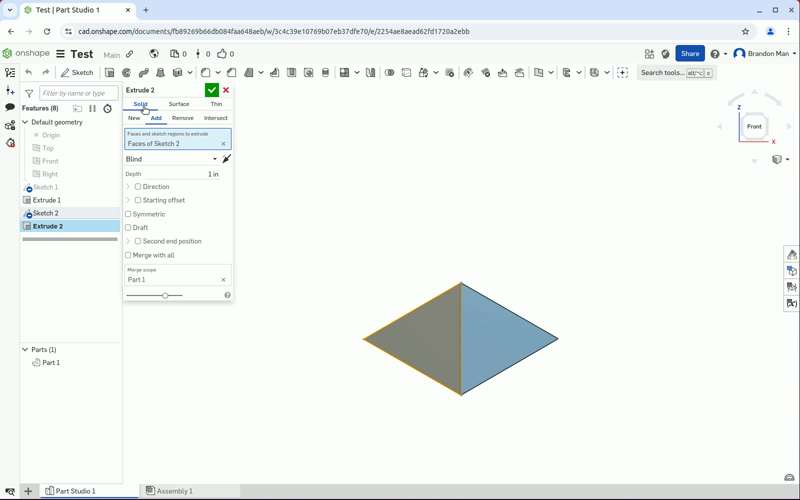
mouse_move(137, 120)
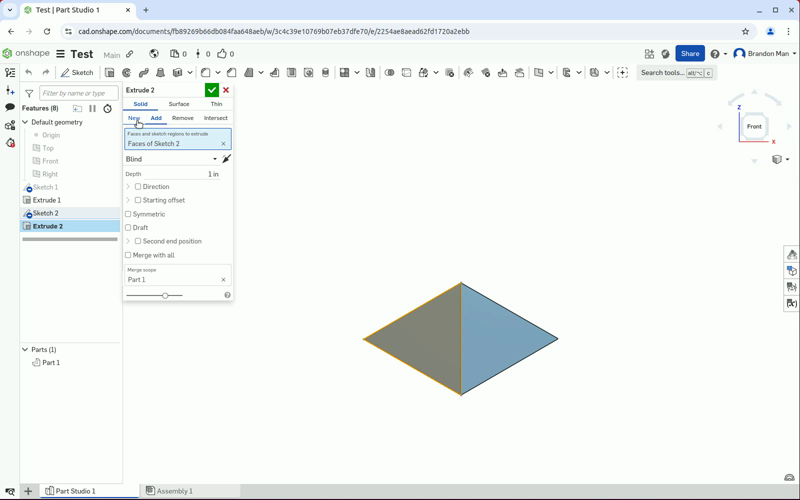
click(137, 120)
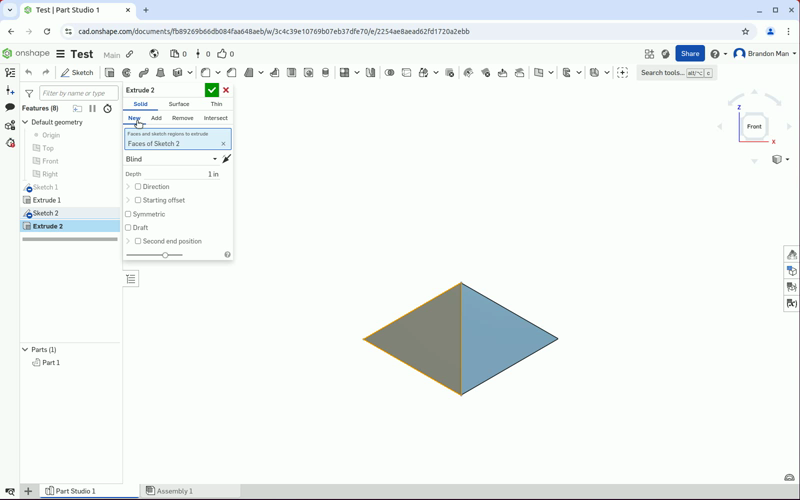
key(tab, 4)
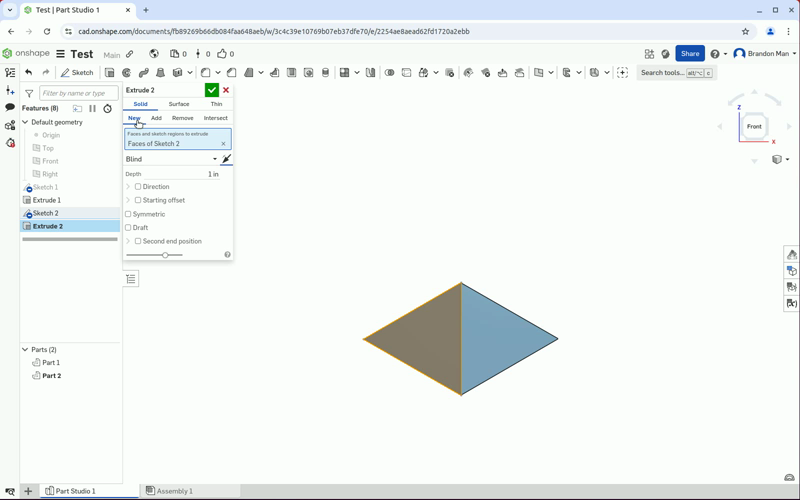
text(10.11)
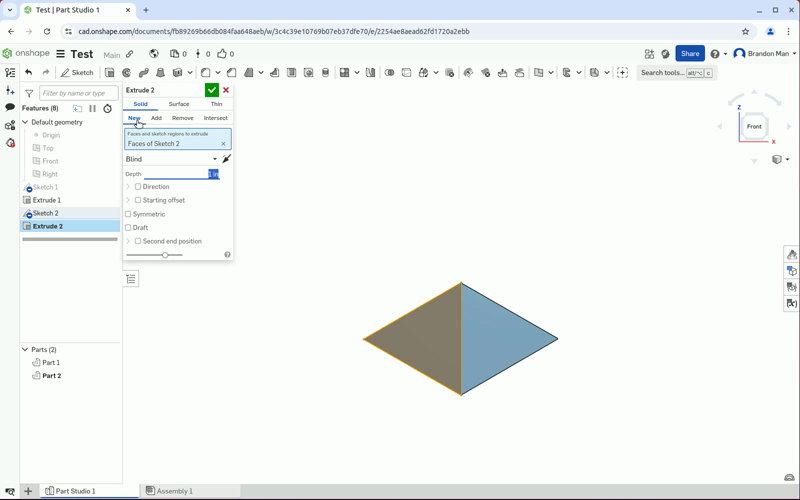
key(tab, 3)
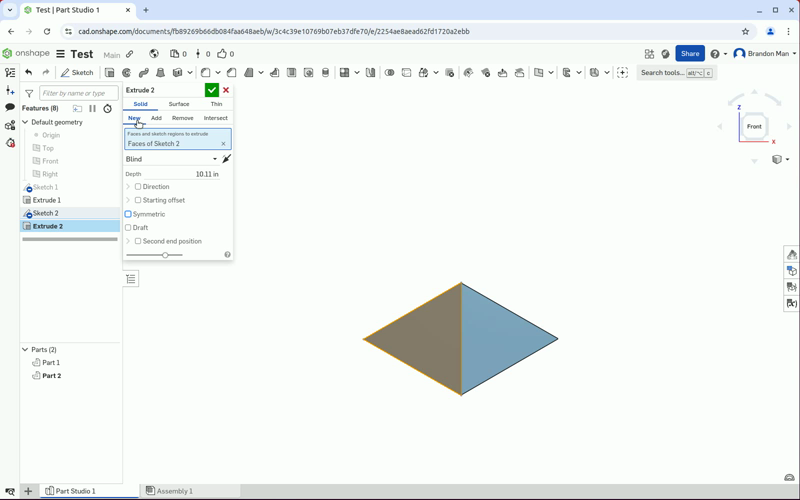
key(space)
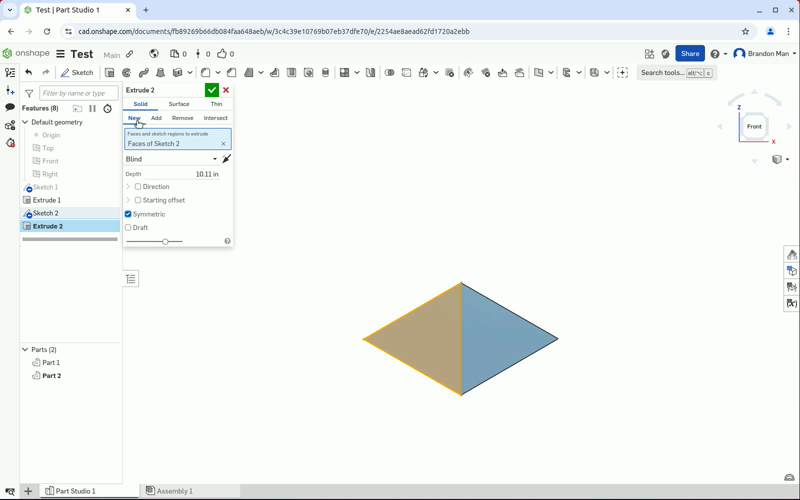
key(enter)
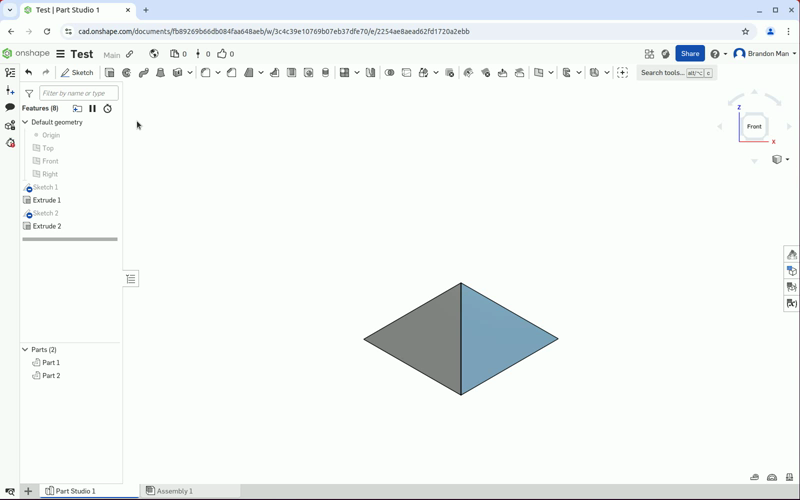
key(shift+h)
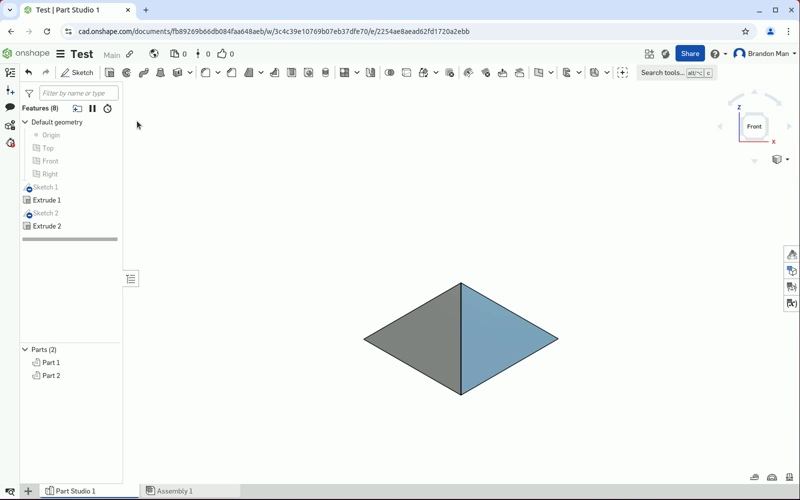
key(shift+h)
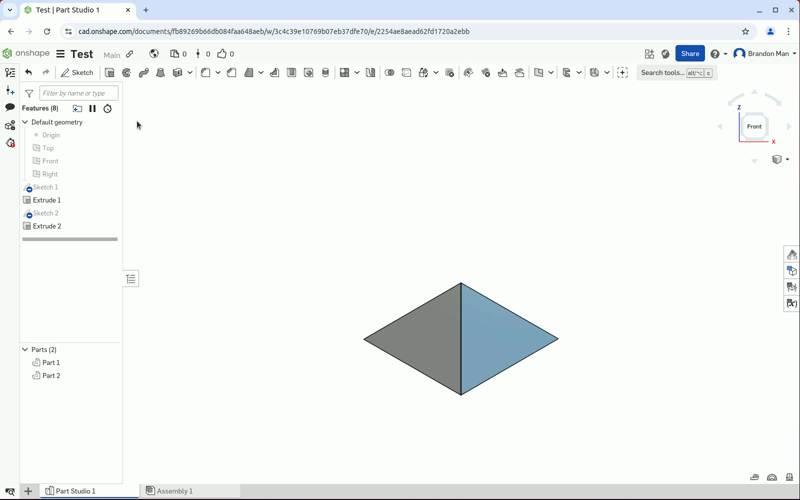
mouse_move(73, 189)
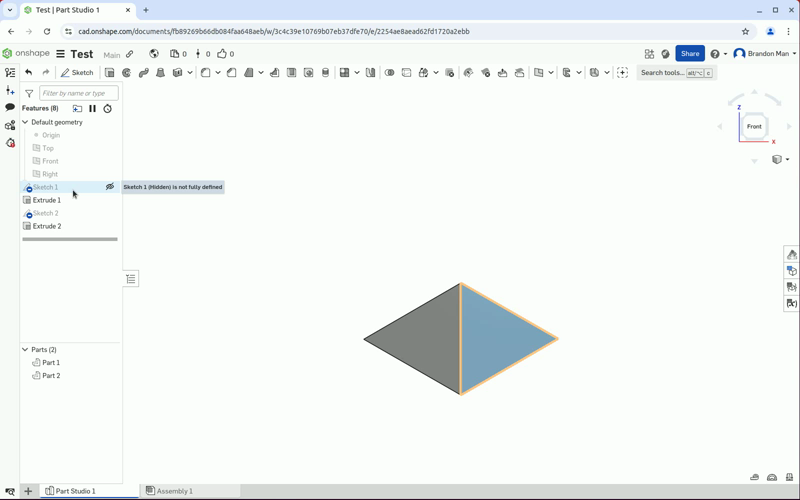
click(73, 189)
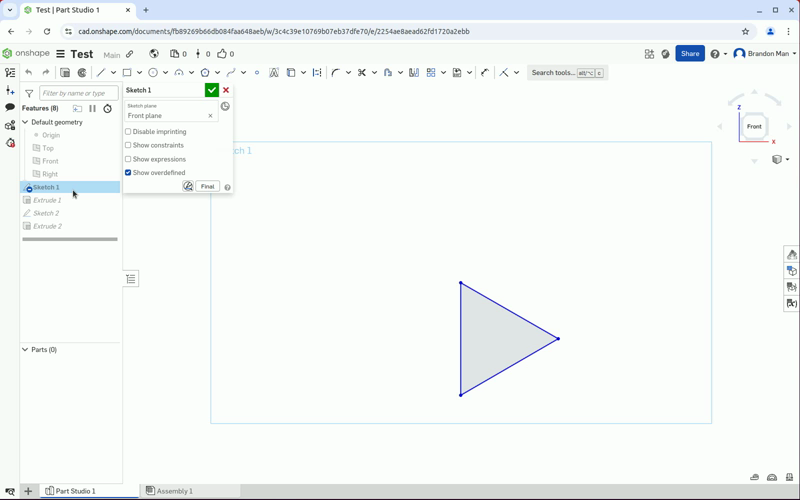
mouse_move(229, 92)
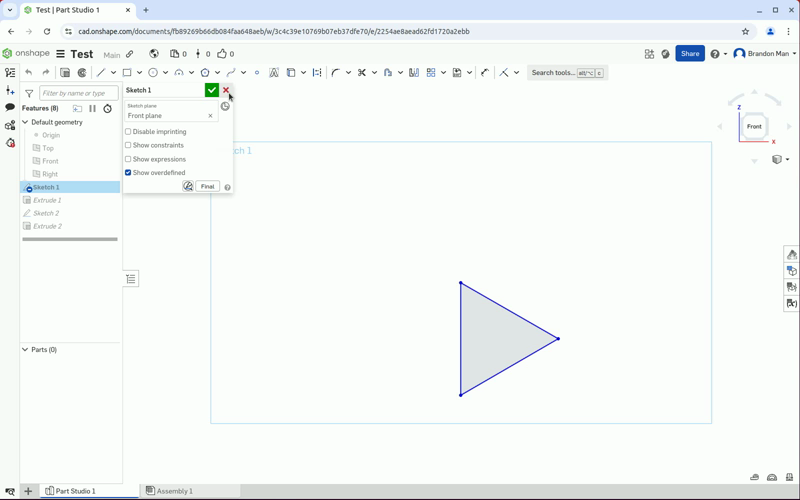
click(229, 92)
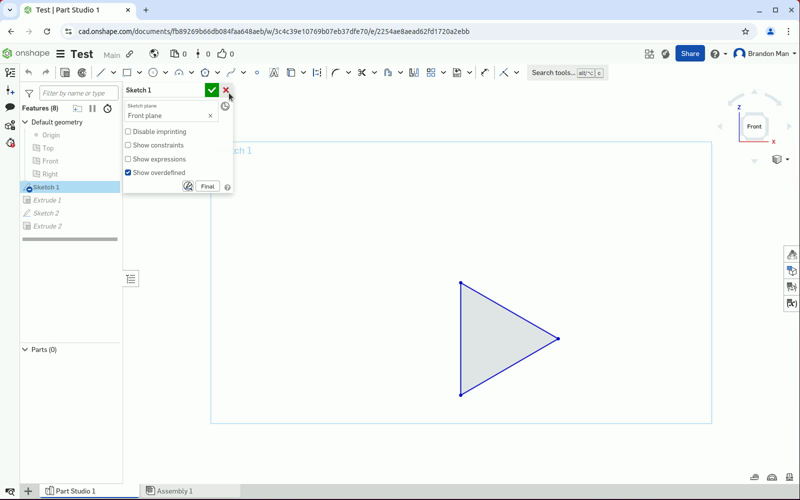
key(shift+s)
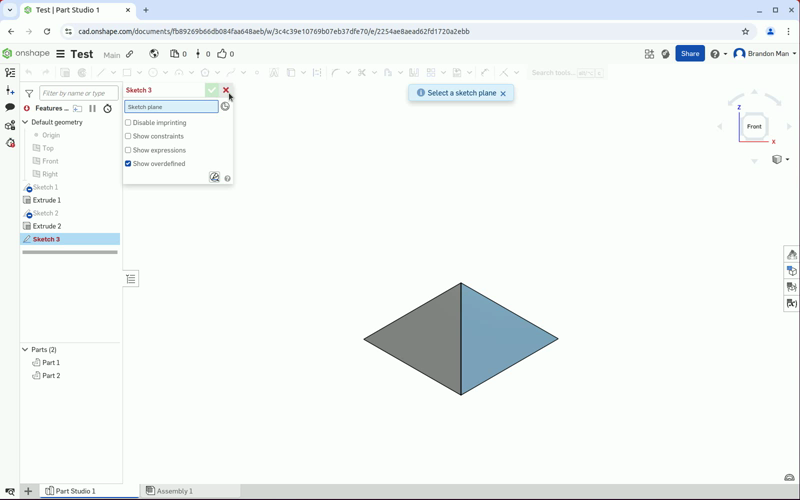
mouse_move(73, 163)
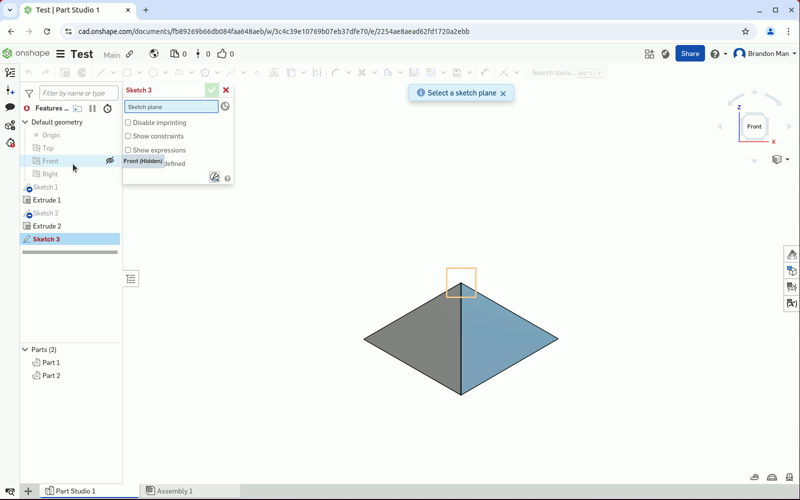
click(73, 163)
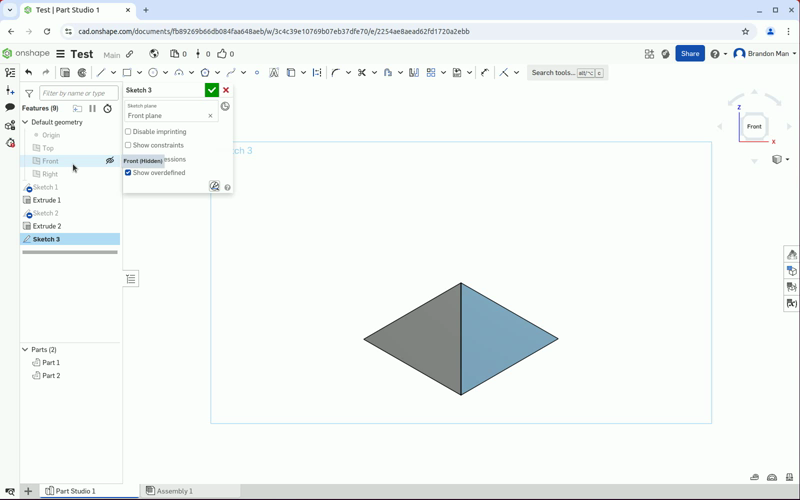
mouse_move(73, 352)
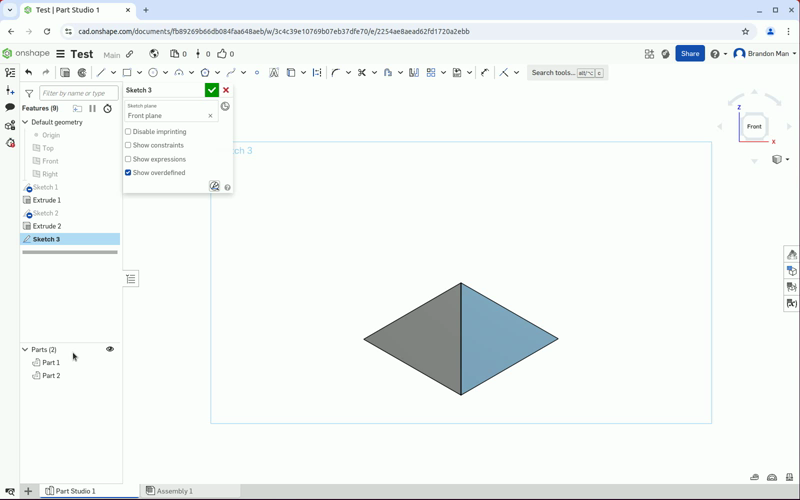
key(y)
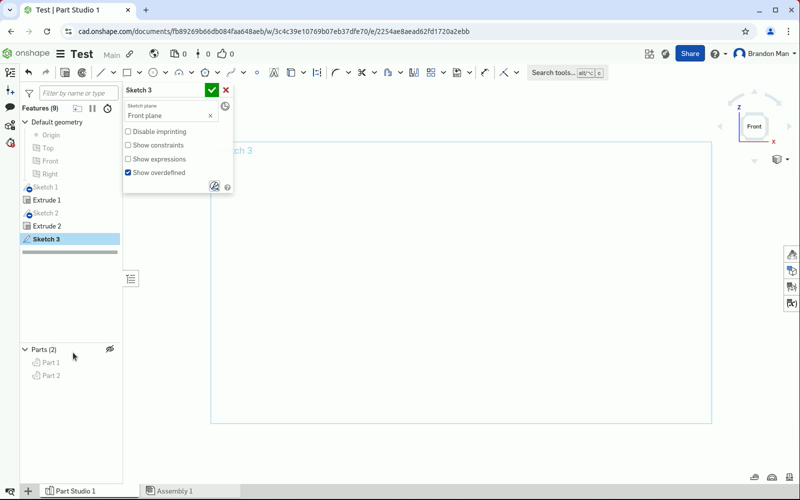
key(l)
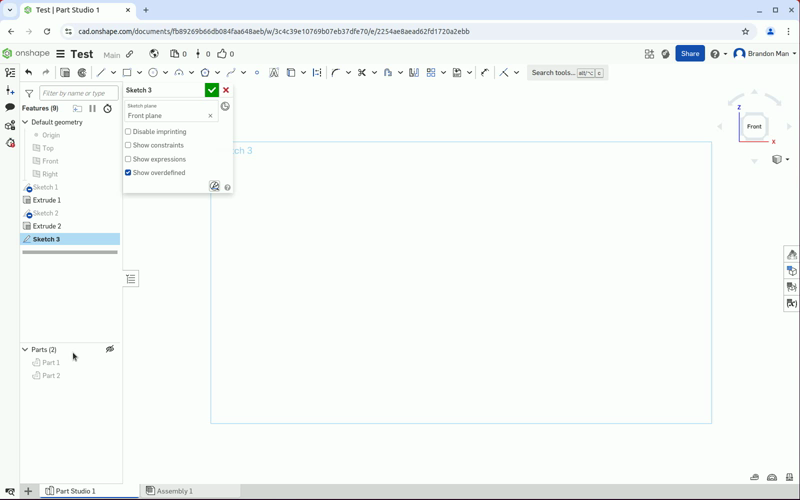
key_down(shift)
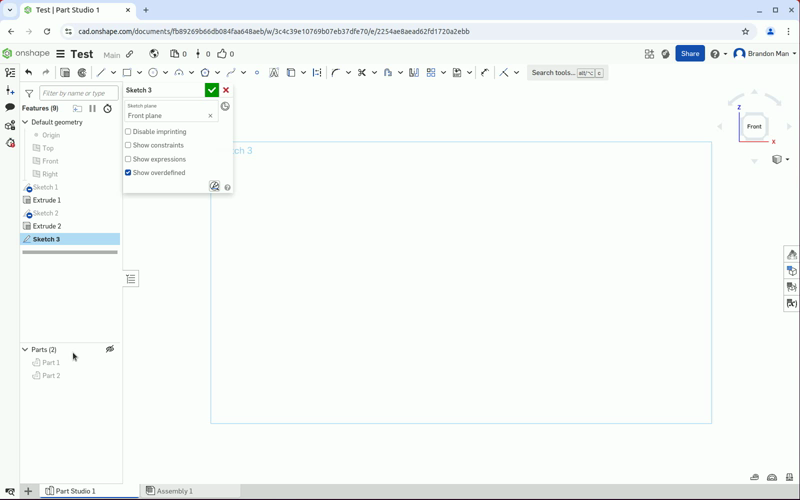
mouse_move(363, 226)
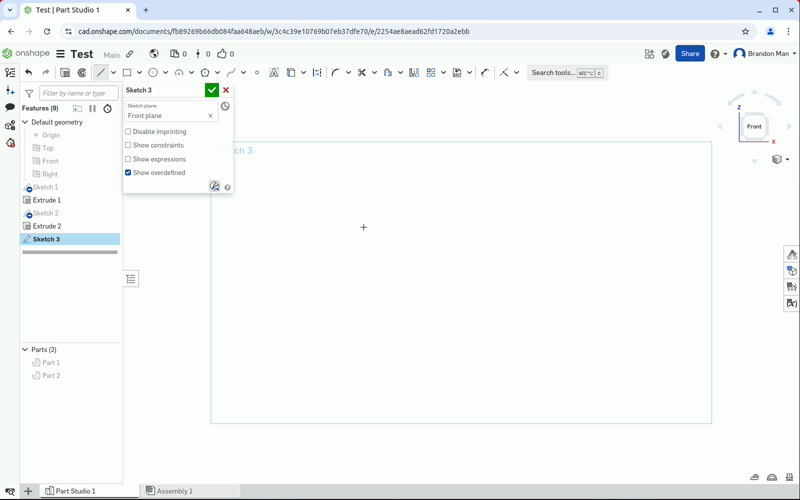
click(363, 226)
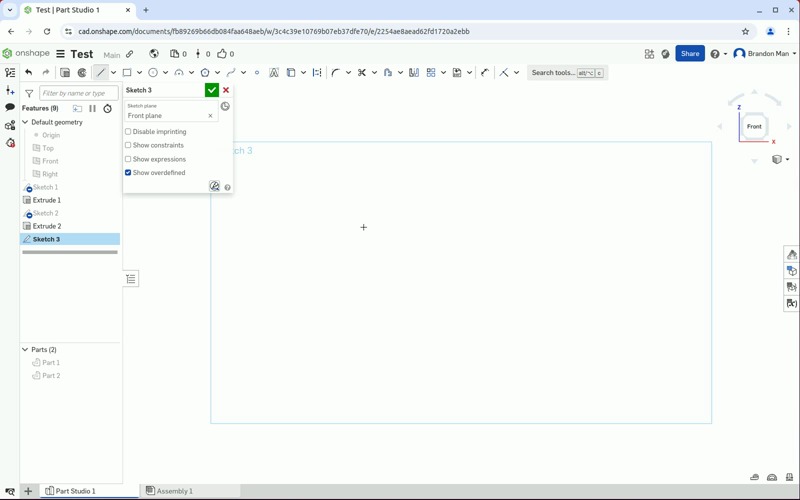
key_up(shift)
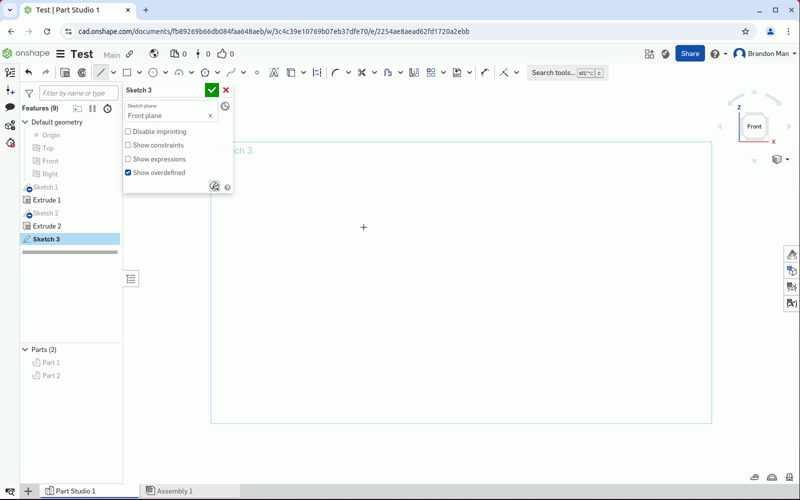
key_down(shift)
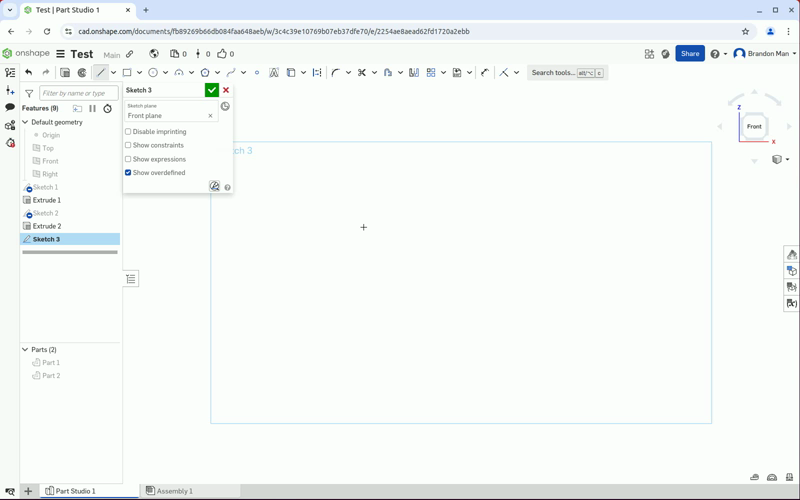
mouse_move(461, 282)
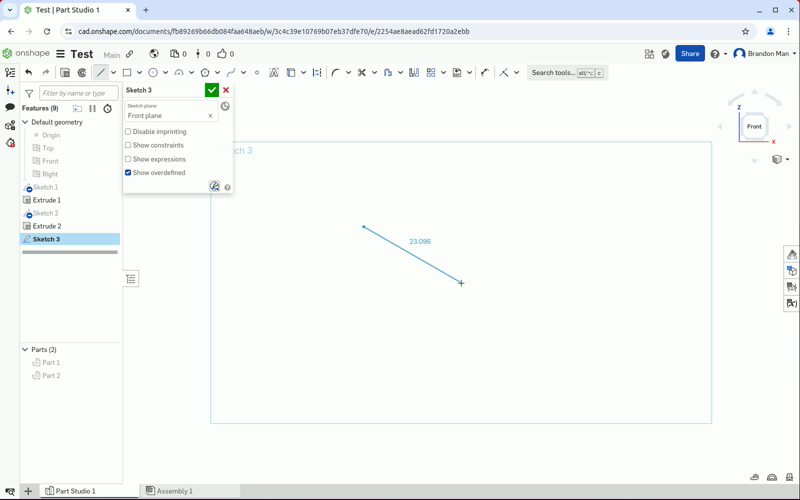
click(461, 282)
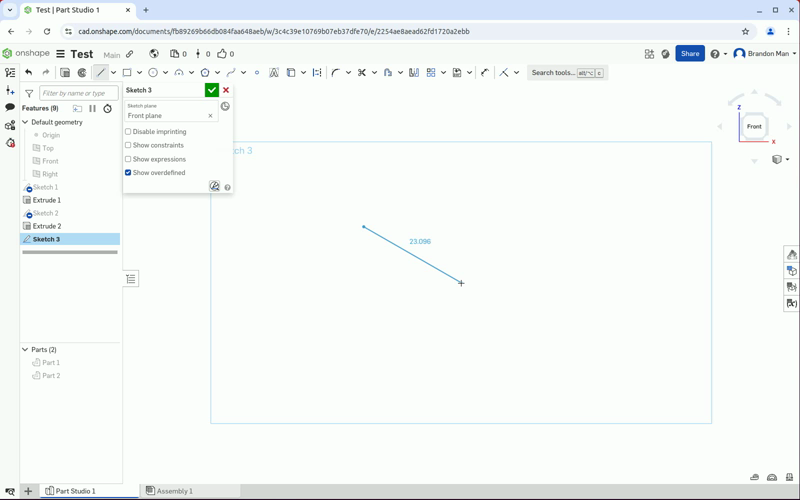
key_up(shift)
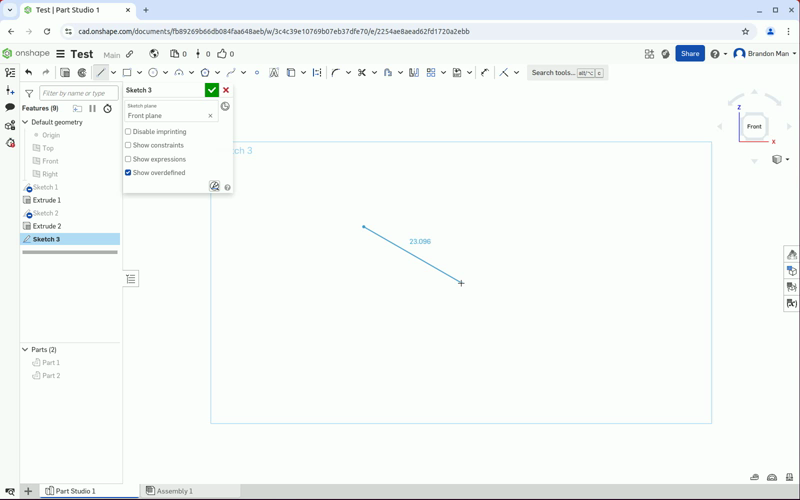
key_down(shift)
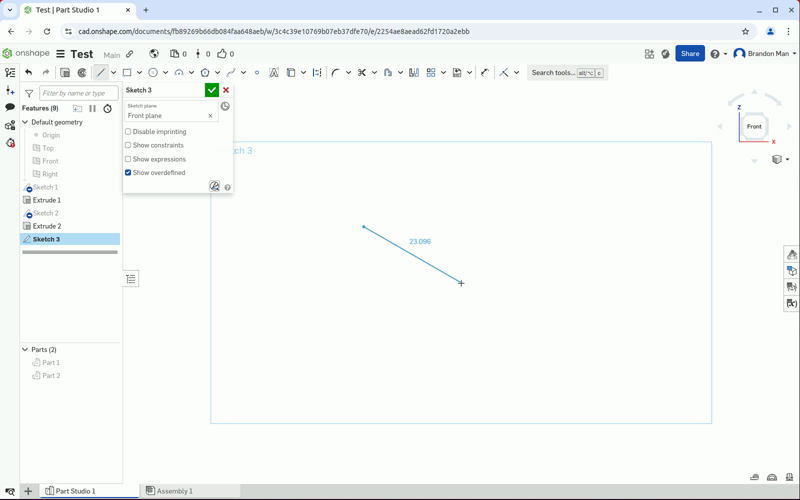
mouse_move(461, 170)
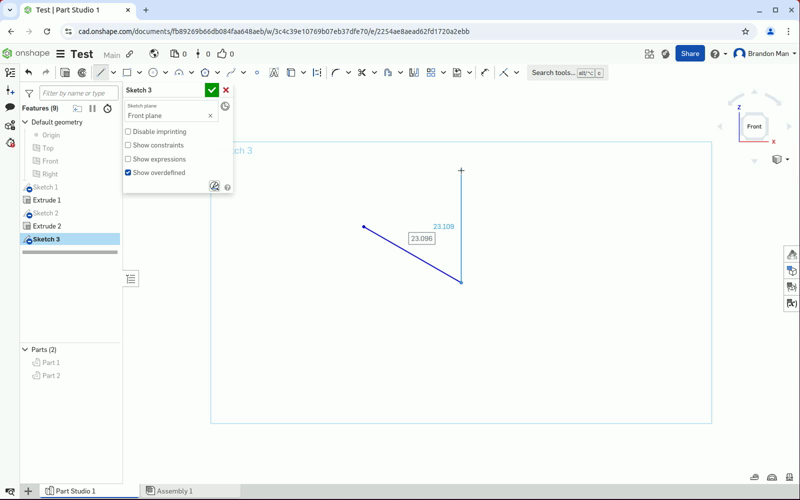
click(461, 170)
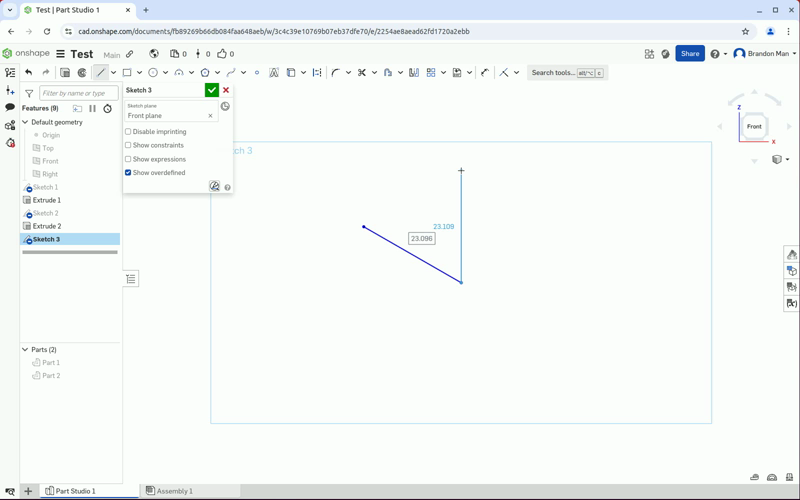
key_up(shift)
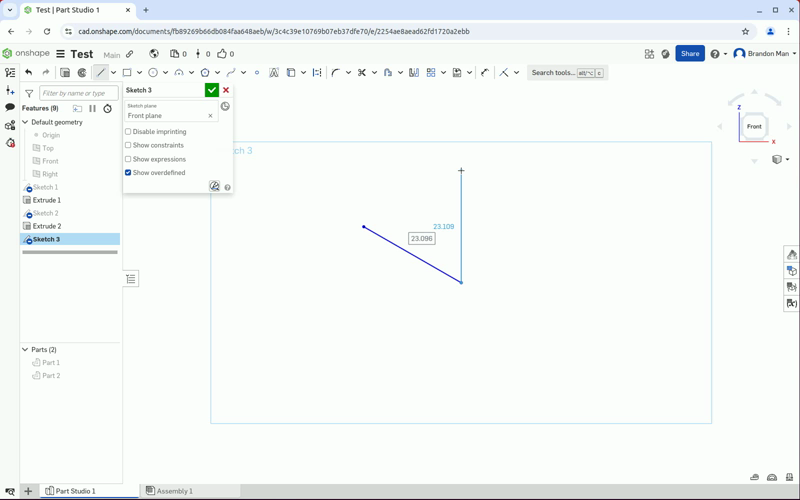
key_down(shift)
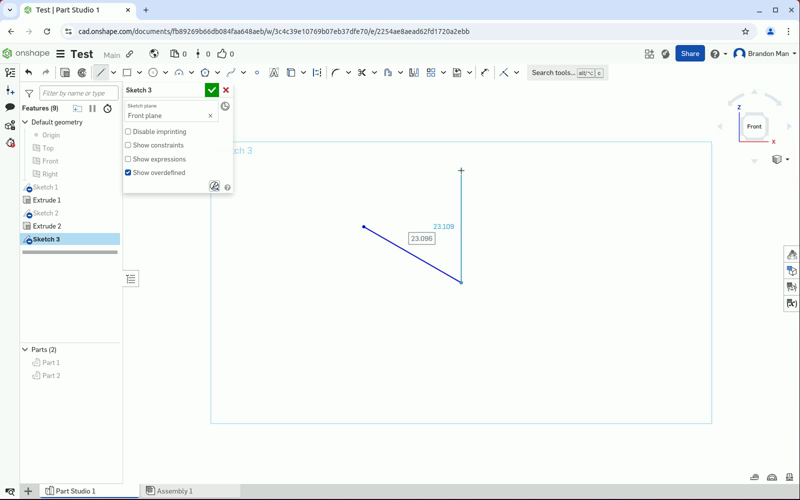
mouse_move(363, 226)
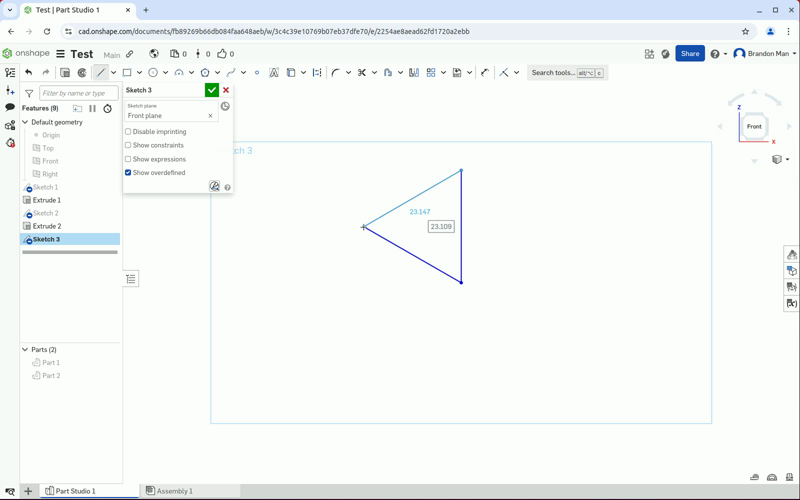
key_up(shift)
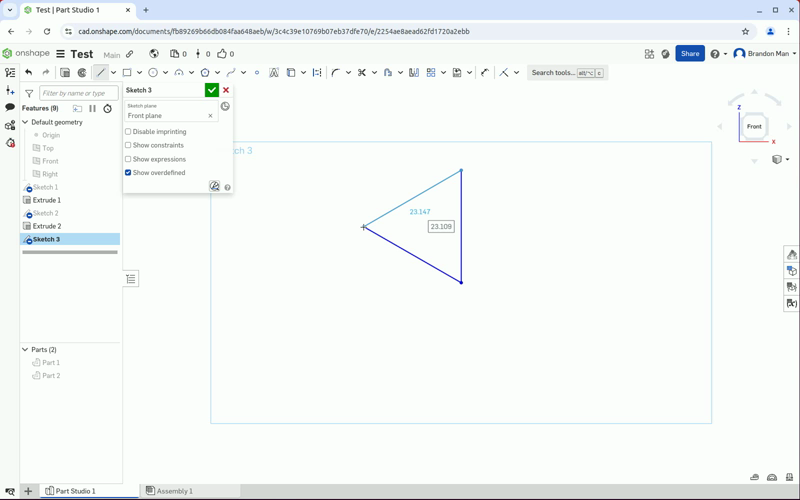
click(363, 226)
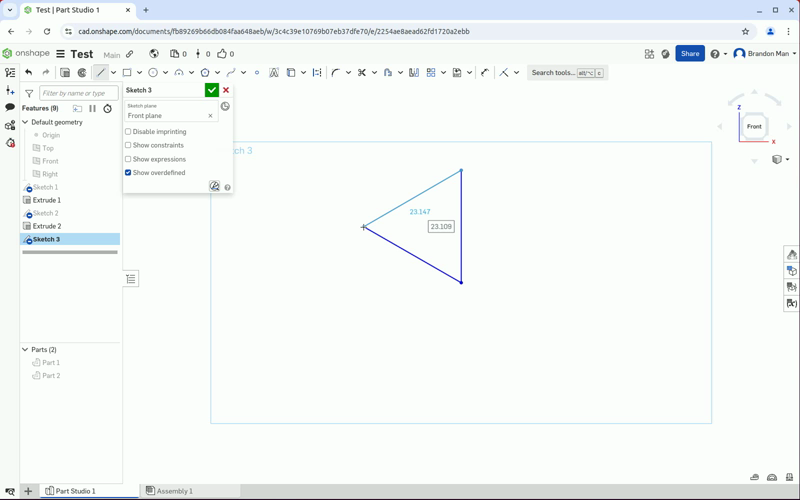
key(esc)
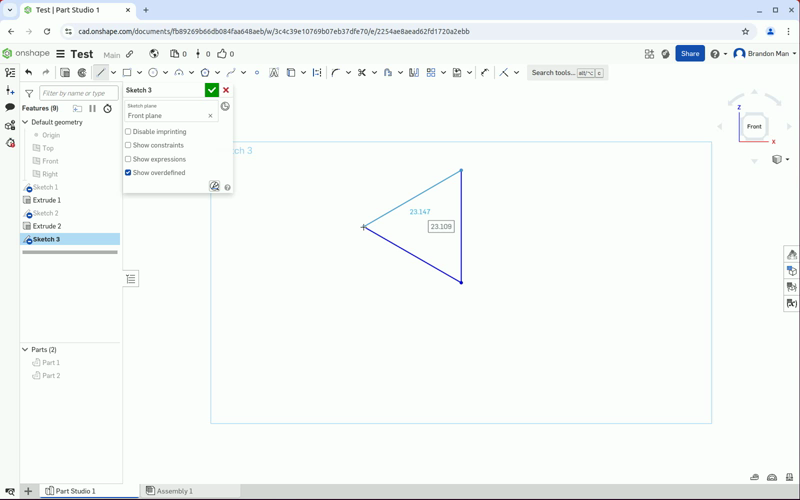
mouse_move(449, 242)
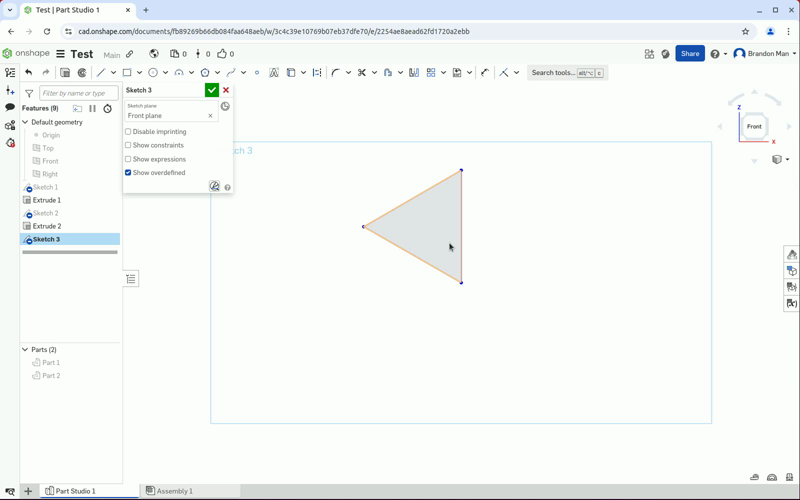
click(449, 242)
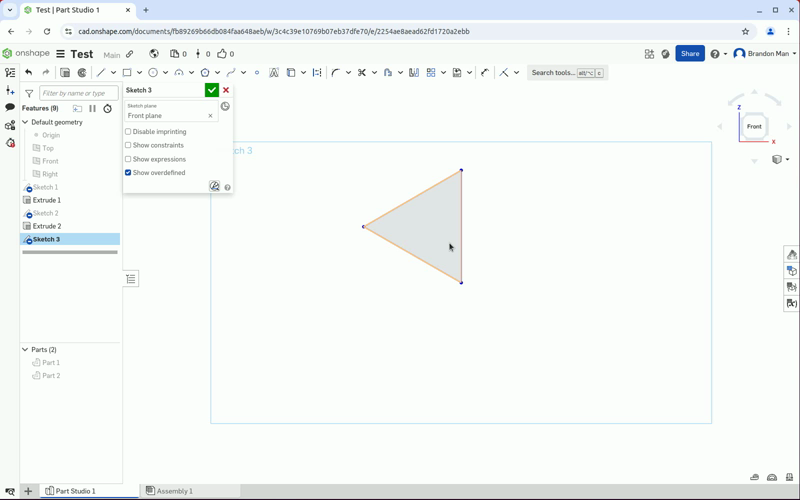
mouse_move(73, 352)
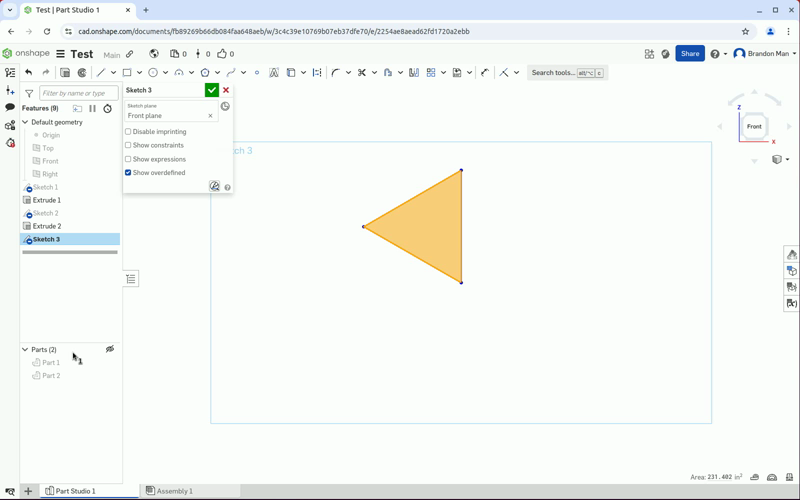
key(shift+y)
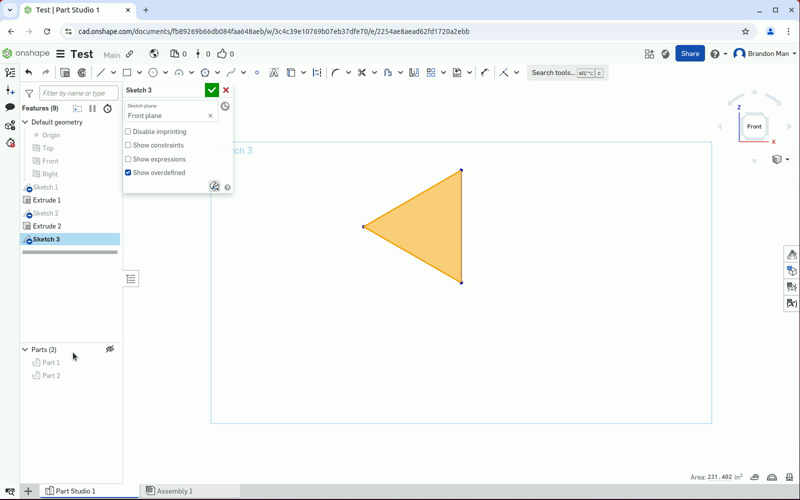
key(shift+e)
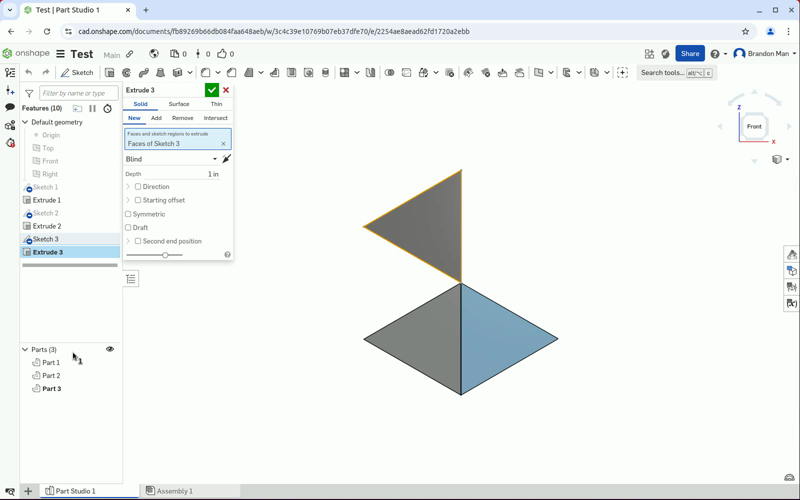
mouse_move(143, 106)
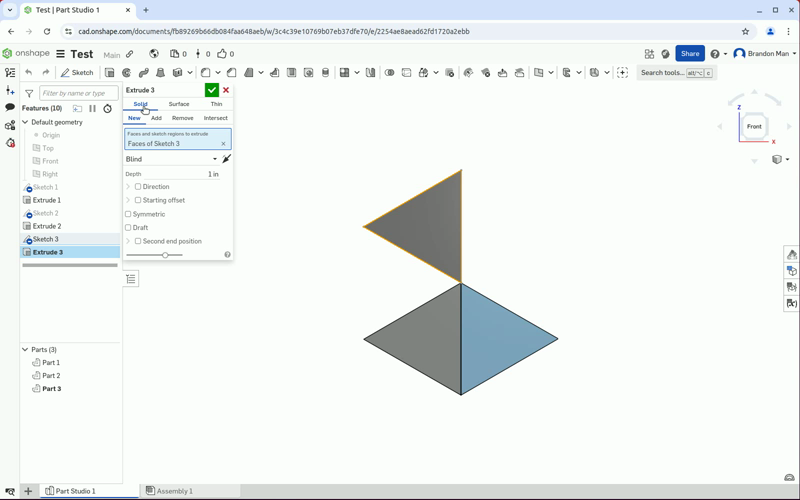
click(143, 106)
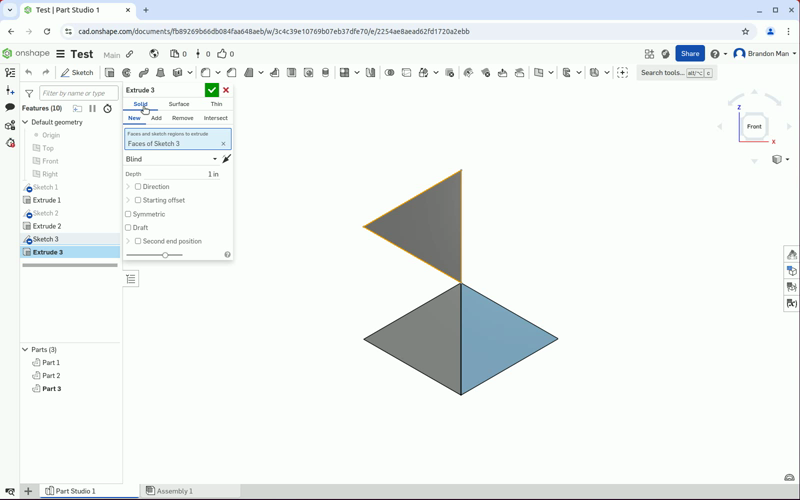
mouse_move(137, 120)
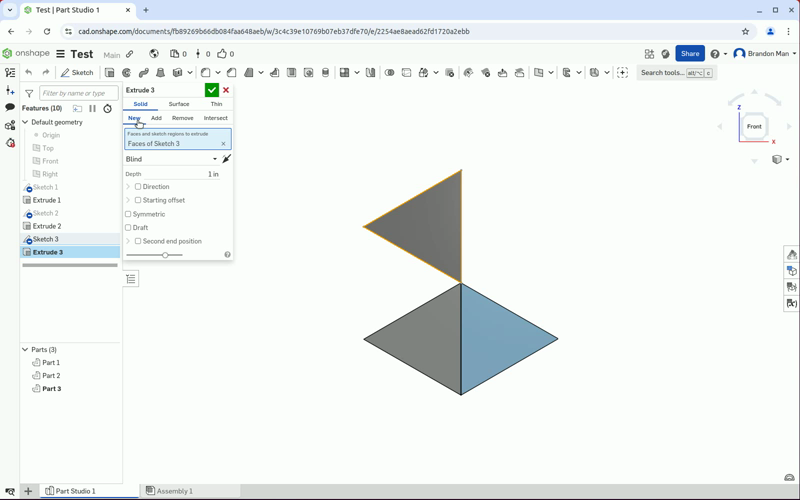
click(137, 120)
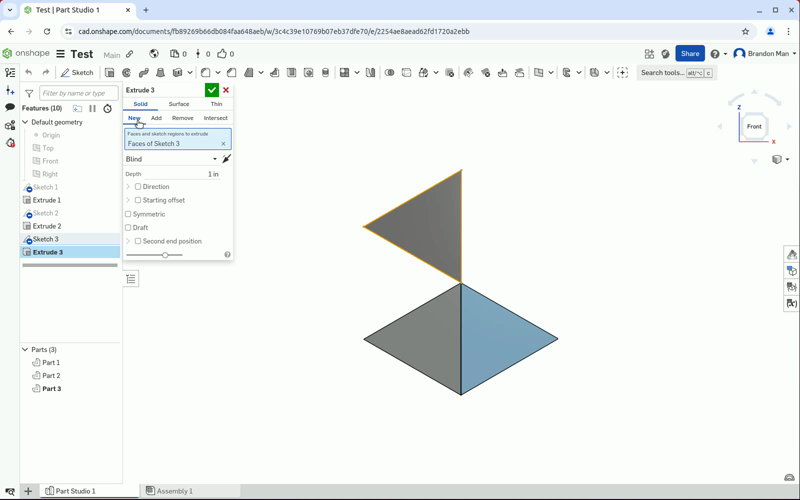
key(tab, 4)
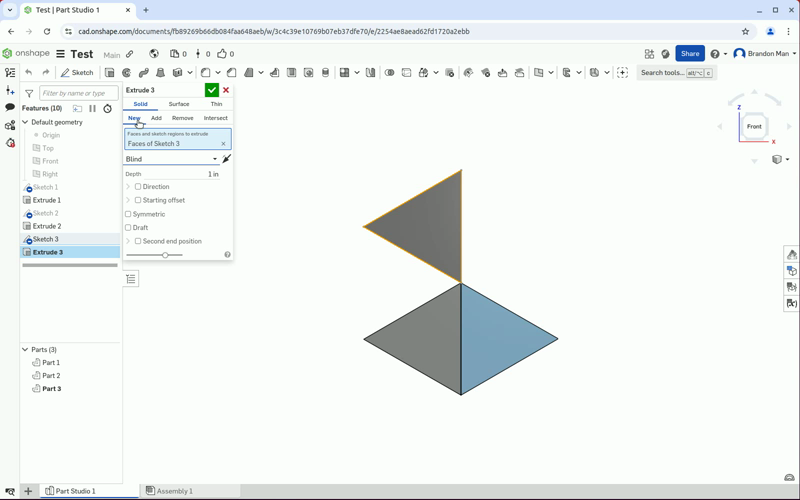
text(10.11)
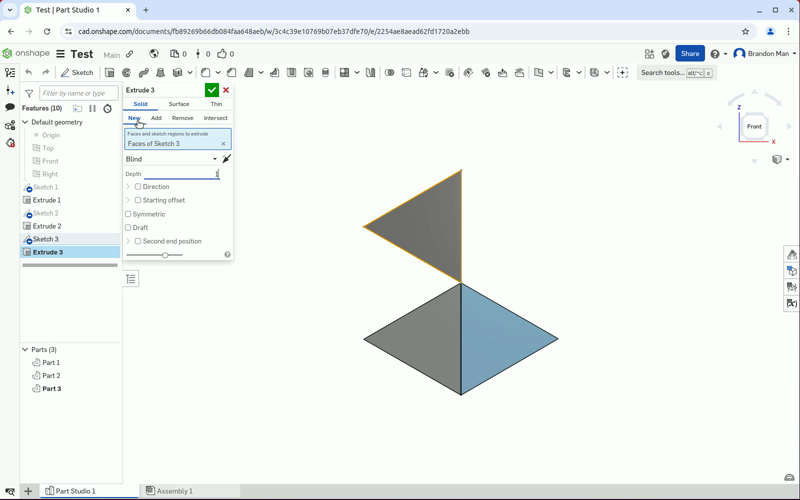
key(tab, 3)
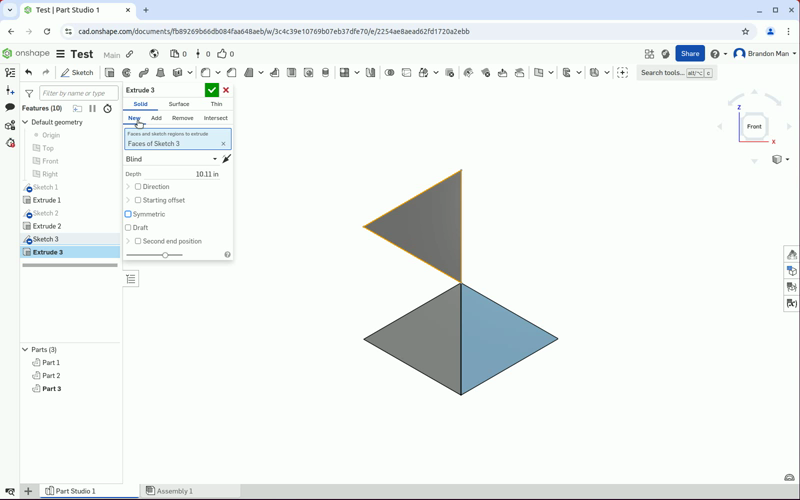
key(space)
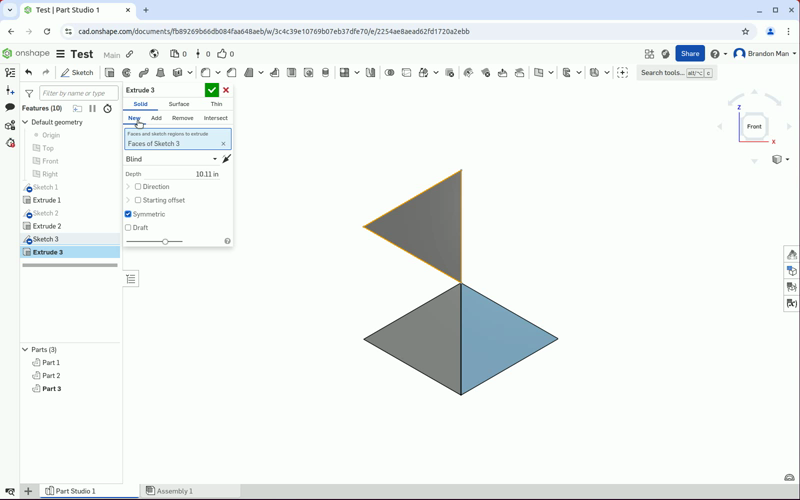
key(enter)
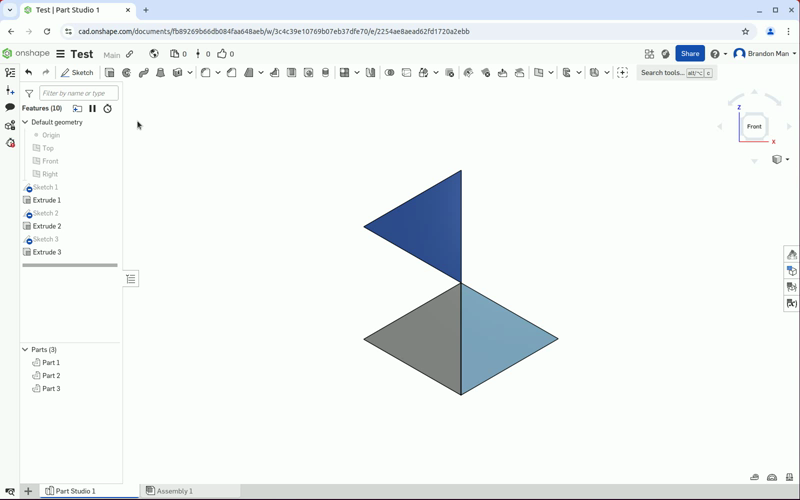
key(shift+h)
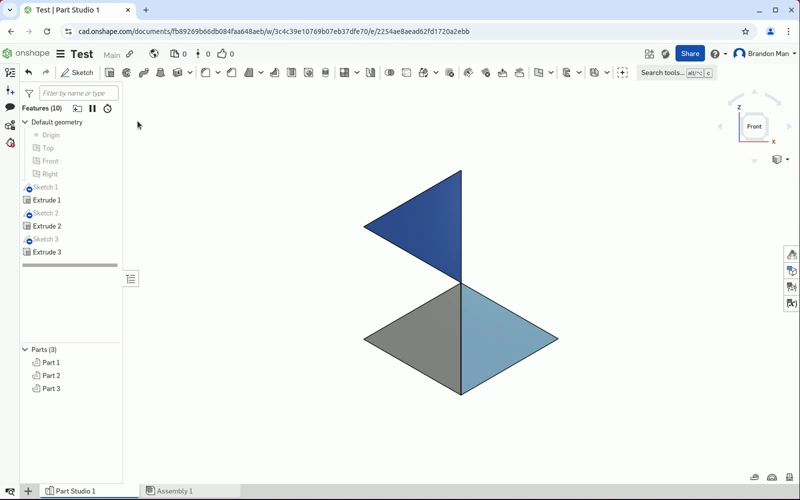
key(shift+h)
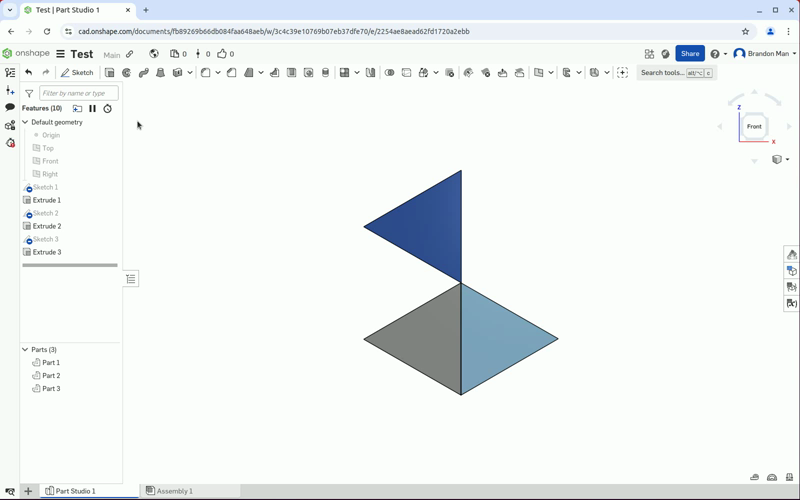
mouse_move(73, 189)
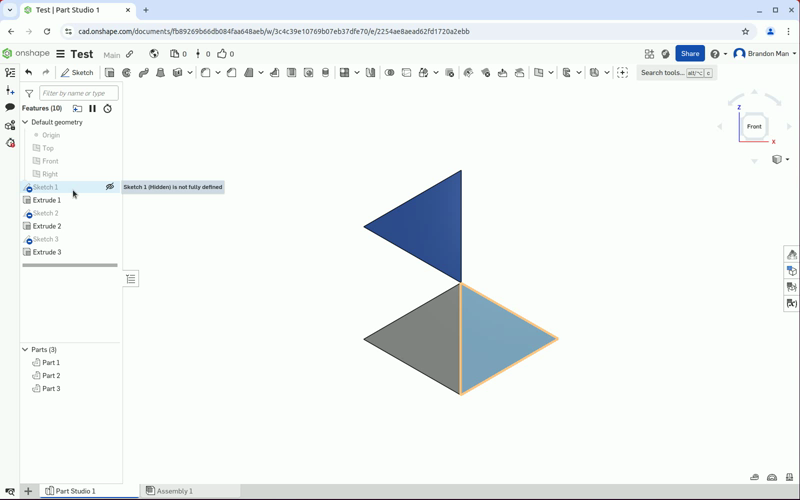
click(73, 189)
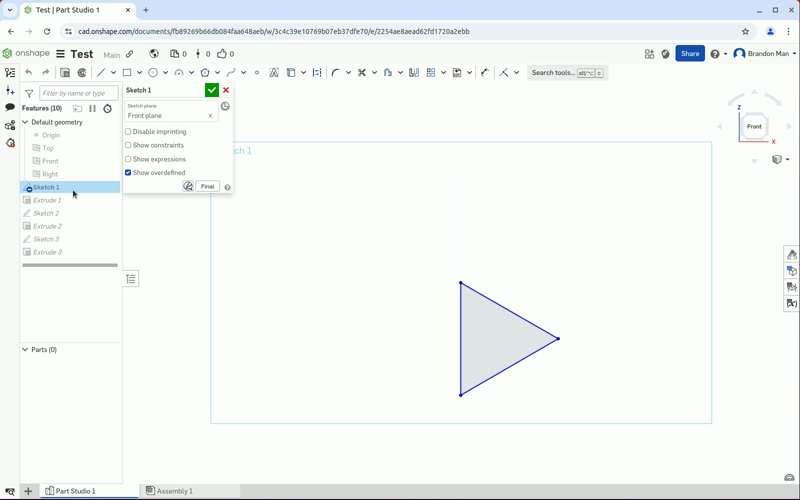
mouse_move(229, 92)
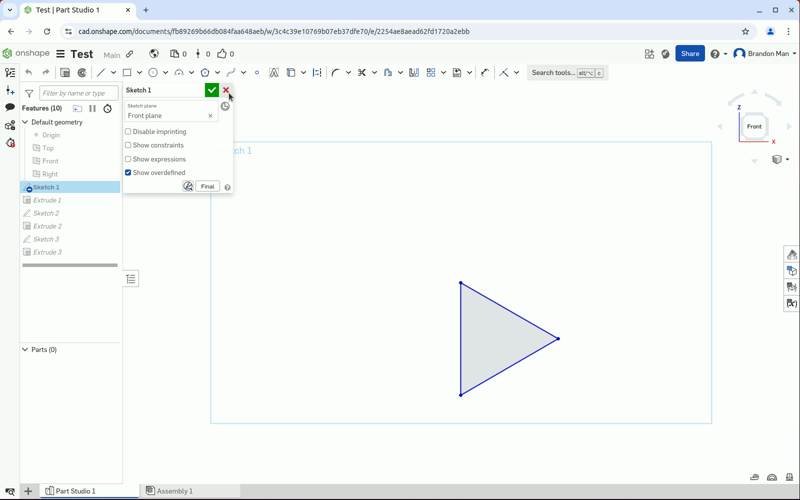
click(229, 92)
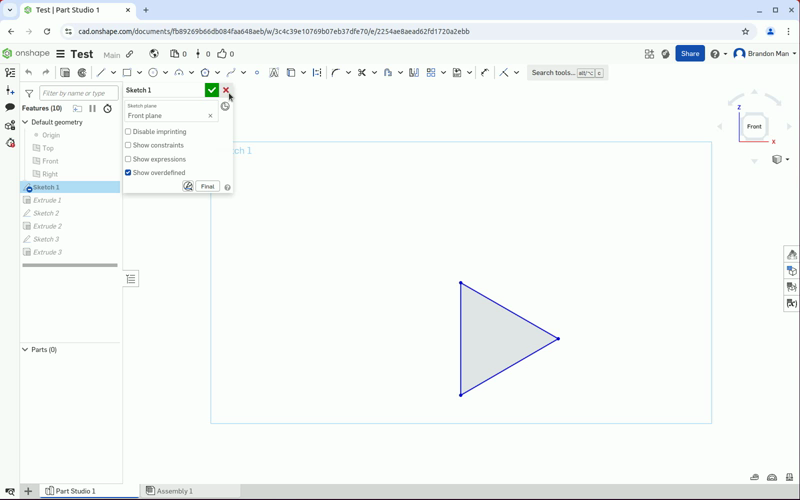
key(shift+s)
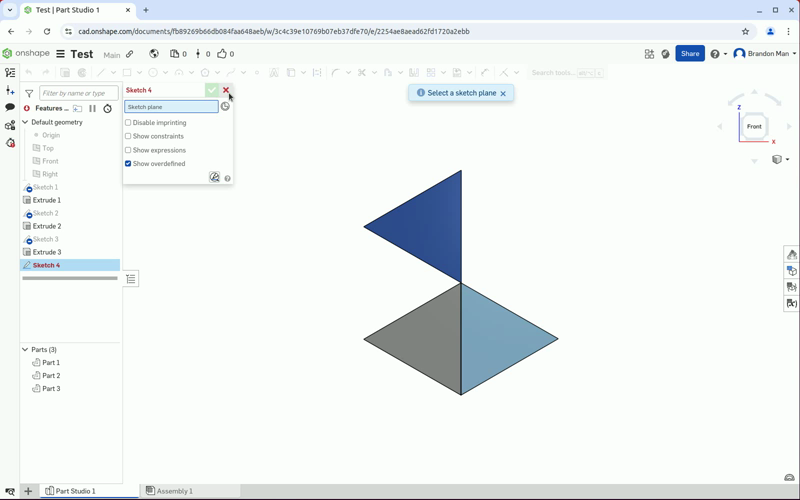
mouse_move(73, 163)
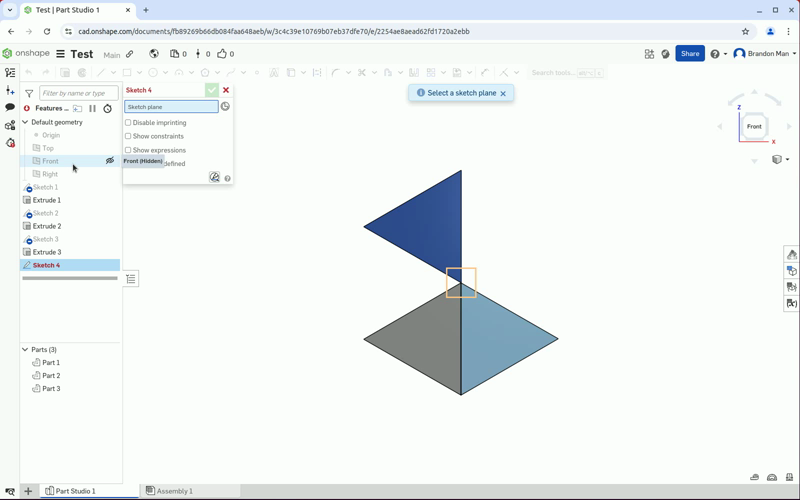
click(73, 163)
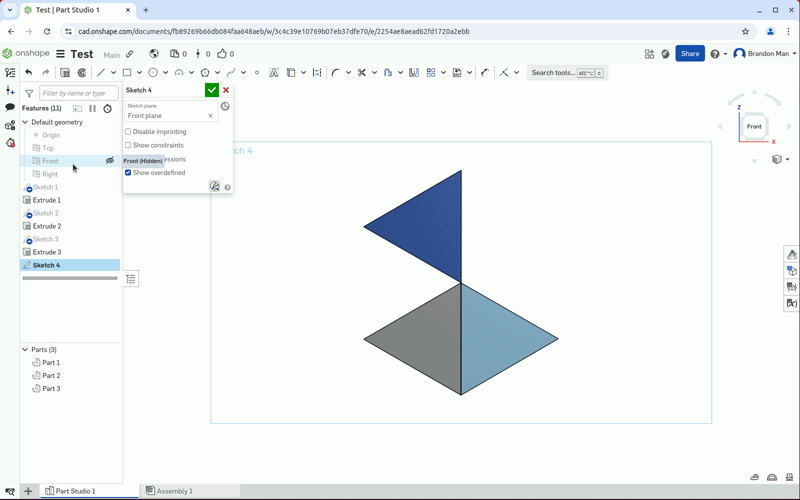
mouse_move(73, 352)
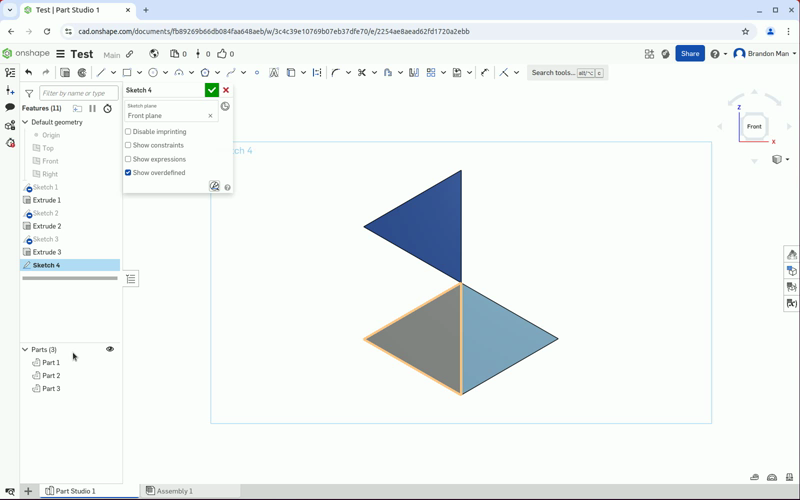
key(y)
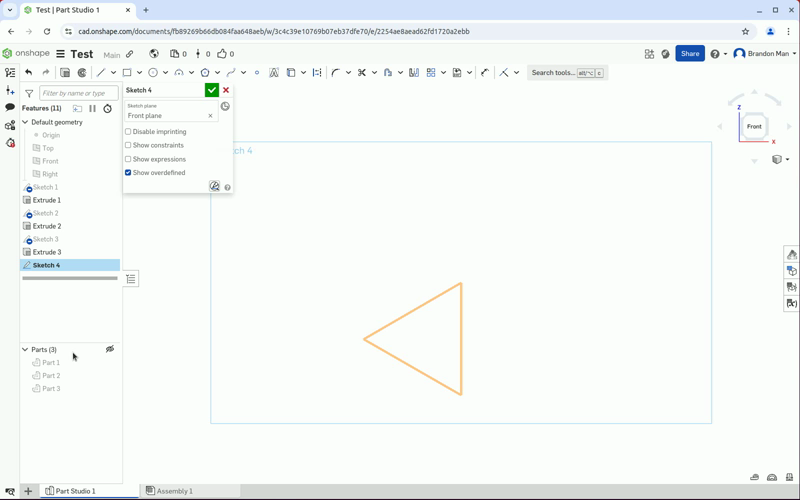
key(l)
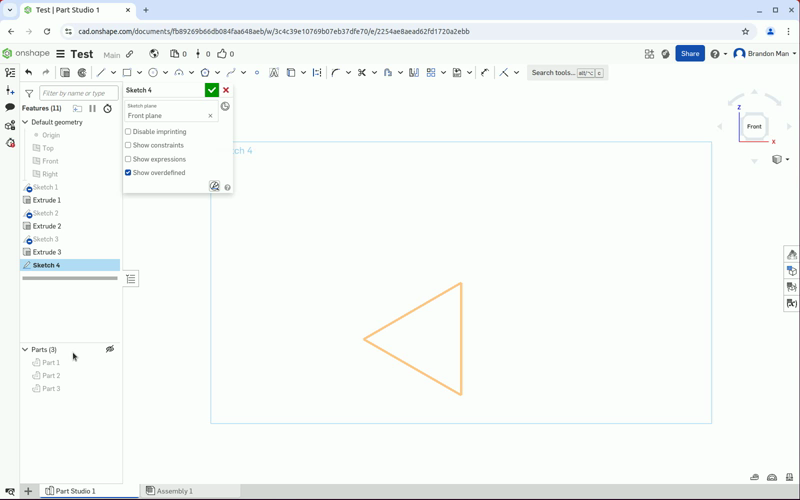
key_down(shift)
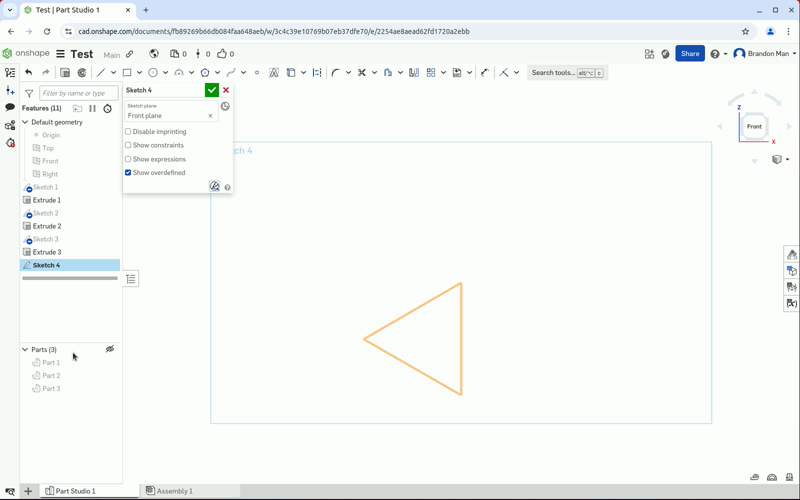
mouse_move(460, 282)
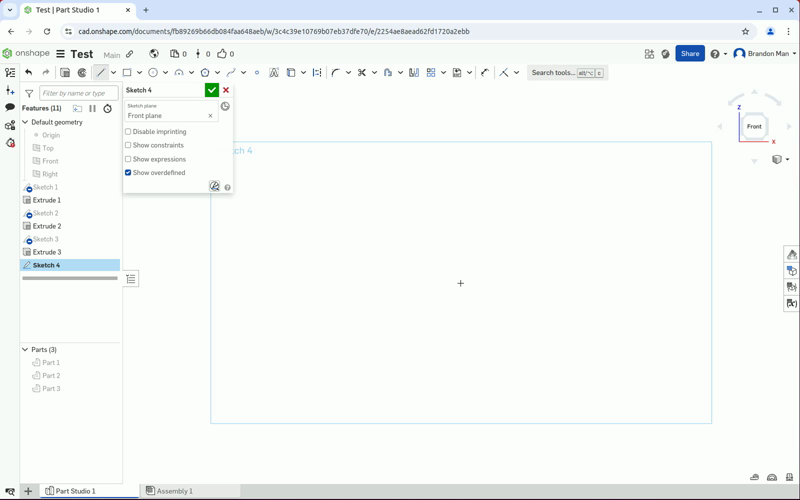
click(460, 282)
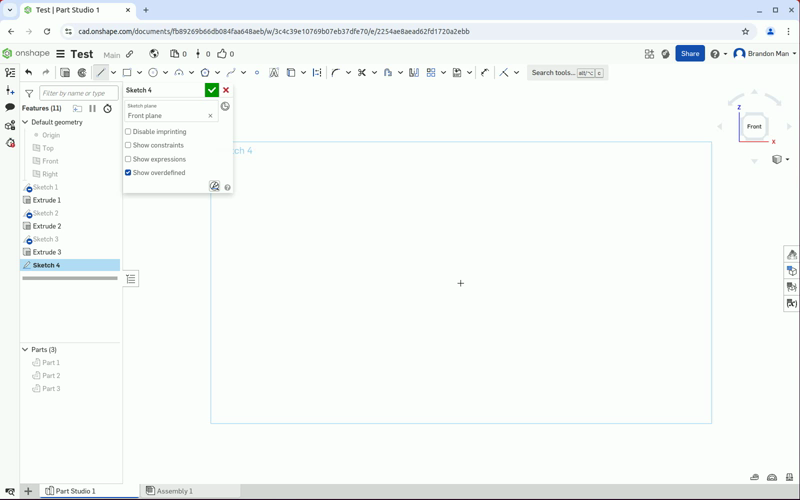
key_up(shift)
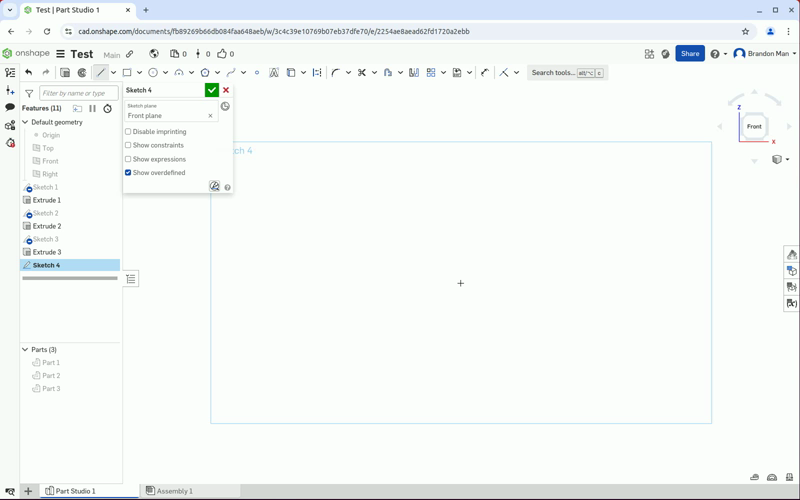
key_down(shift)
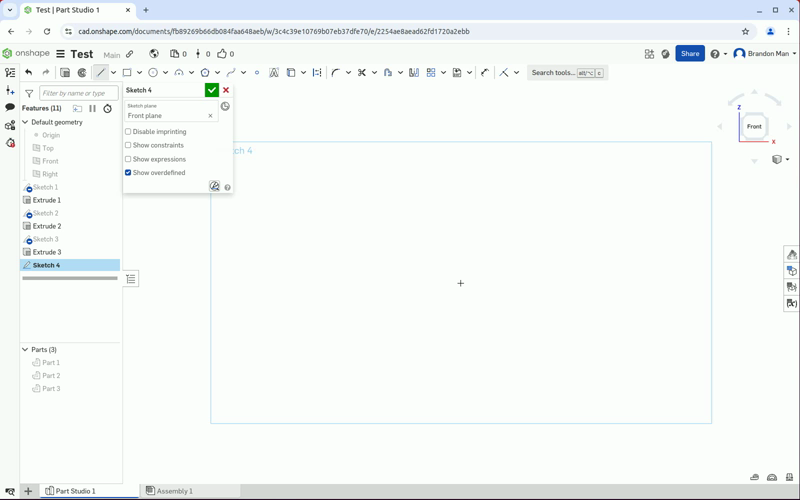
mouse_move(558, 226)
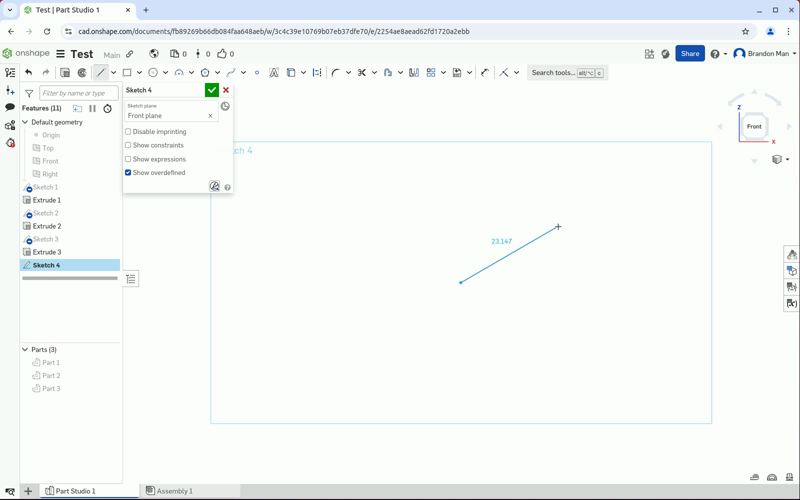
click(558, 226)
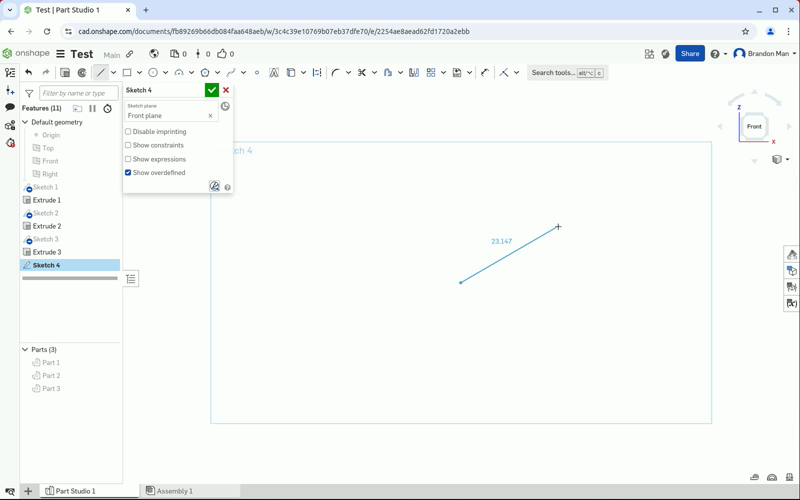
key_up(shift)
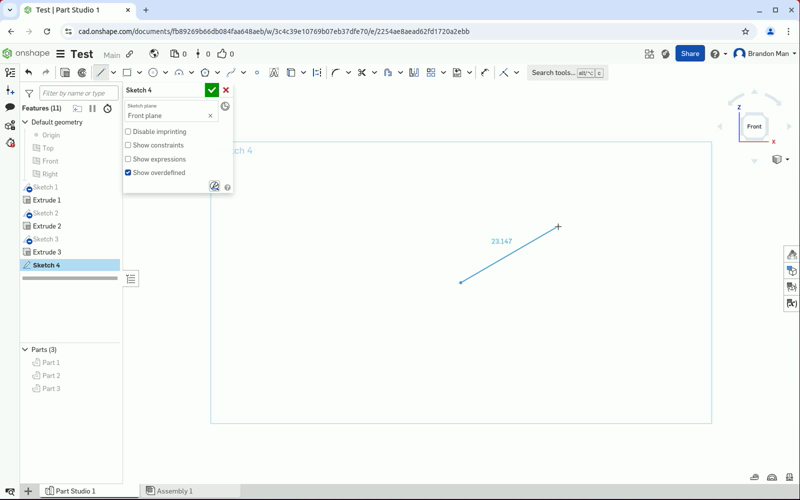
key_down(shift)
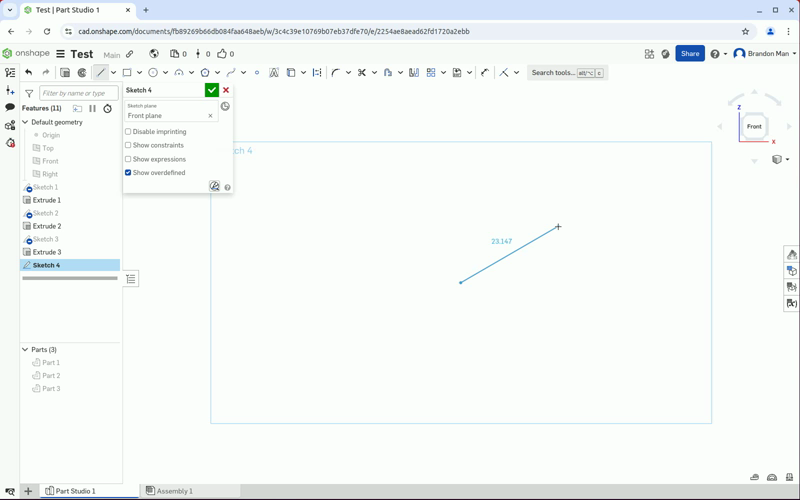
mouse_move(460, 170)
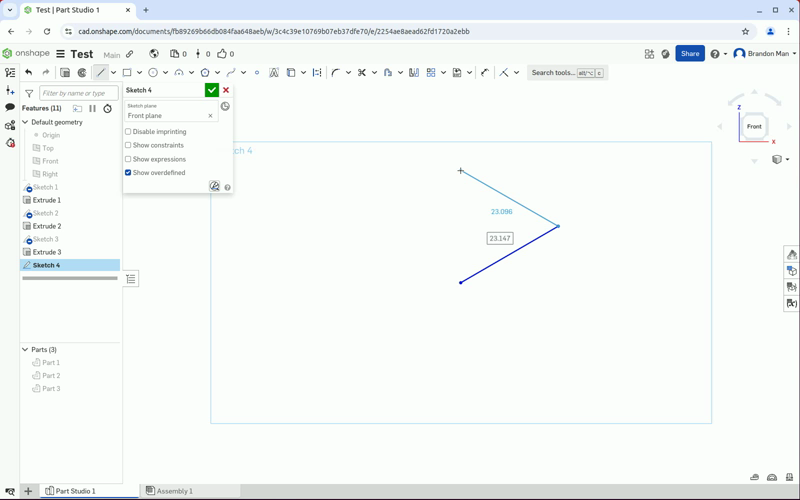
click(460, 170)
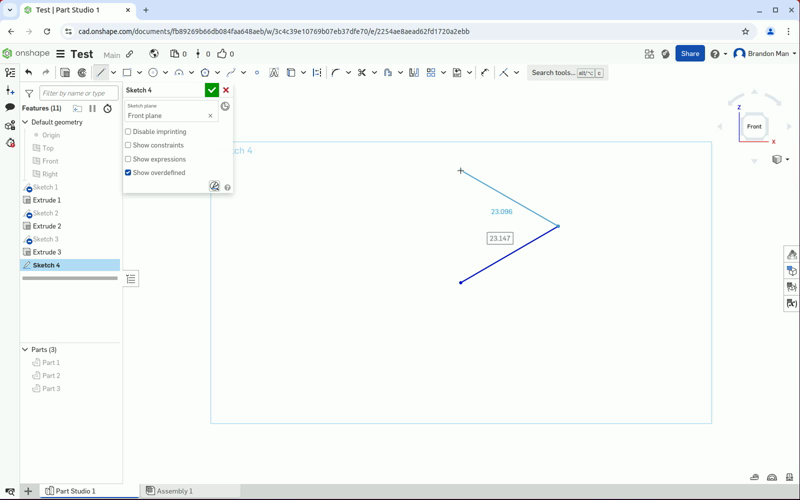
key_up(shift)
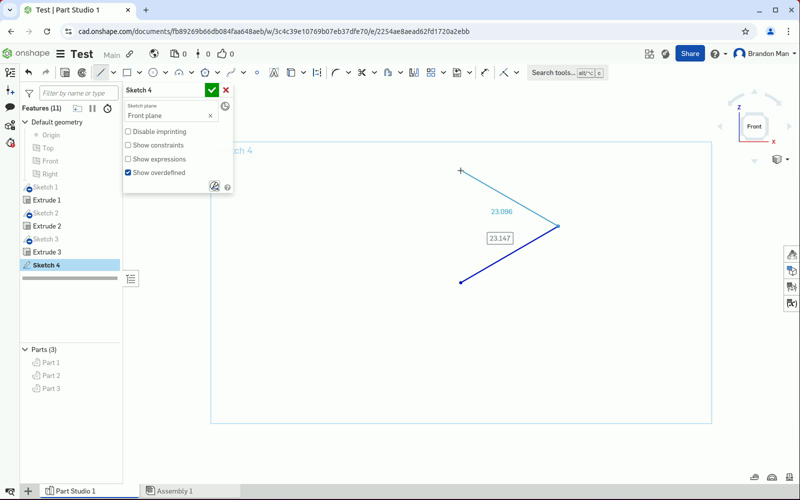
key_down(shift)
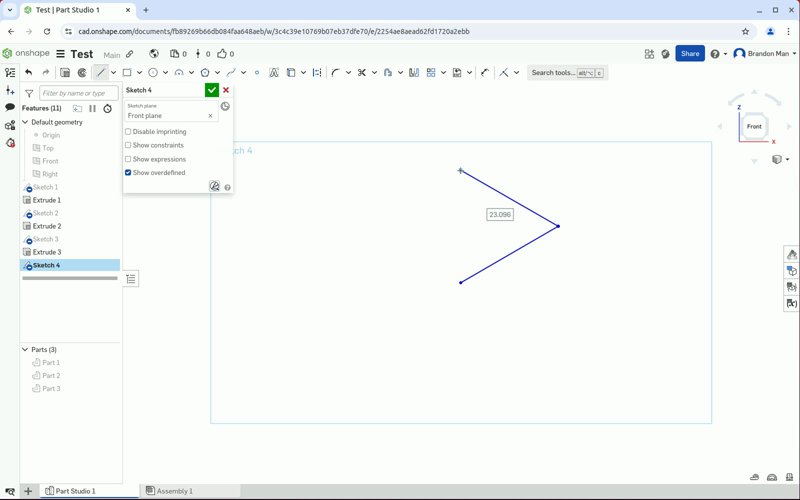
mouse_move(460, 282)
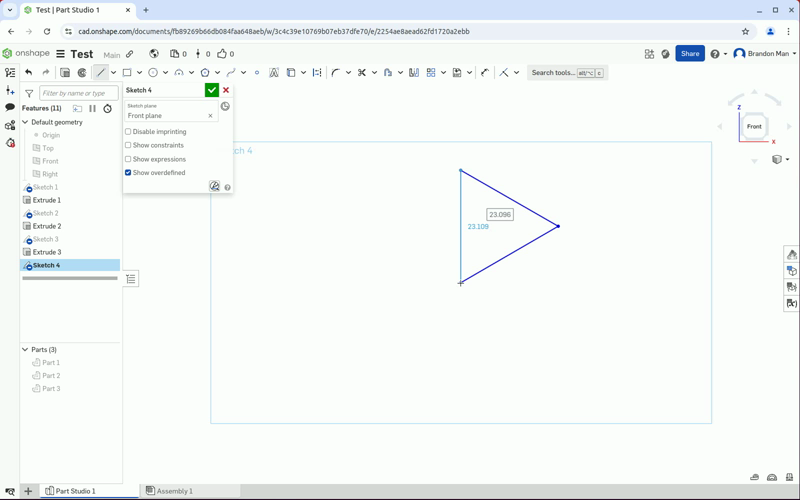
key_up(shift)
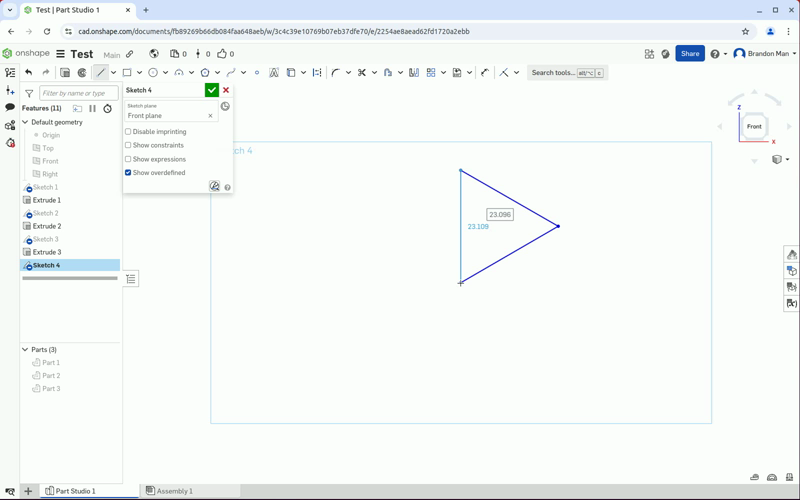
click(460, 282)
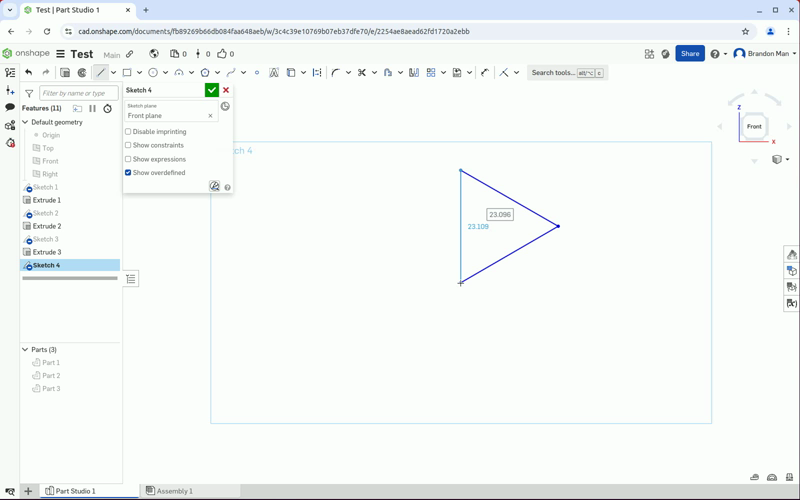
key(esc)
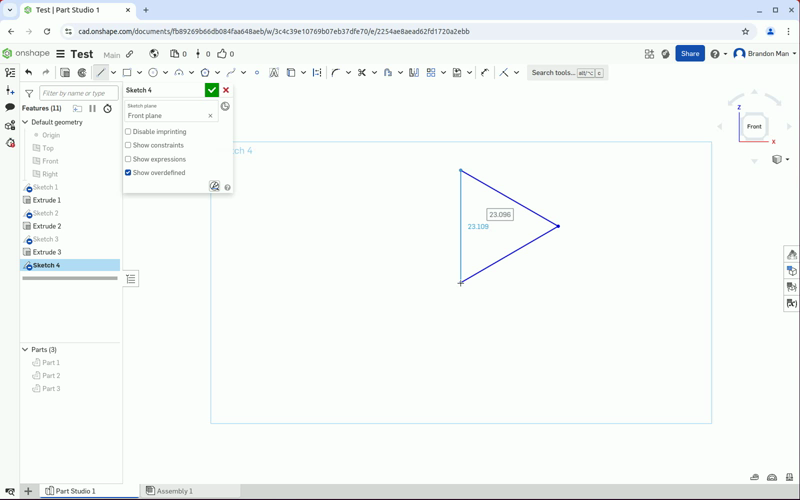
mouse_move(531, 227)
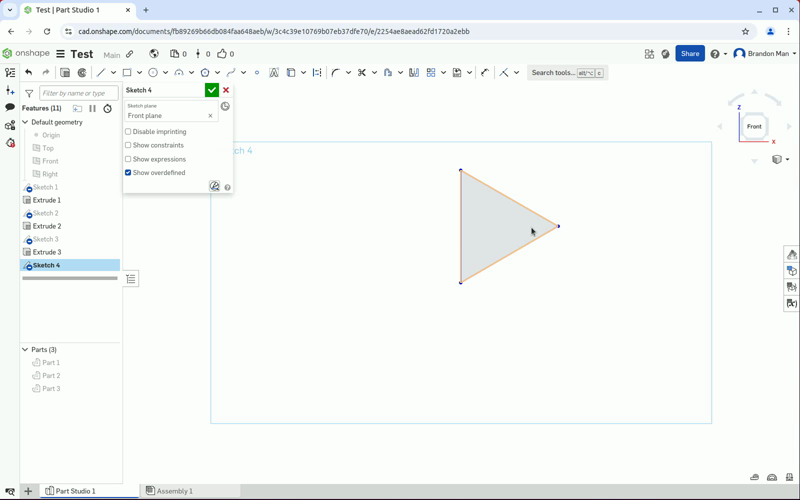
click(531, 227)
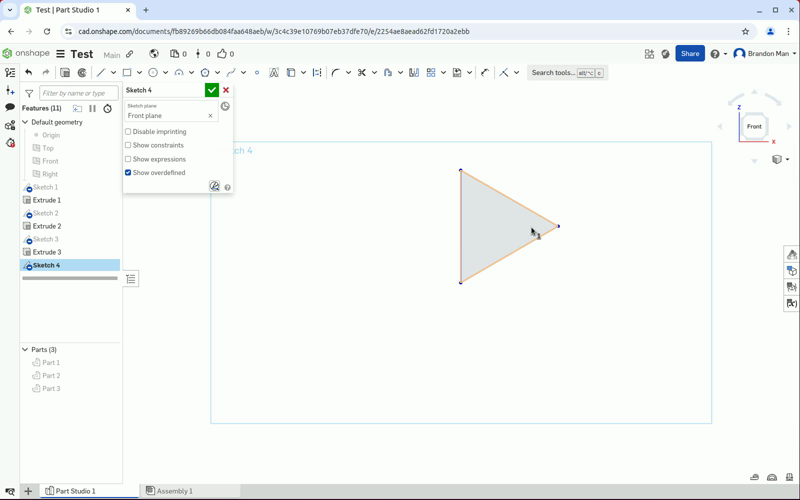
mouse_move(73, 352)
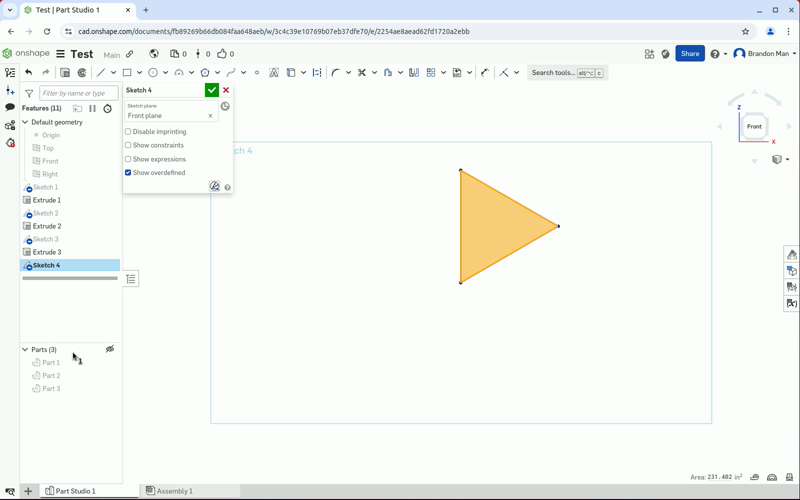
key(shift+y)
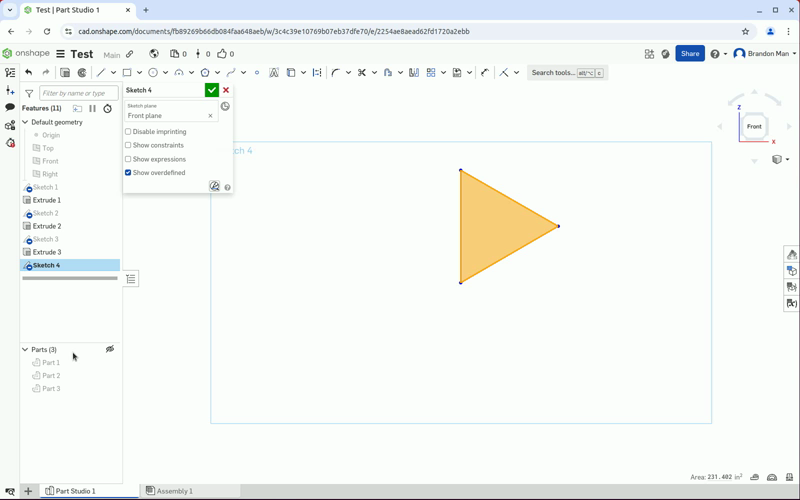
key(shift+e)
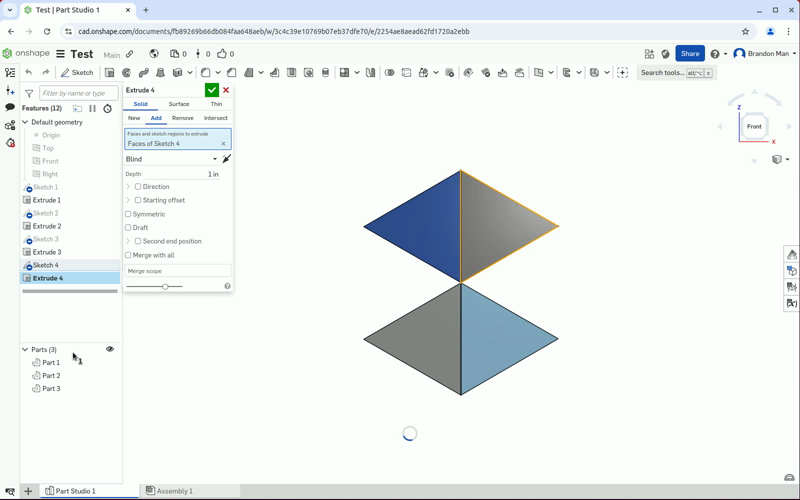
mouse_move(143, 106)
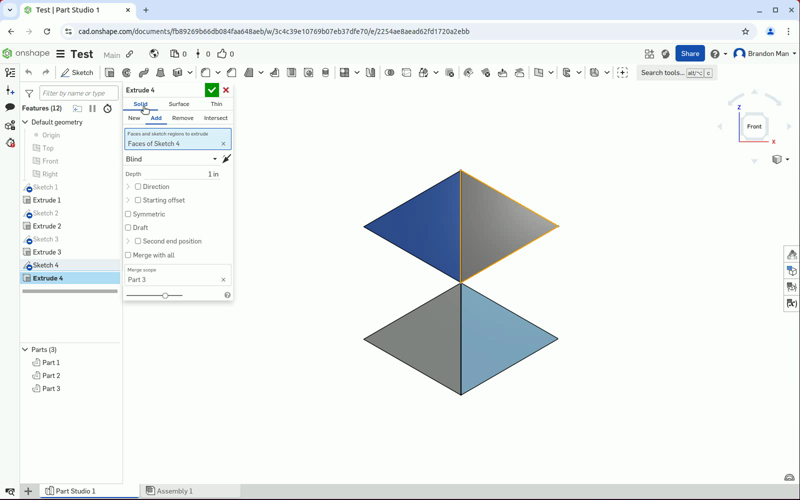
click(143, 106)
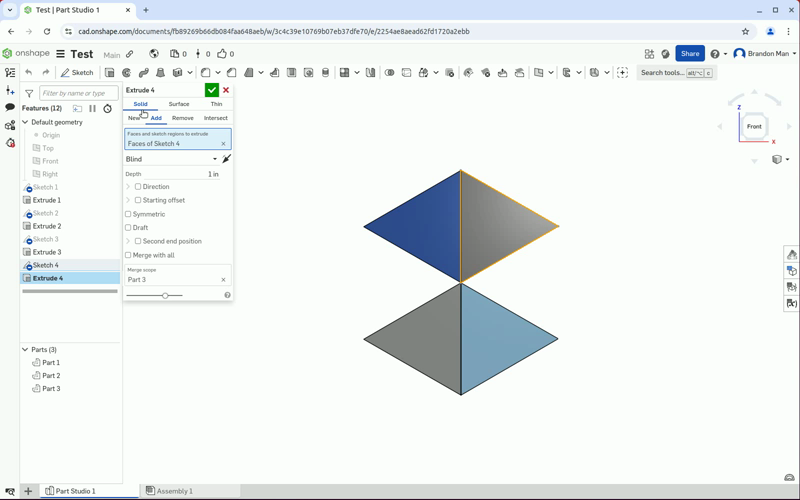
mouse_move(137, 120)
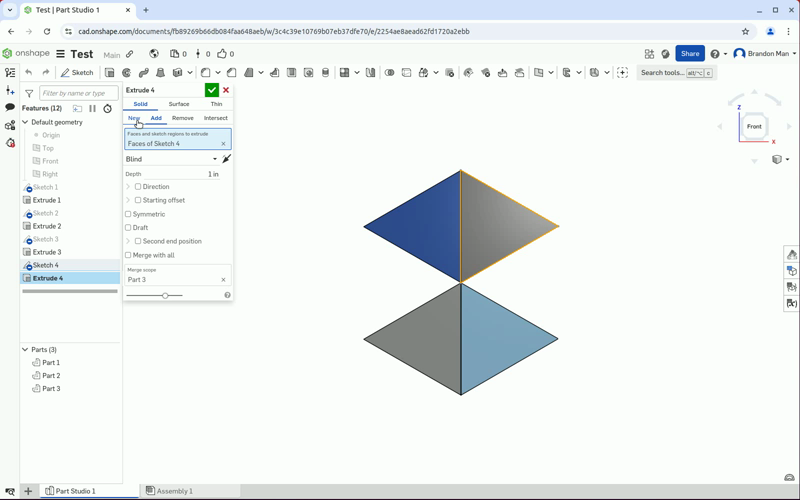
click(137, 120)
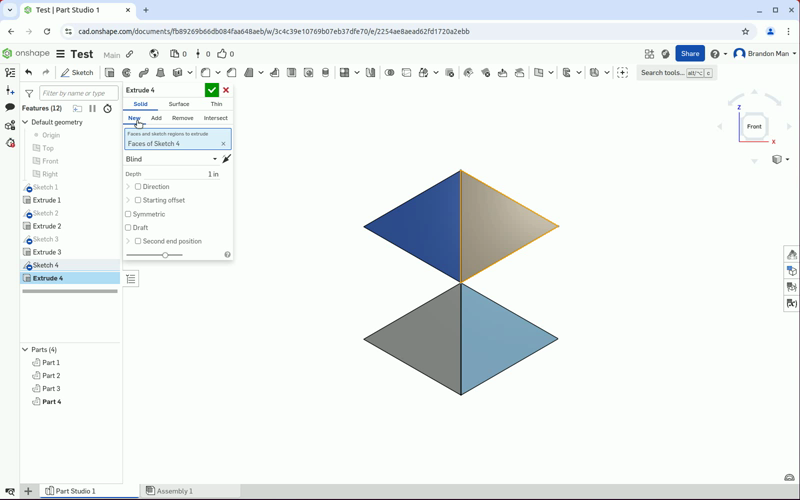
key(tab, 4)
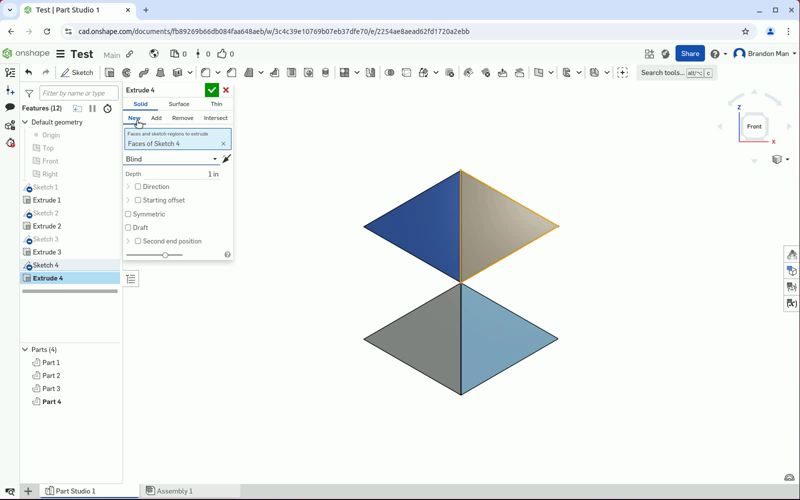
text(10.11)
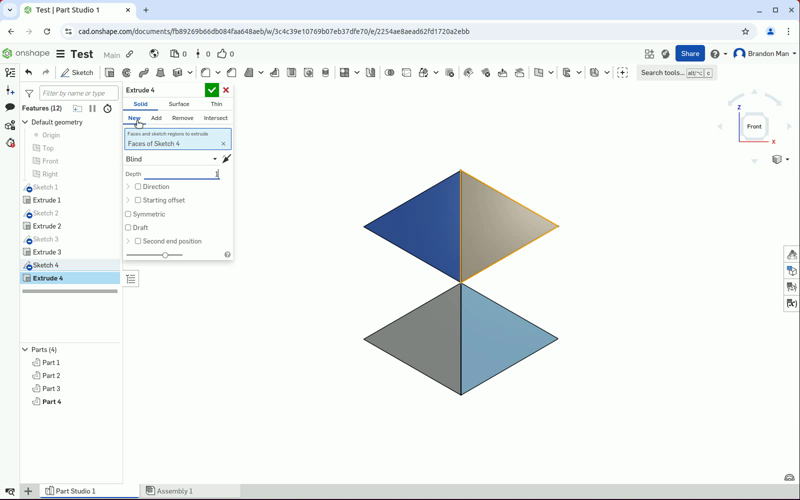
key(tab, 3)
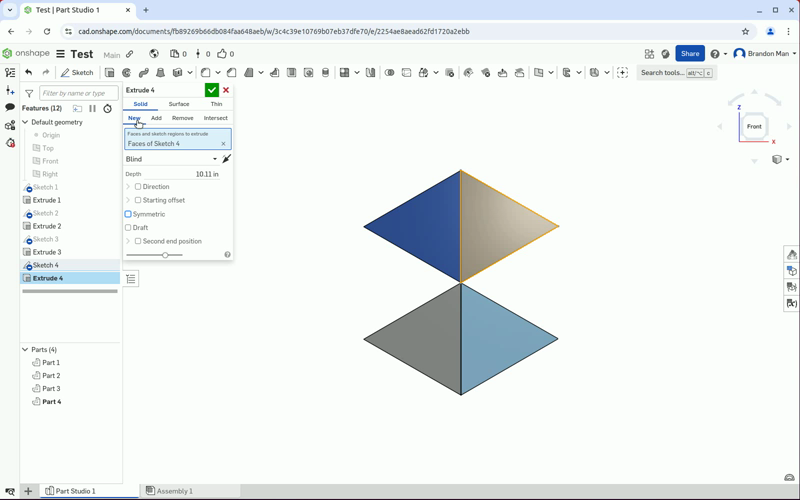
key(space)
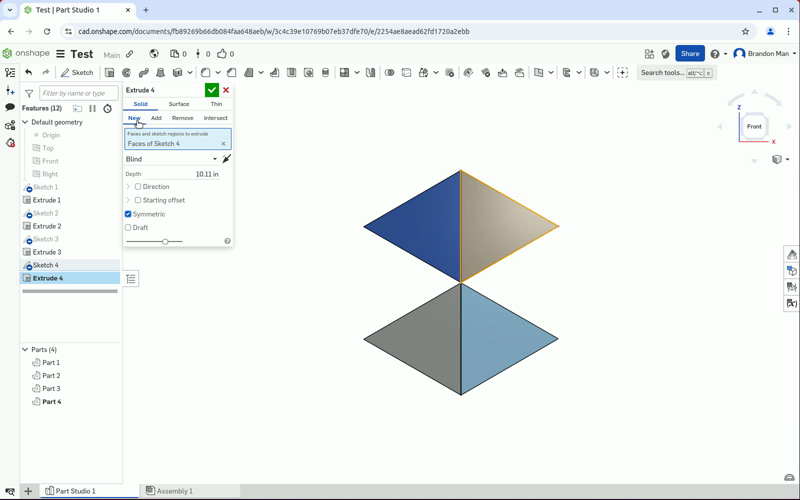
key(enter)
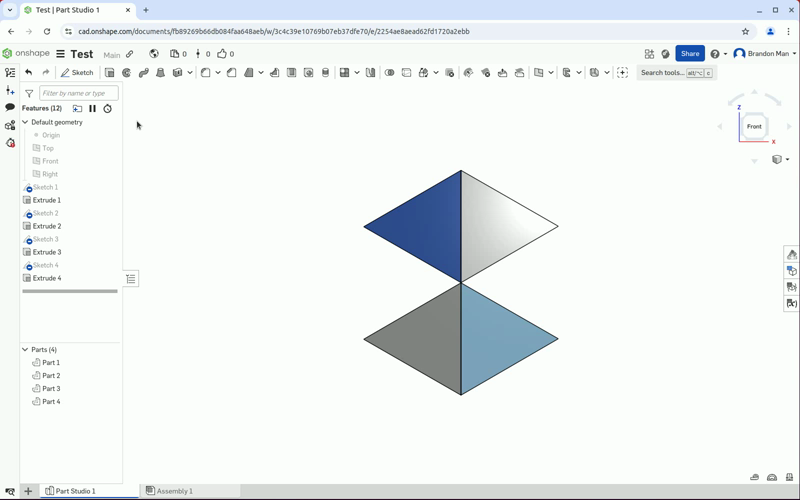
key(shift+h)
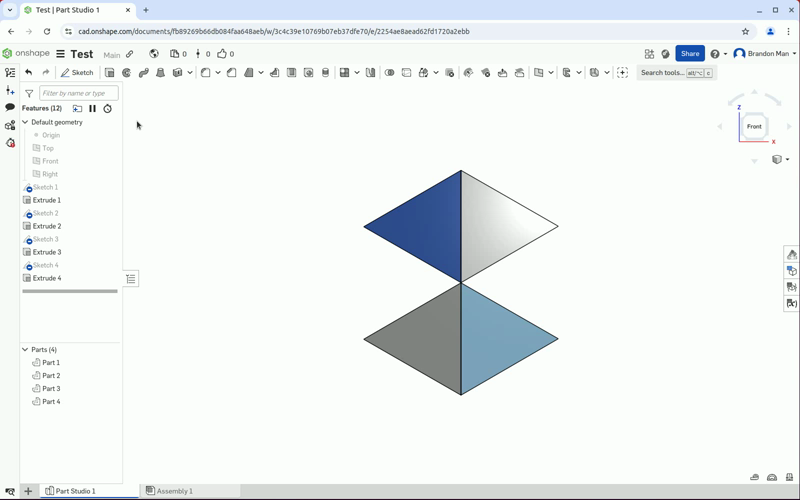
key(shift+h)
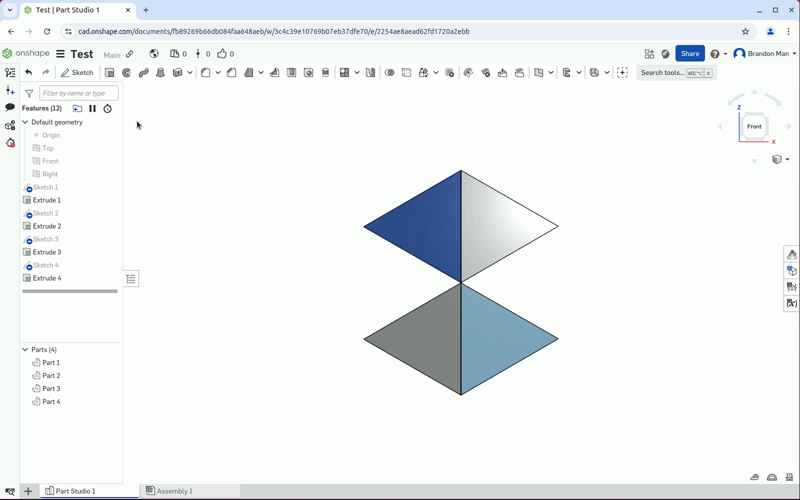
mouse_move(73, 189)
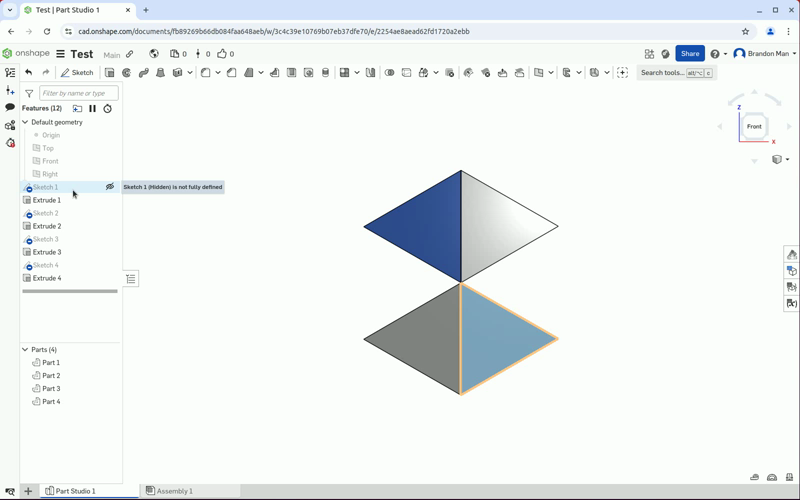
click(73, 189)
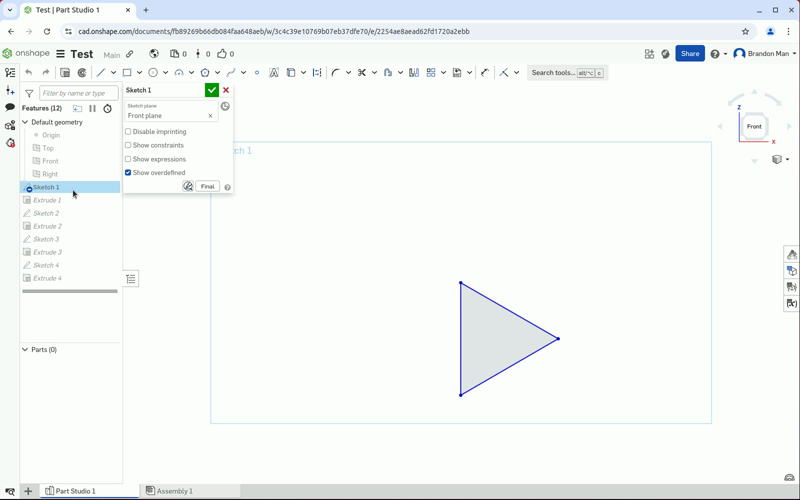
mouse_move(229, 92)
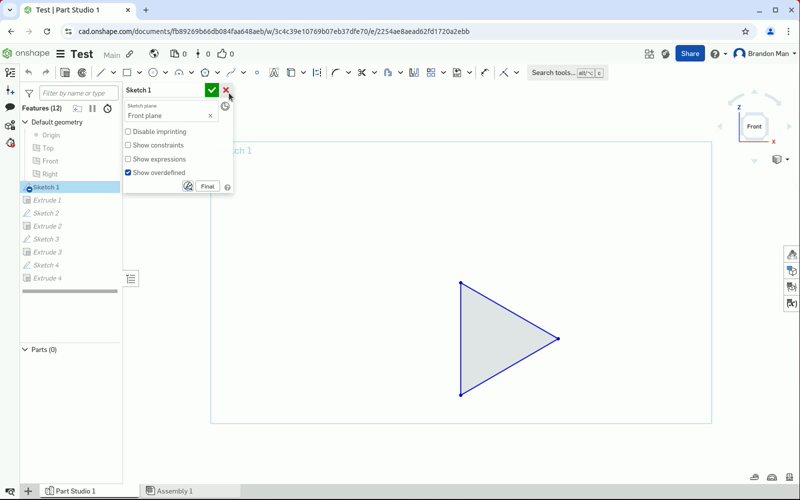
click(229, 92)
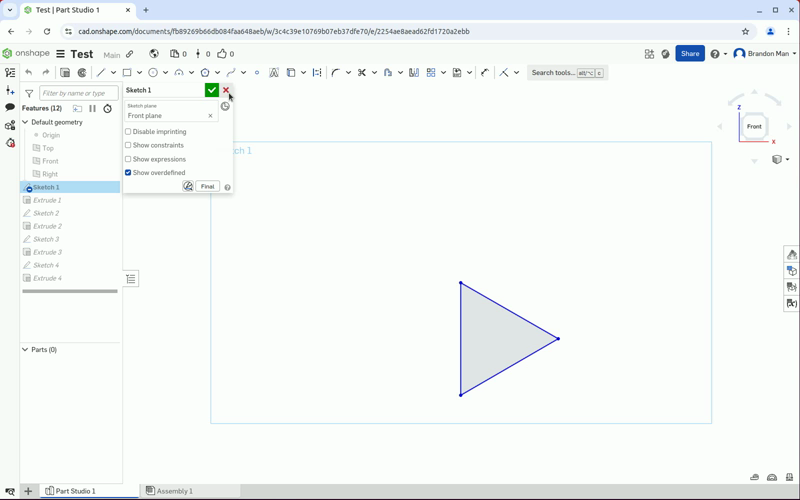
key(shift+s)
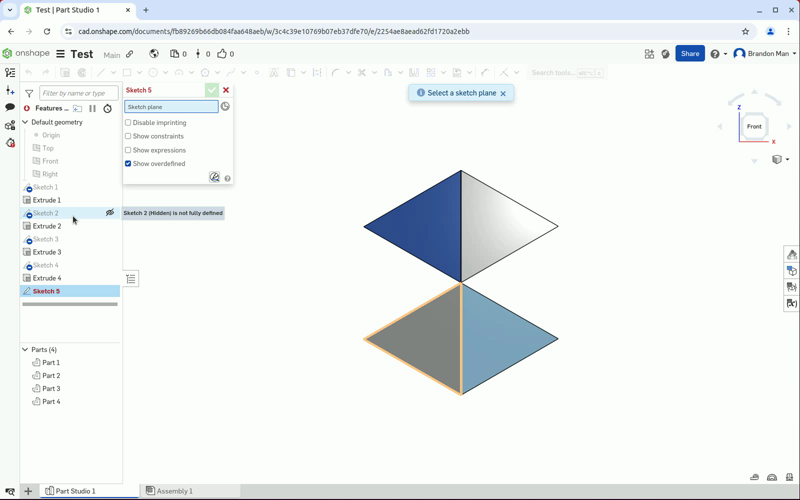
scroll(3)
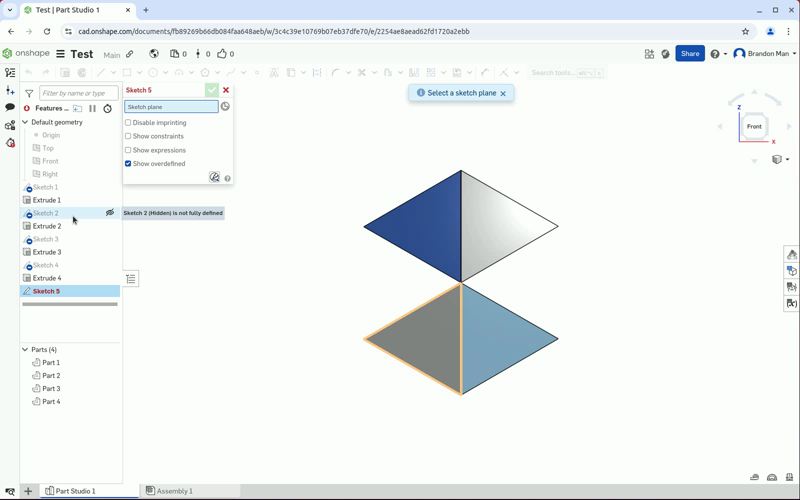
mouse_move(73, 163)
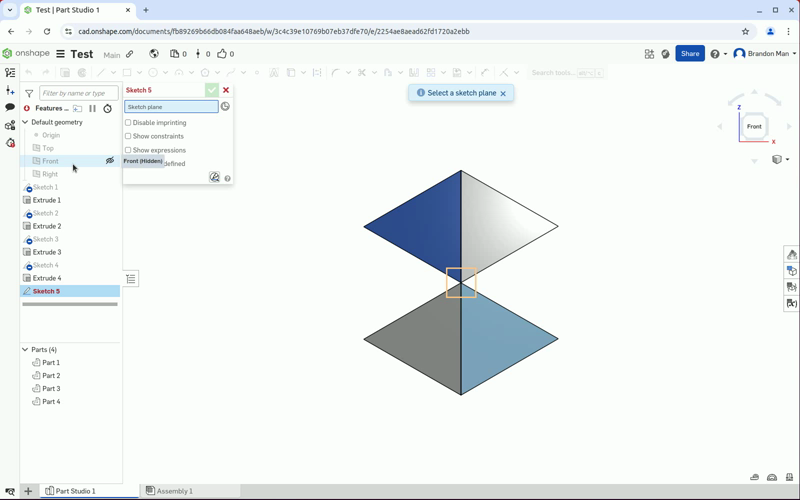
click(73, 163)
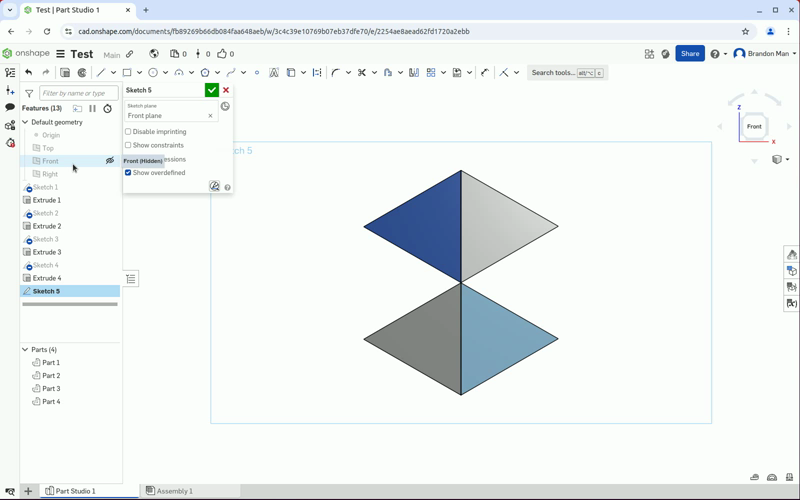
mouse_move(73, 352)
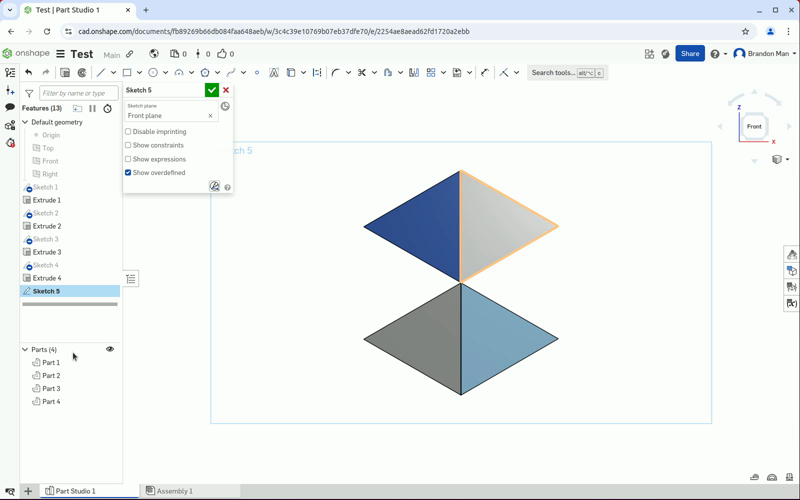
key(y)
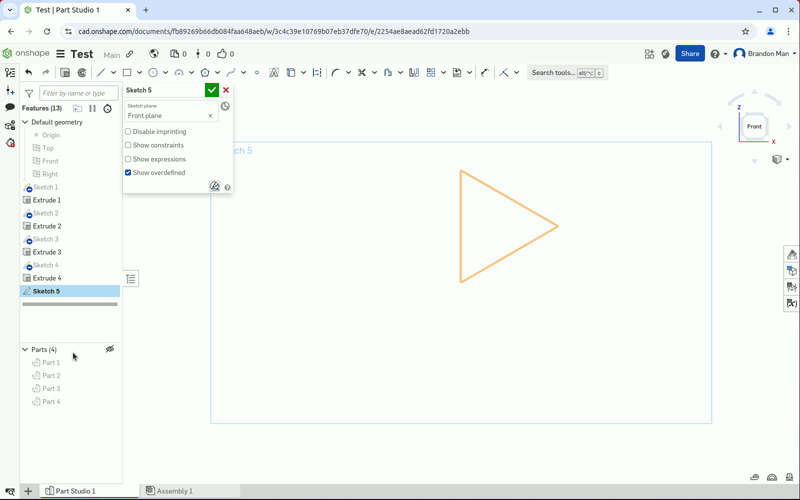
key(l)
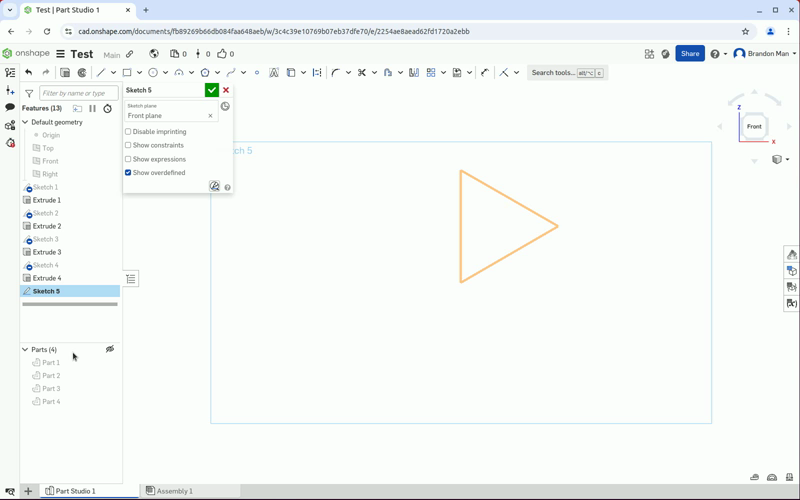
key_down(shift)
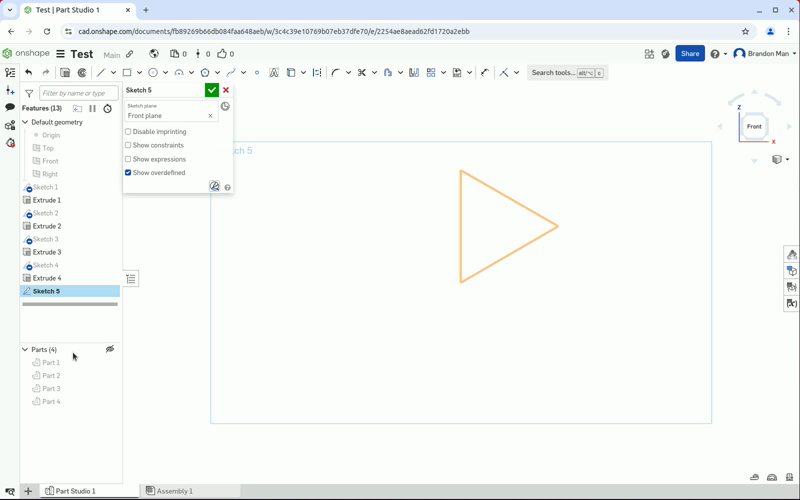
mouse_move(460, 282)
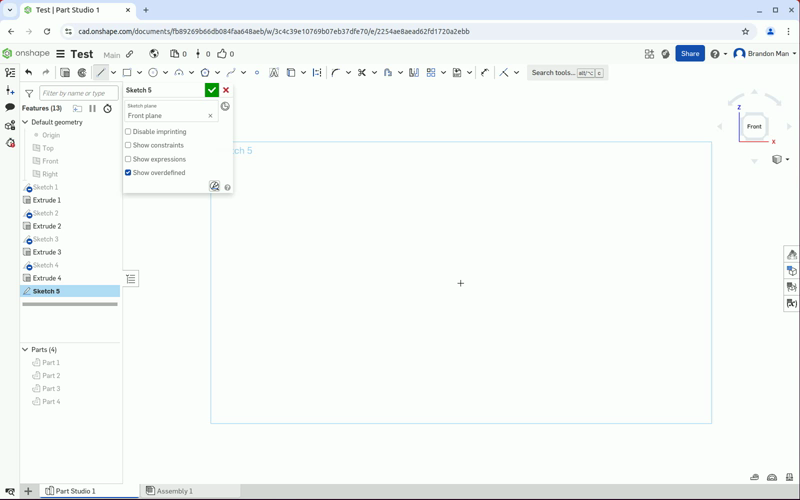
click(460, 282)
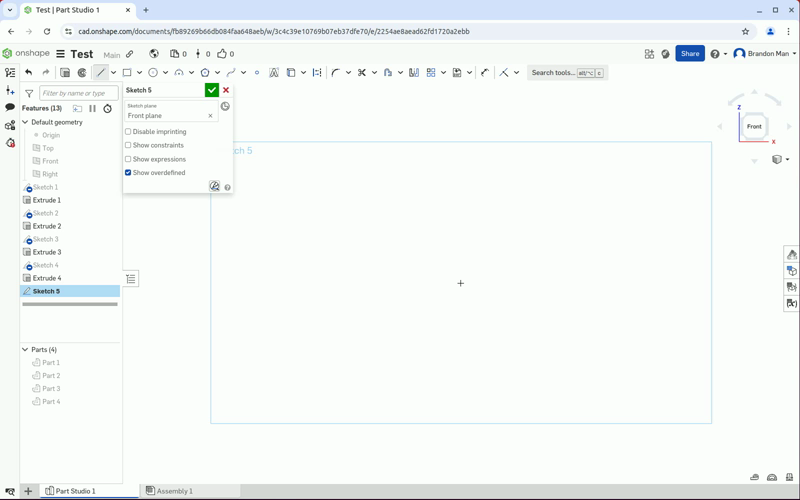
key_up(shift)
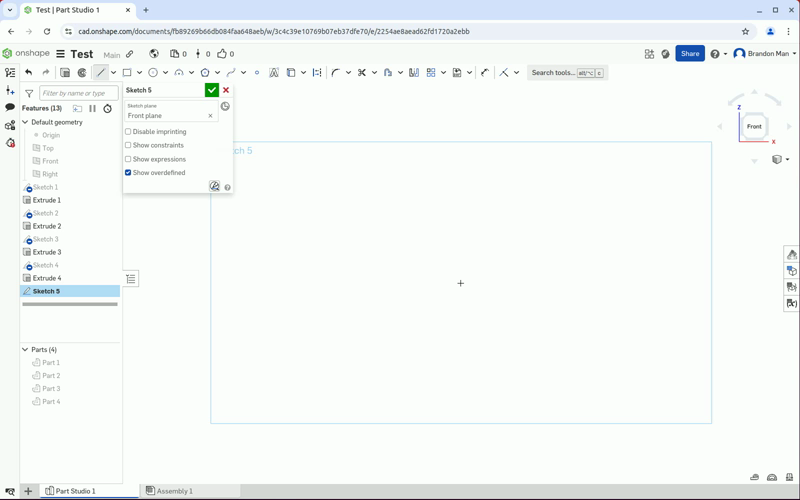
key_down(shift)
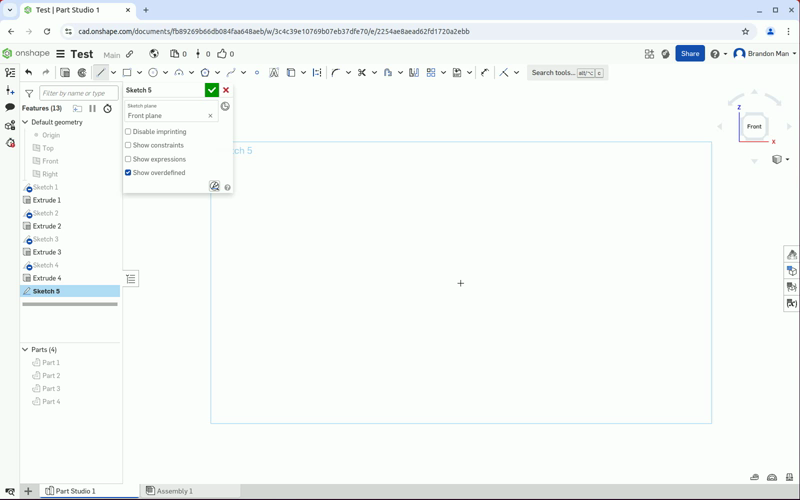
mouse_move(558, 339)
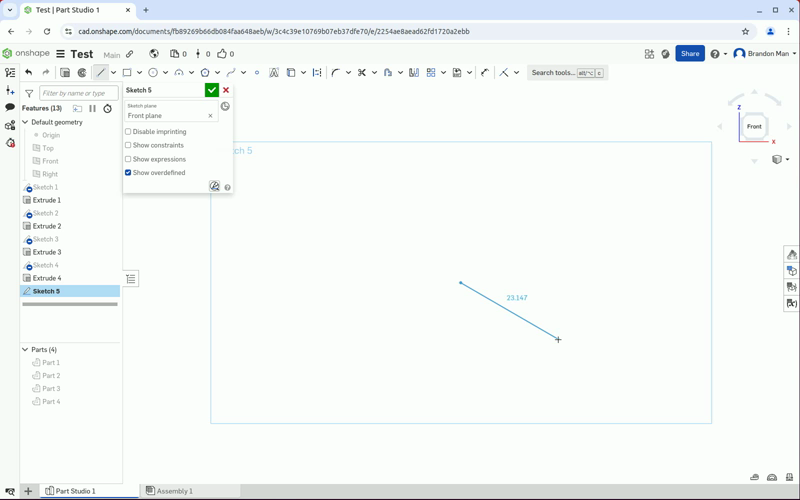
click(558, 339)
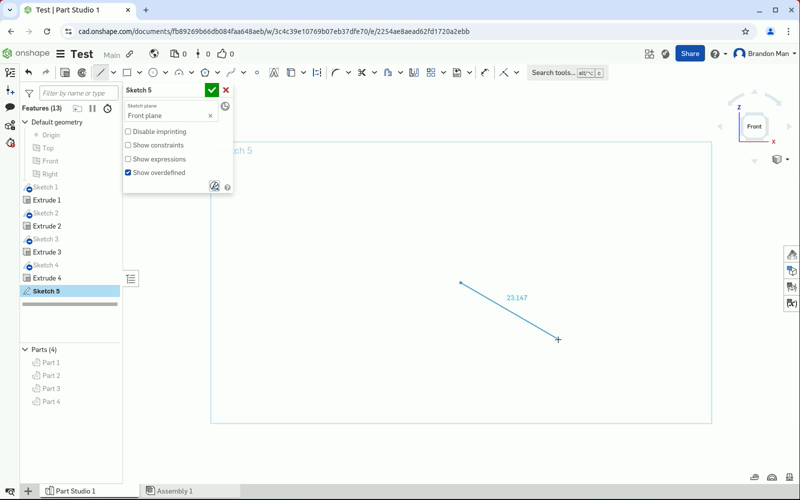
key_up(shift)
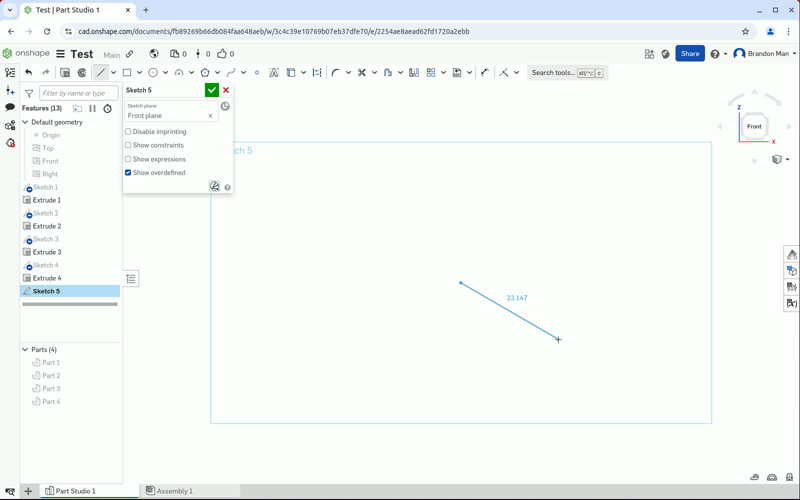
key_down(shift)
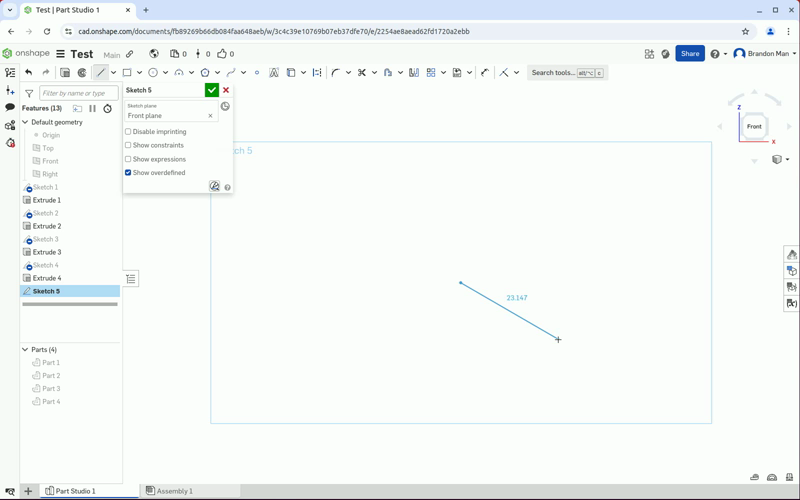
mouse_move(558, 226)
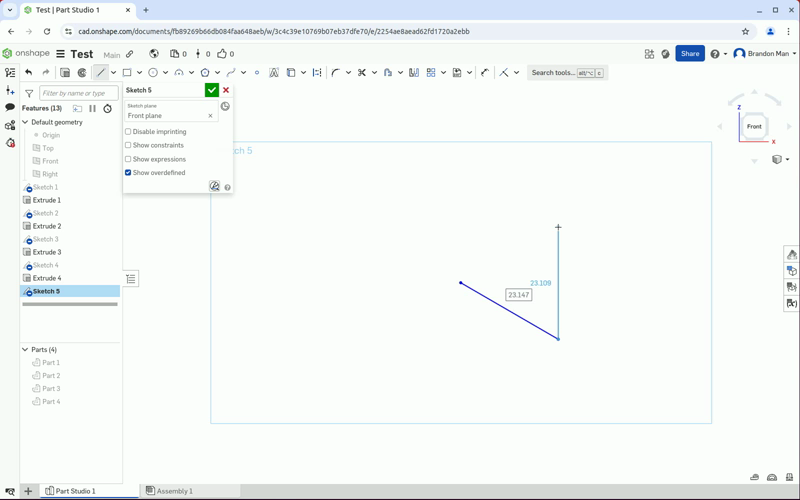
click(558, 226)
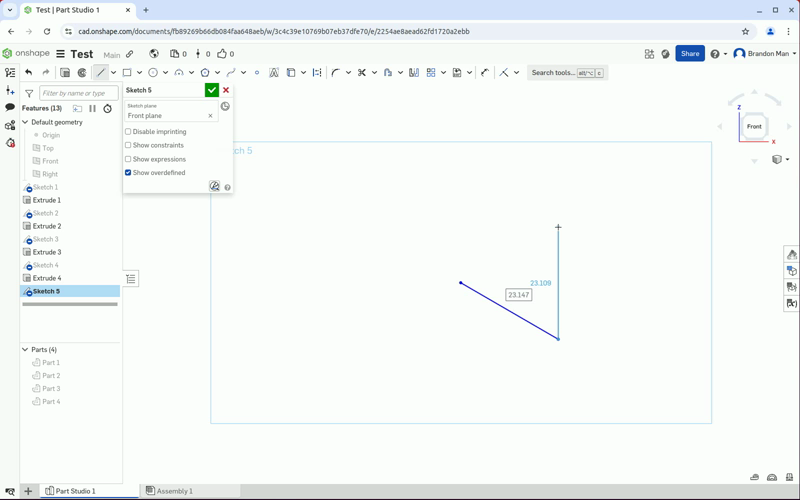
key_up(shift)
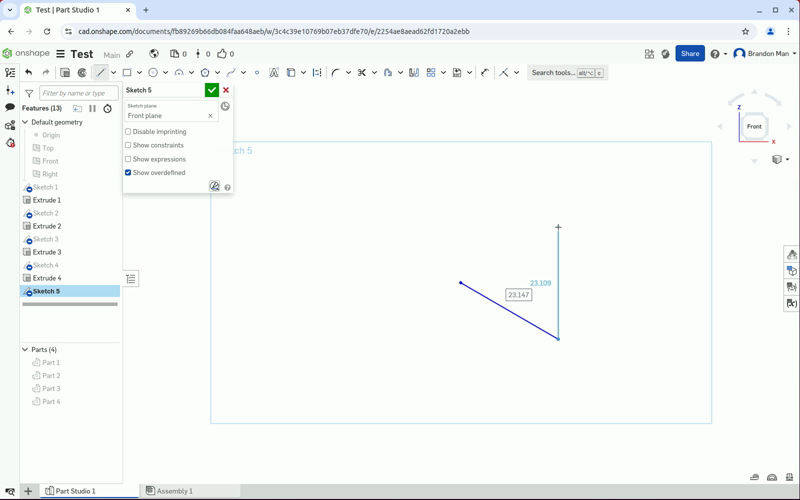
key_down(shift)
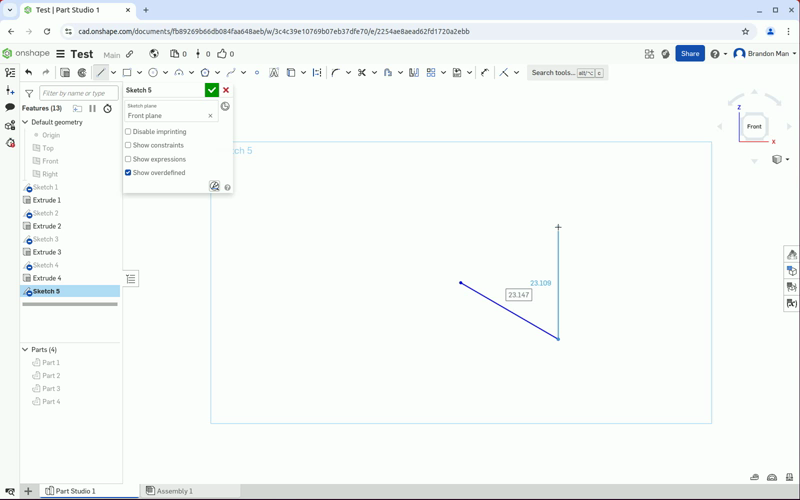
mouse_move(460, 282)
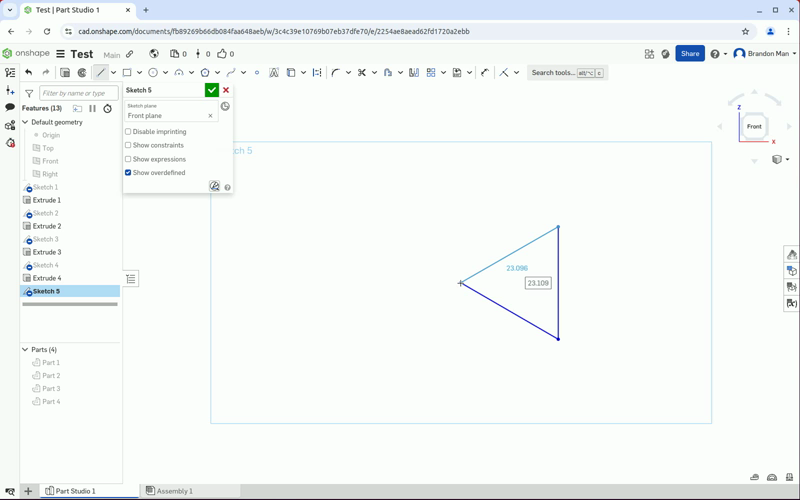
key_up(shift)
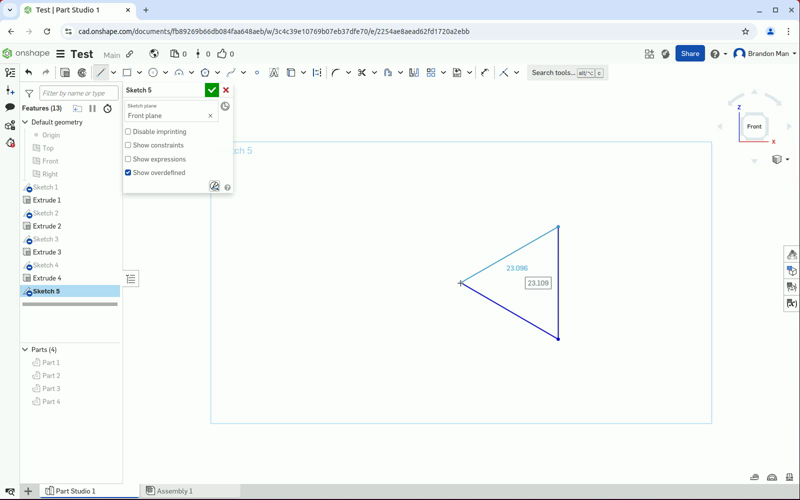
click(460, 282)
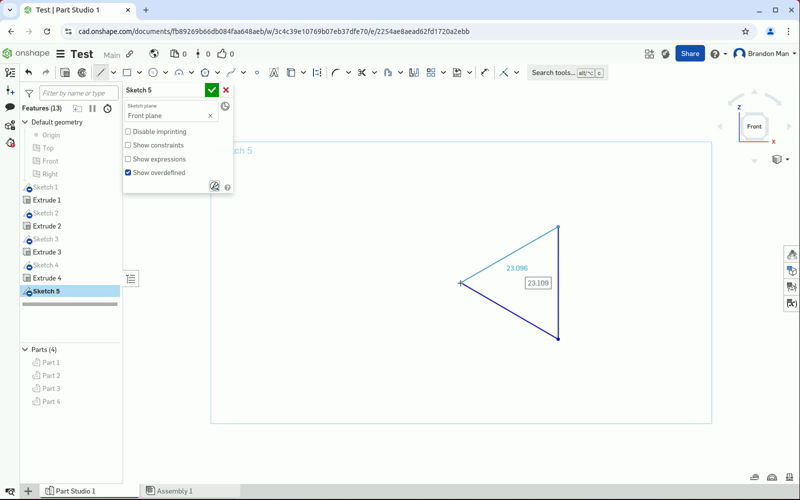
key(esc)
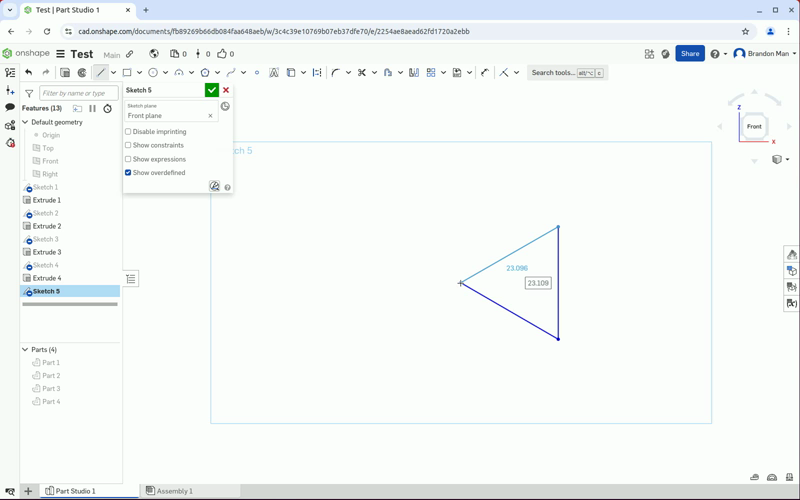
mouse_move(499, 268)
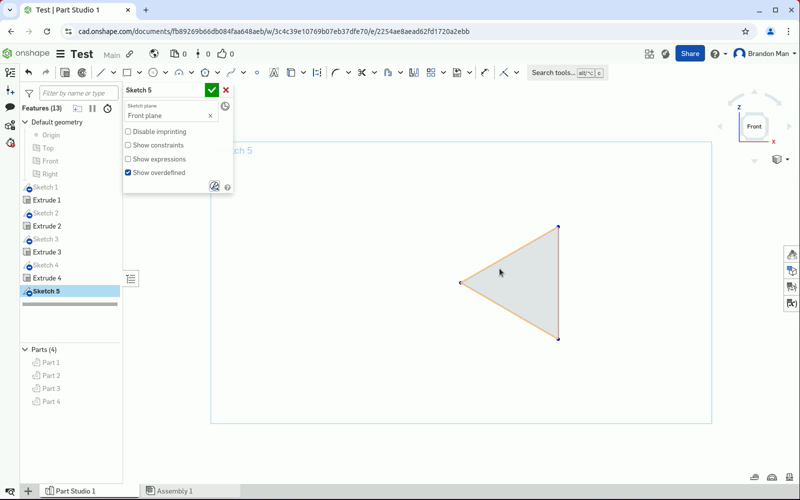
click(499, 268)
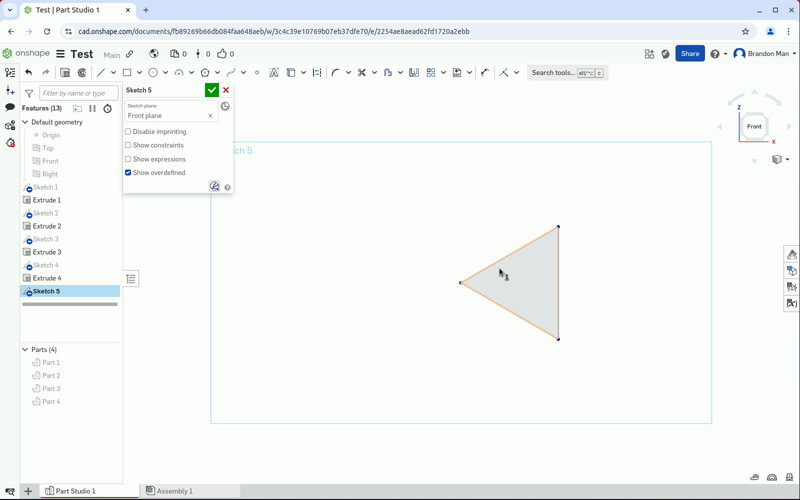
mouse_move(73, 352)
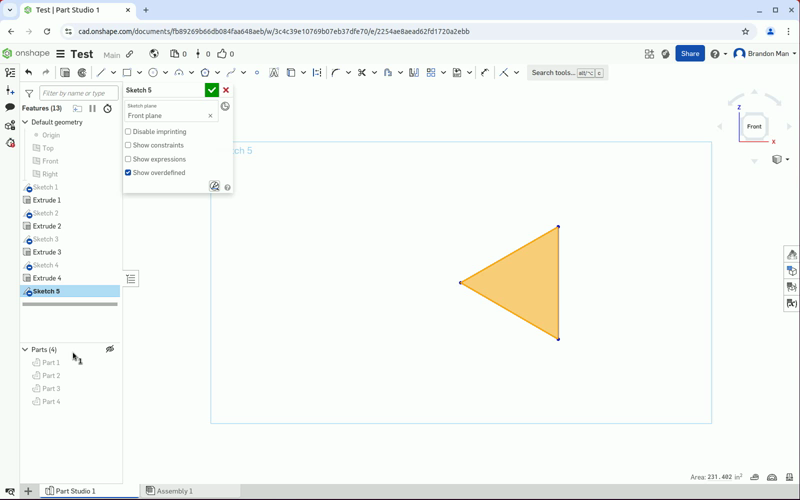
key(shift+y)
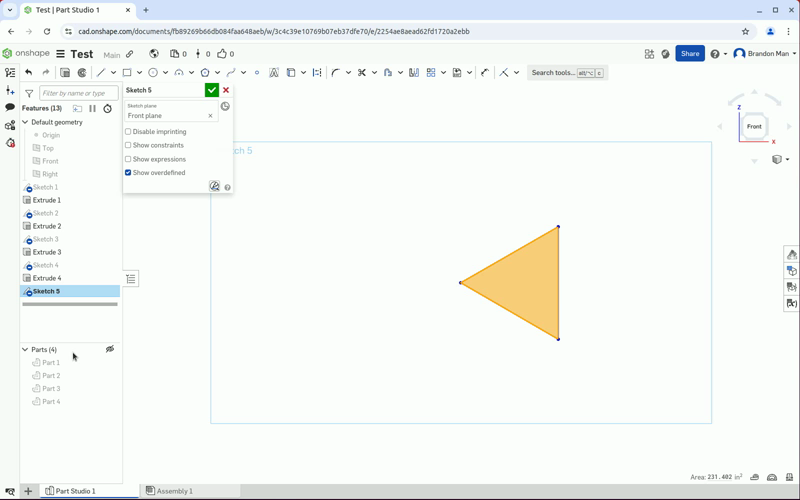
key(shift+e)
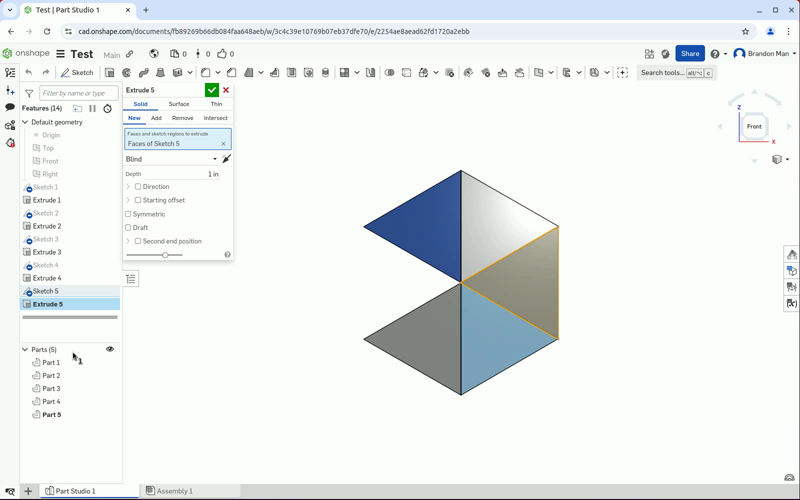
mouse_move(143, 106)
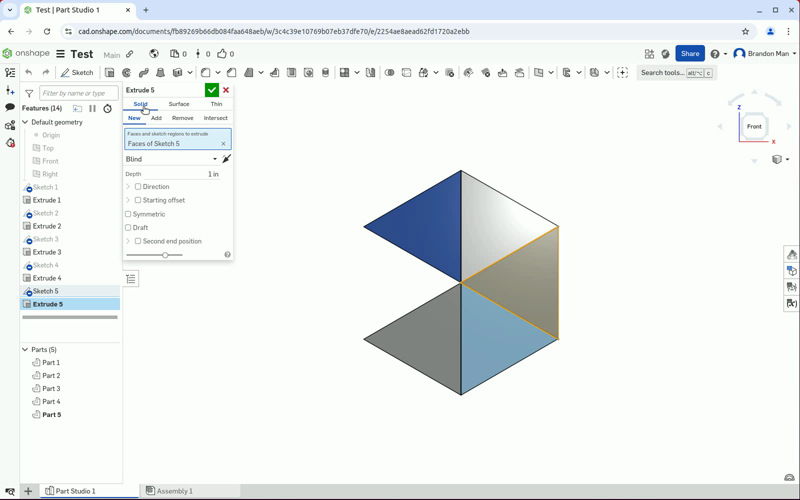
click(143, 106)
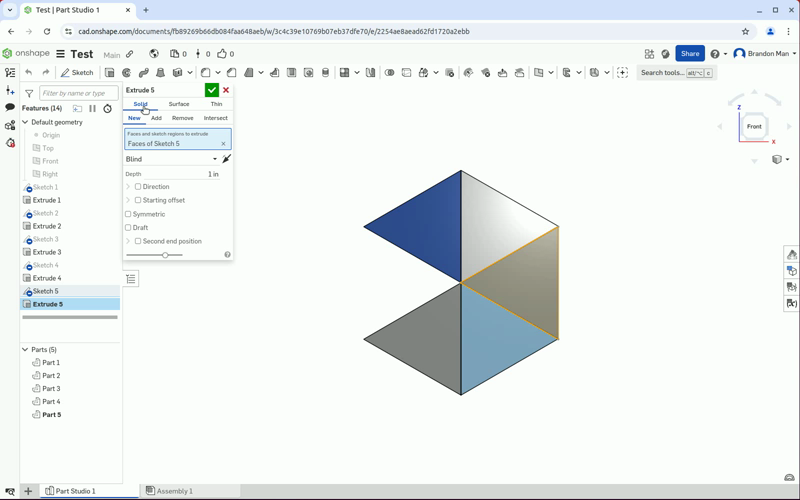
mouse_move(137, 120)
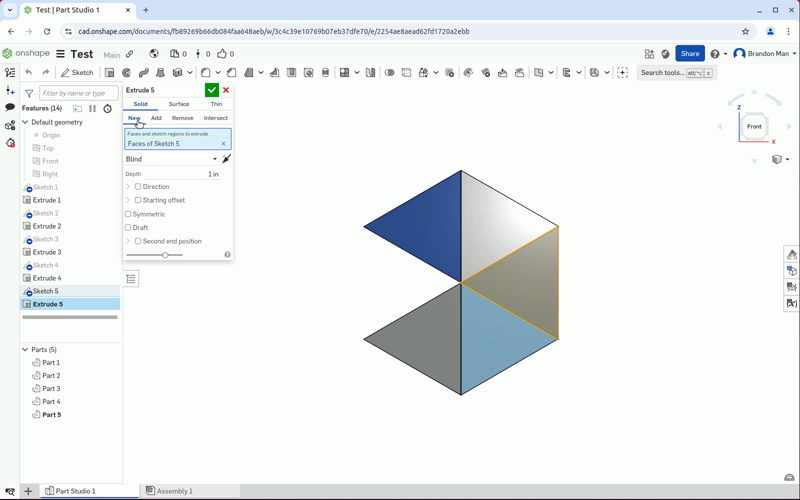
click(137, 120)
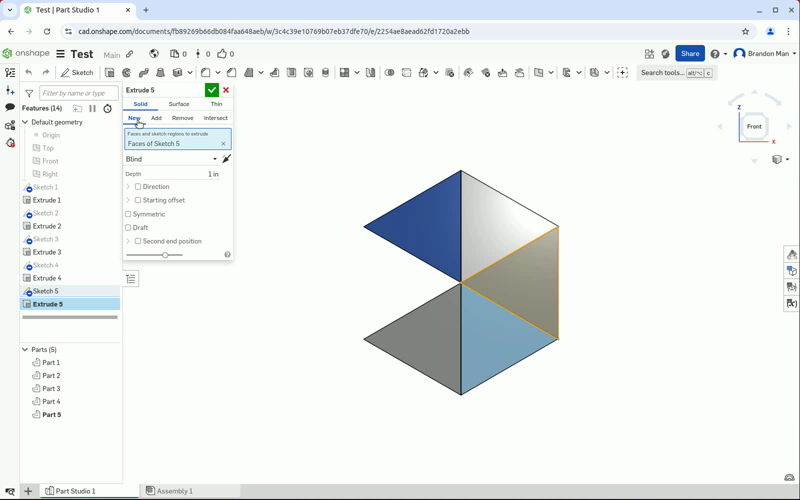
key(tab, 4)
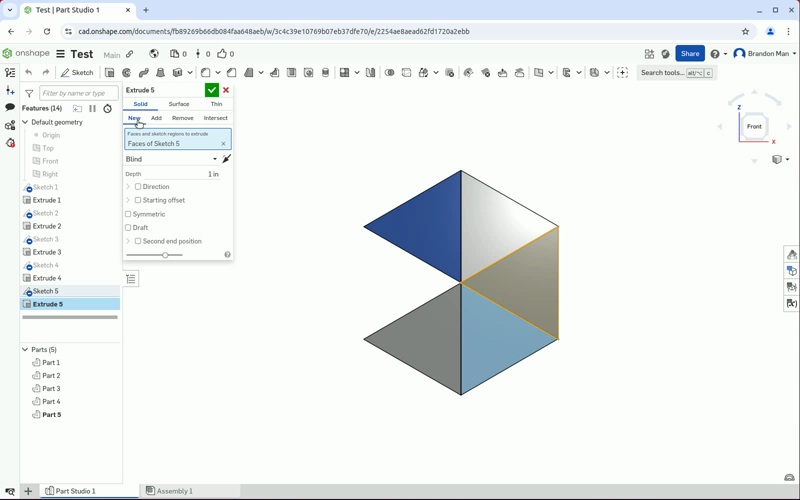
text(10.11)
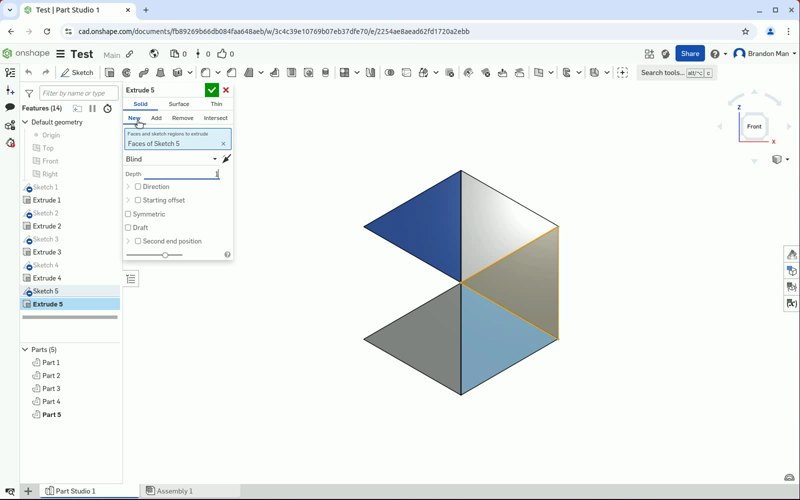
key(tab, 3)
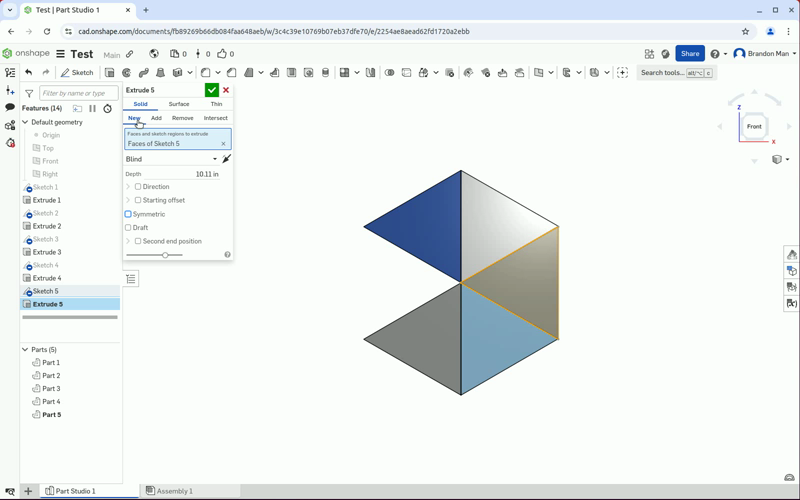
key(space)
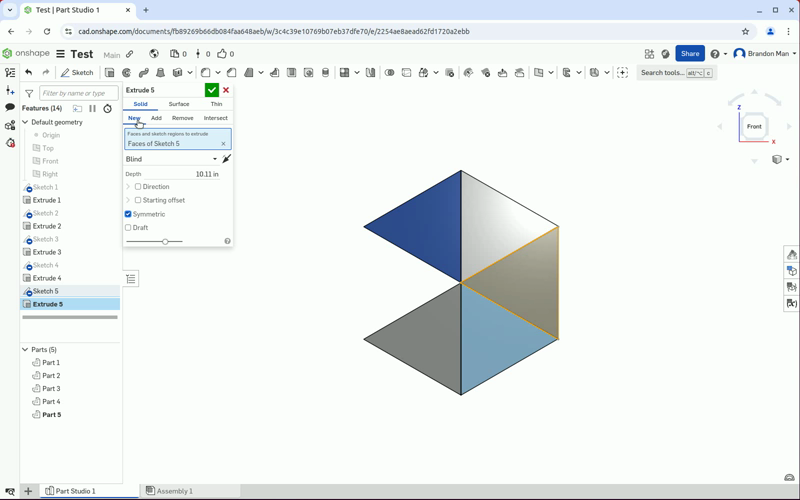
key(enter)
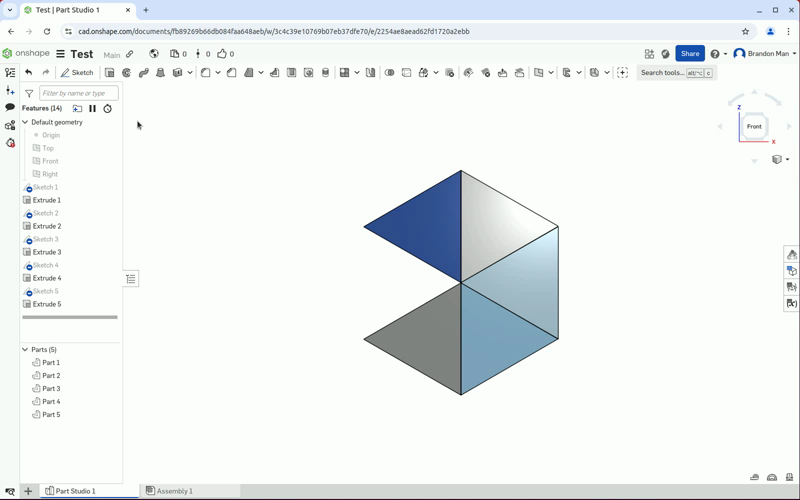
key(shift+h)
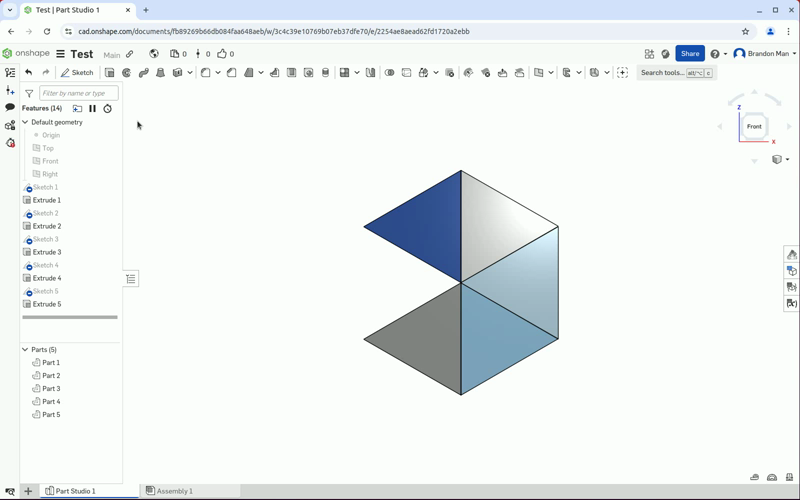
key(shift+h)
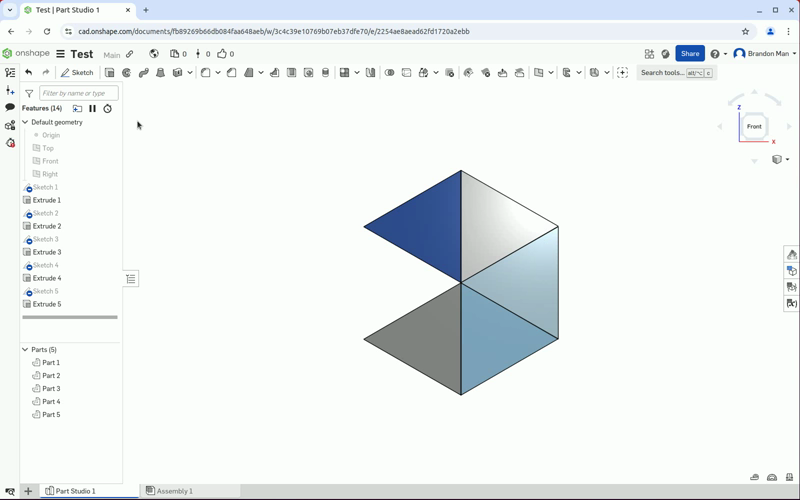
mouse_move(73, 189)
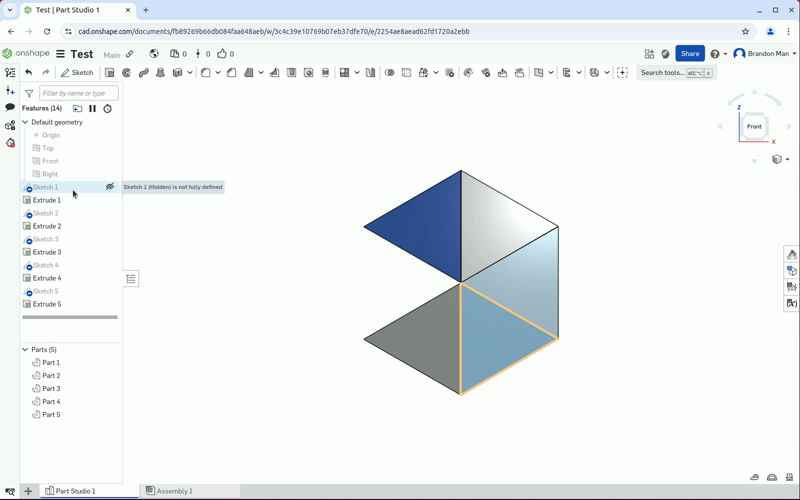
click(73, 189)
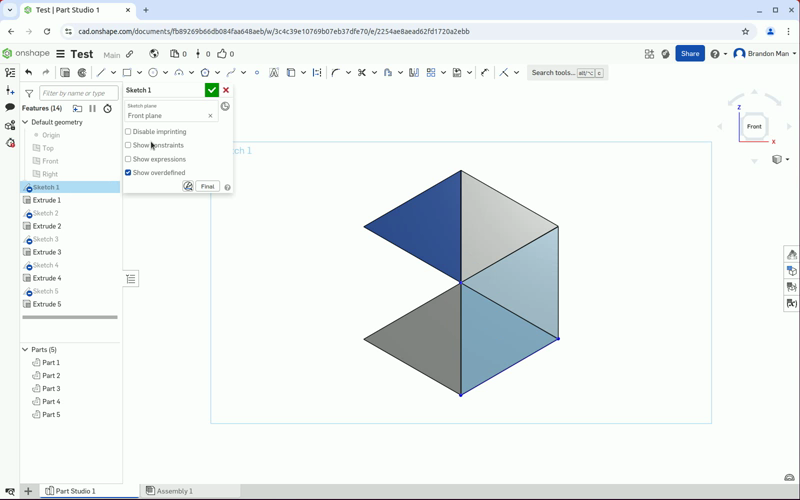
mouse_move(229, 92)
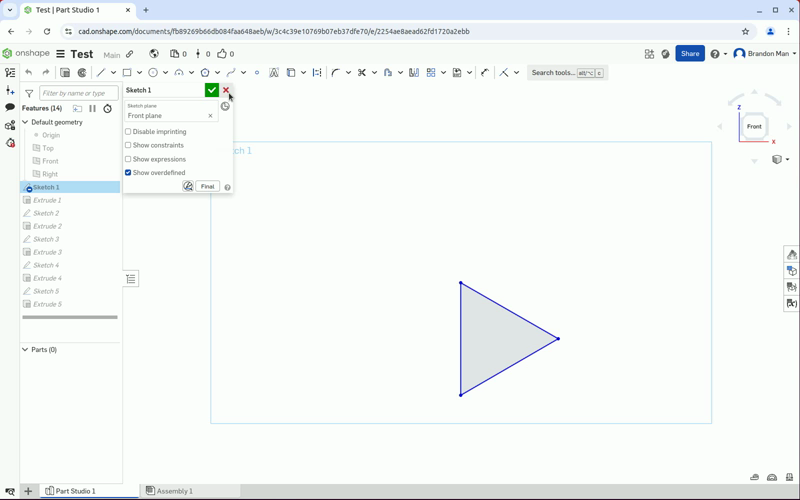
click(229, 92)
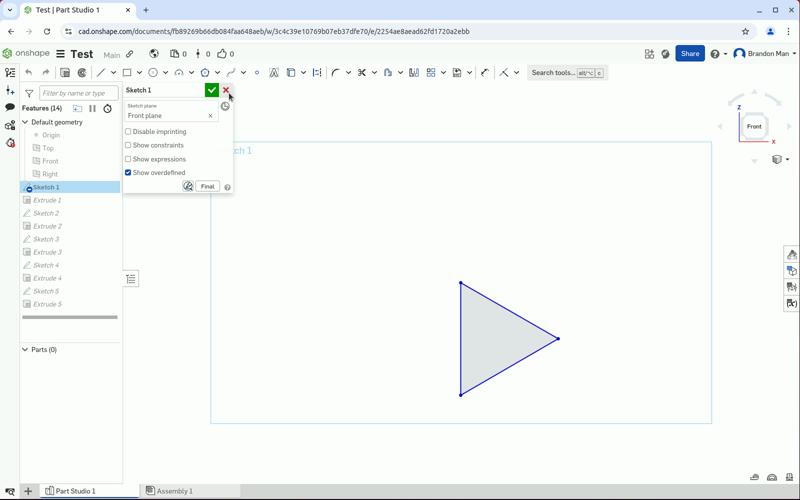
key(shift+s)
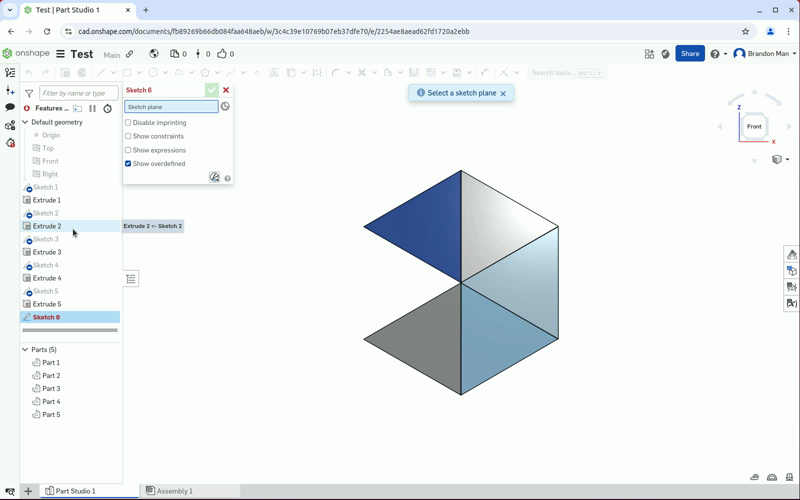
scroll(3)
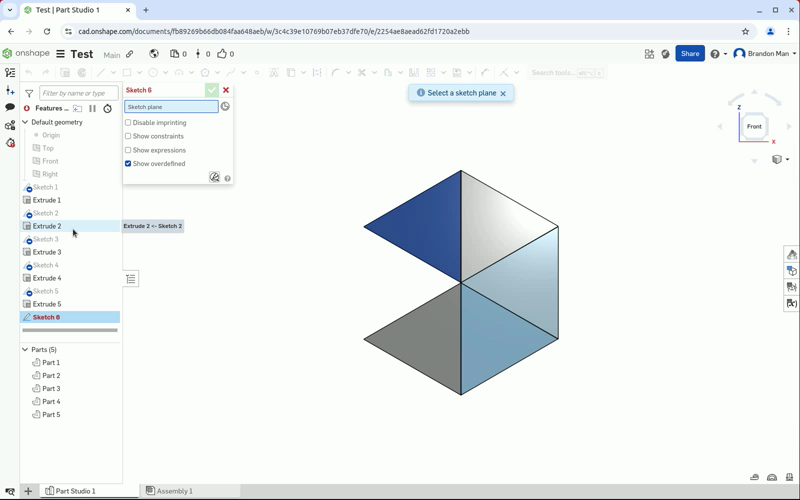
mouse_move(73, 163)
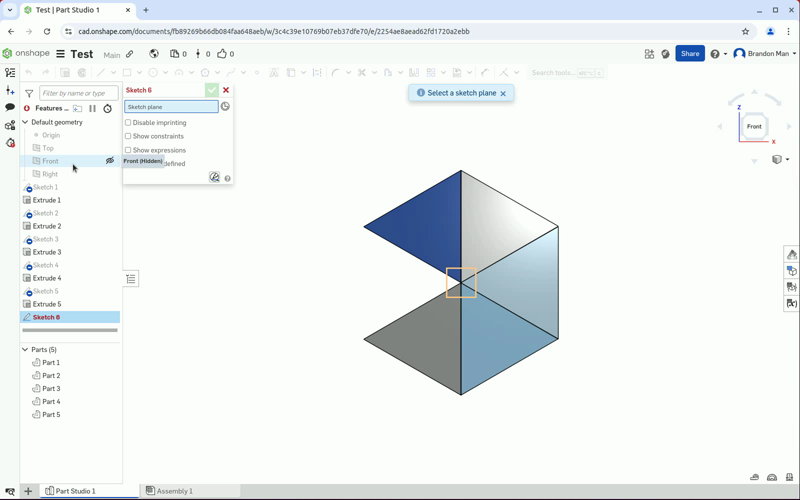
click(73, 163)
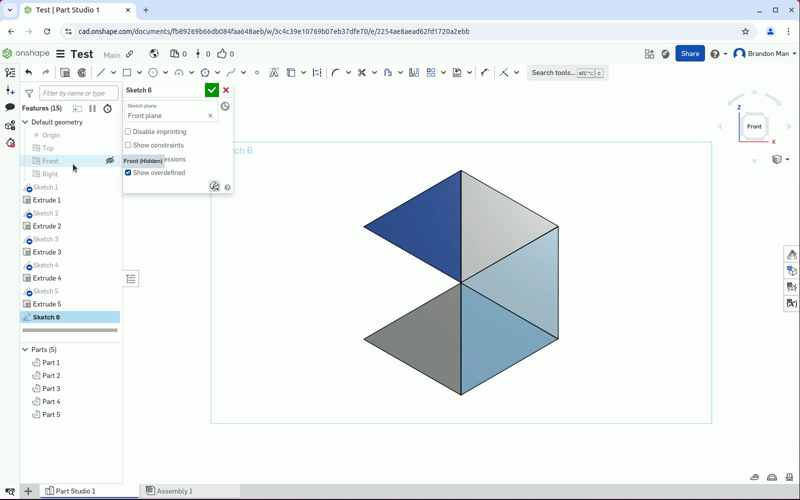
mouse_move(73, 352)
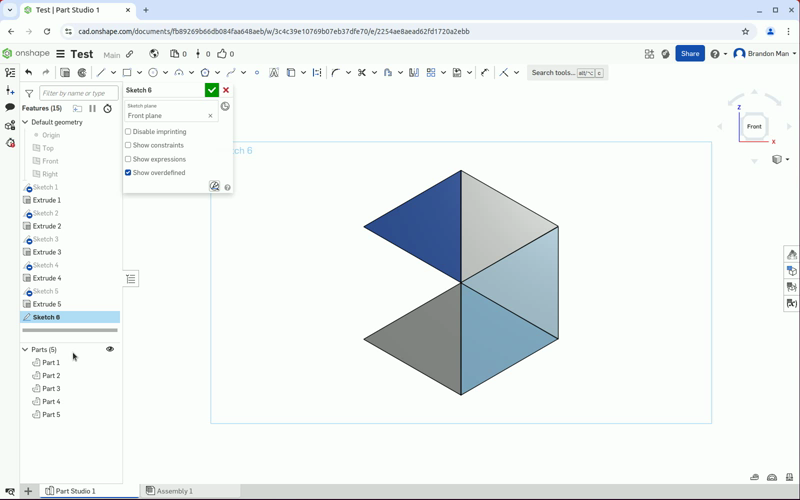
key(y)
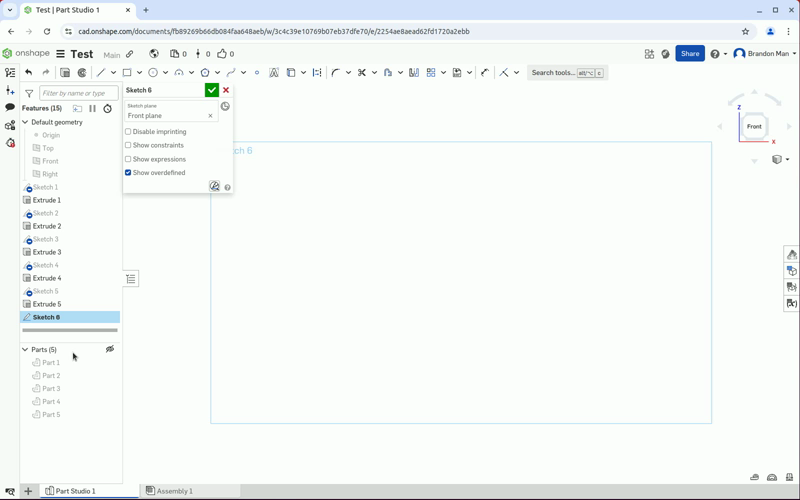
key(l)
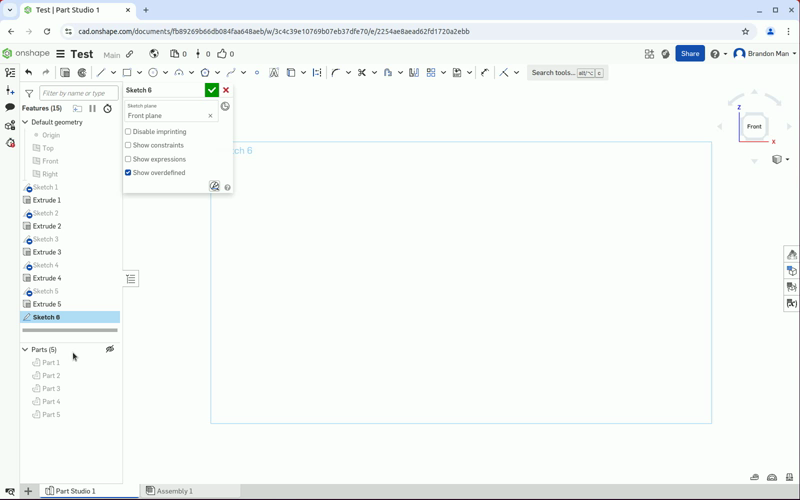
key_down(shift)
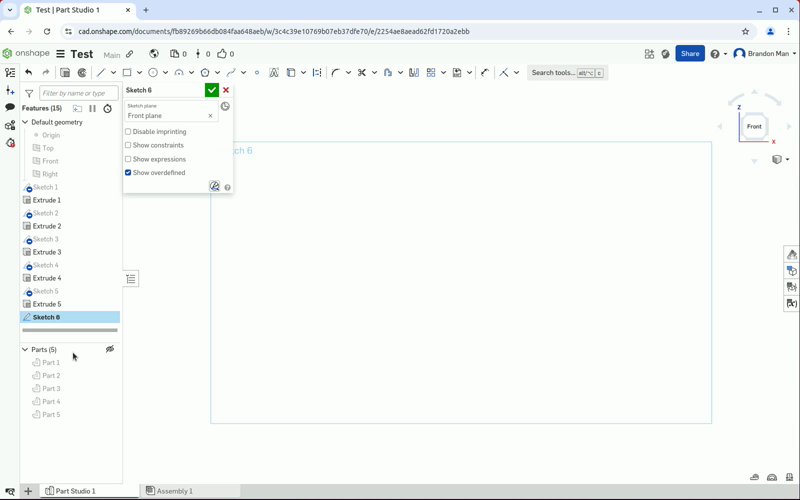
mouse_move(363, 339)
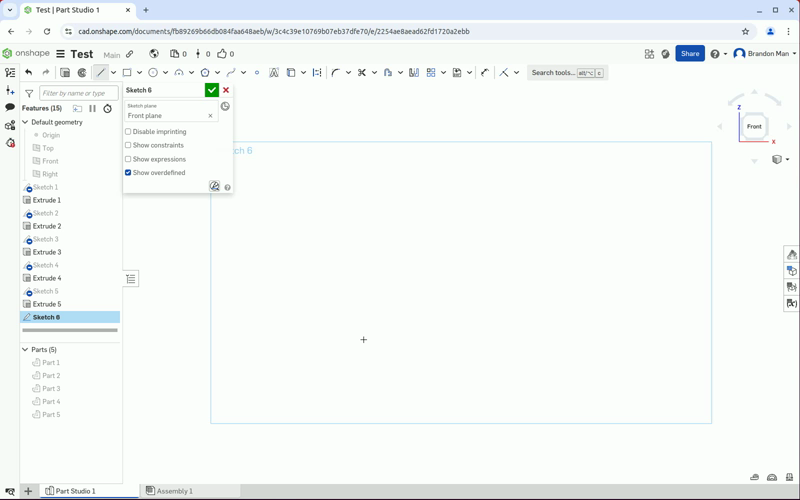
click(363, 339)
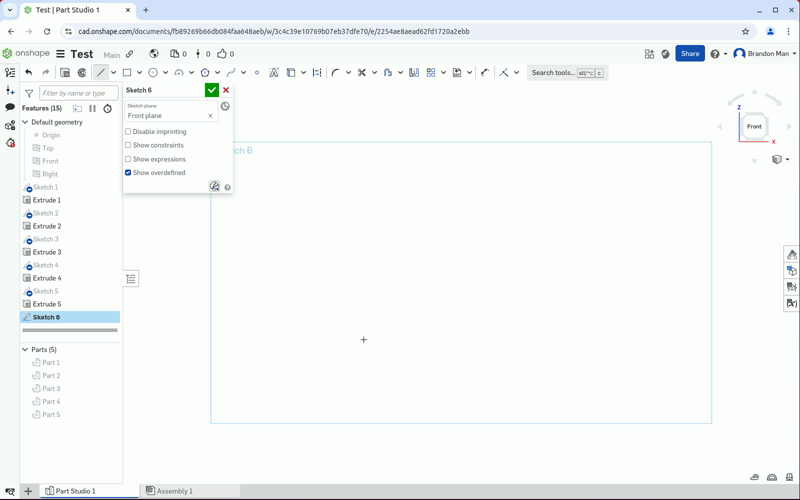
key_up(shift)
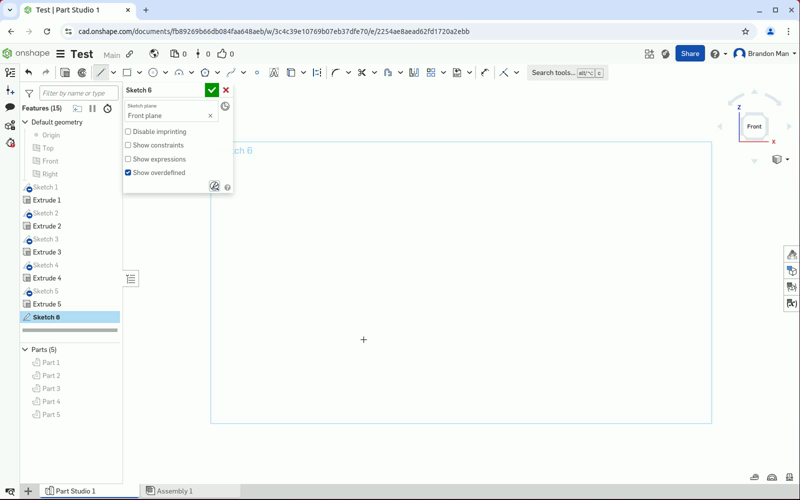
key_down(shift)
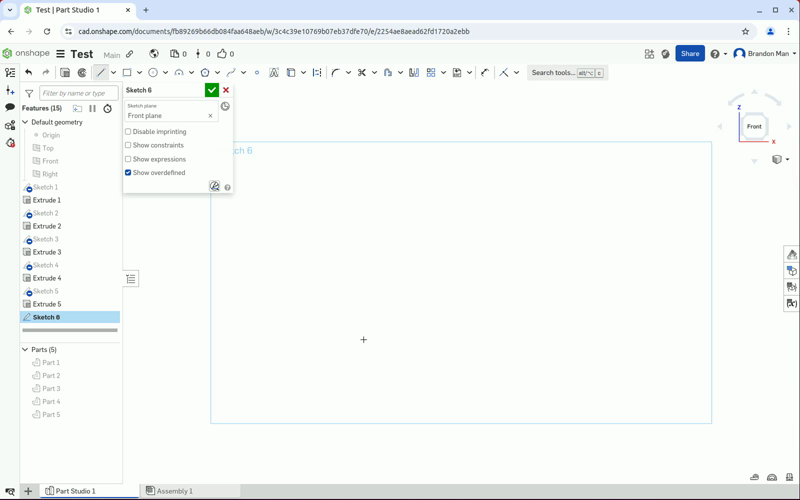
mouse_move(460, 282)
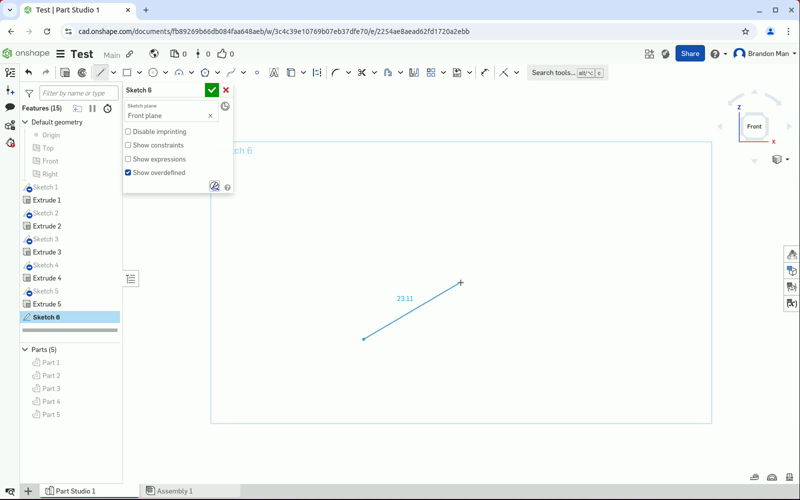
click(460, 282)
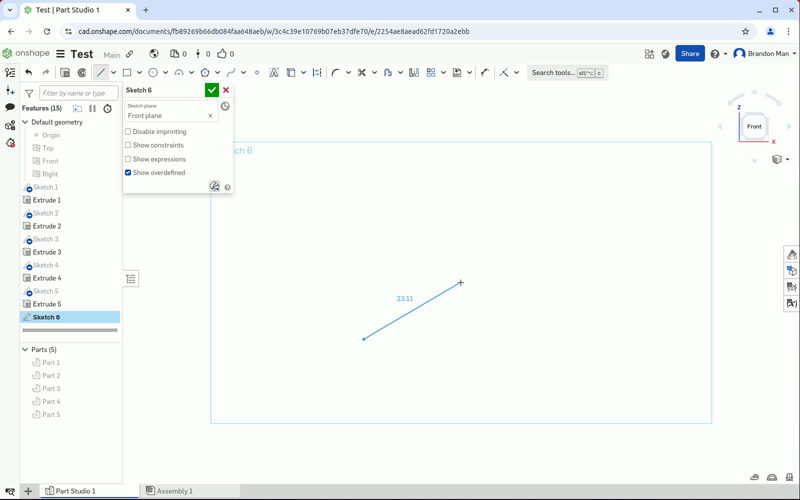
key_up(shift)
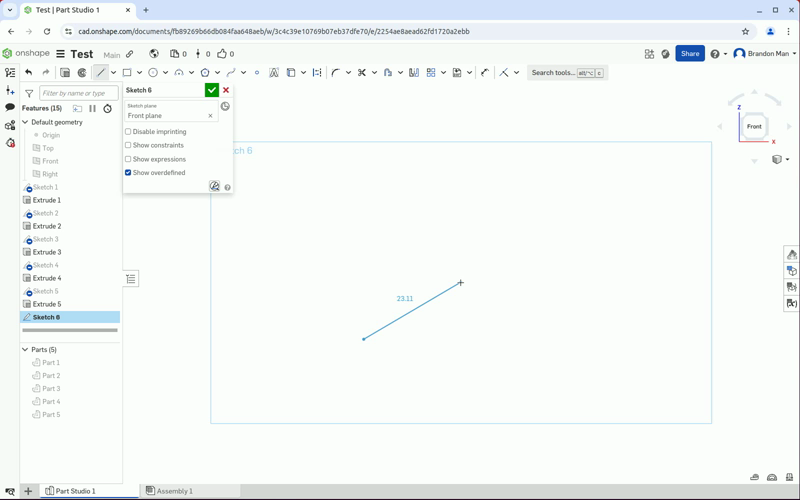
key_down(shift)
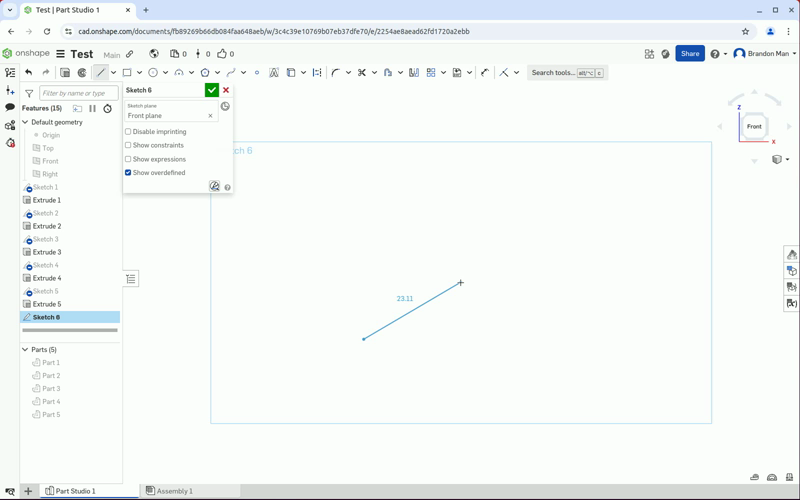
mouse_move(363, 226)
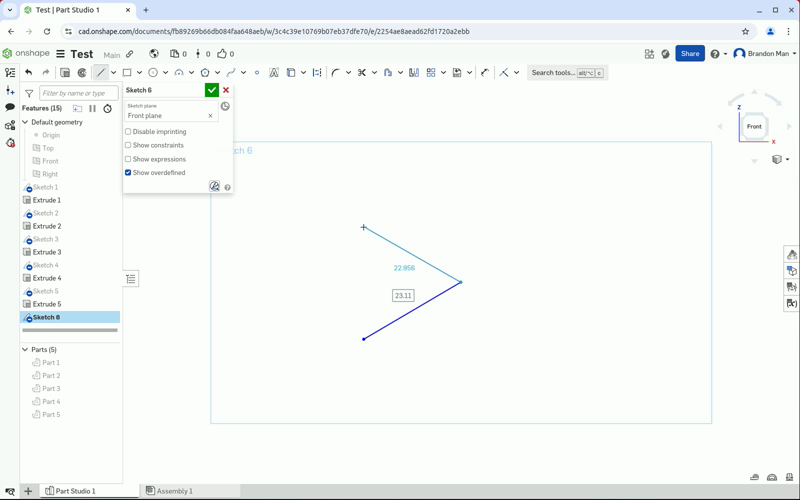
click(363, 226)
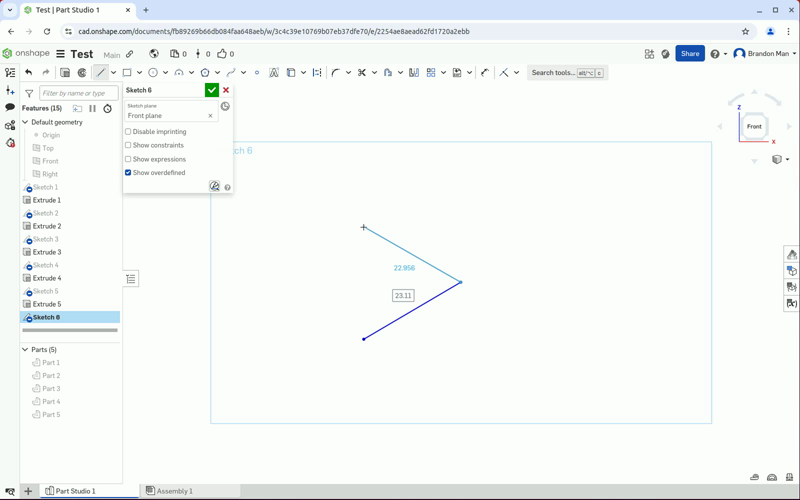
key_up(shift)
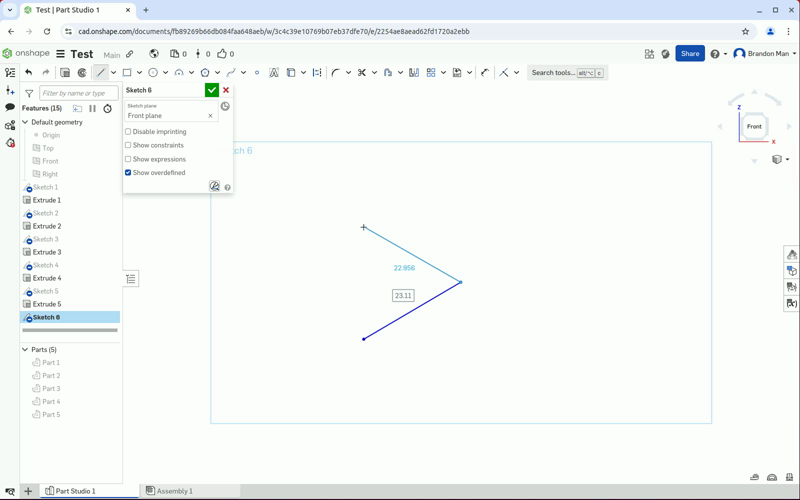
key_down(shift)
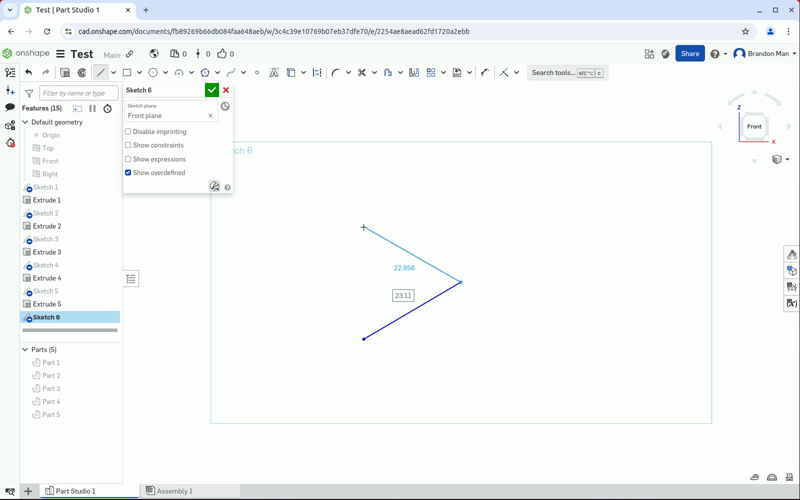
mouse_move(363, 339)
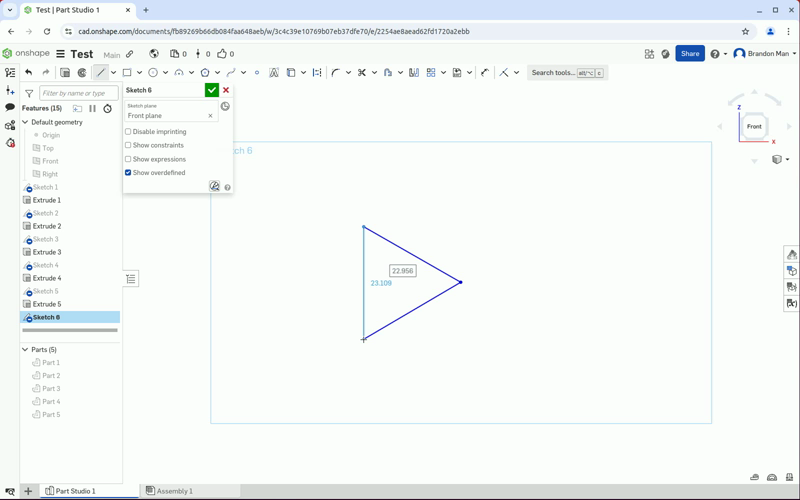
key_up(shift)
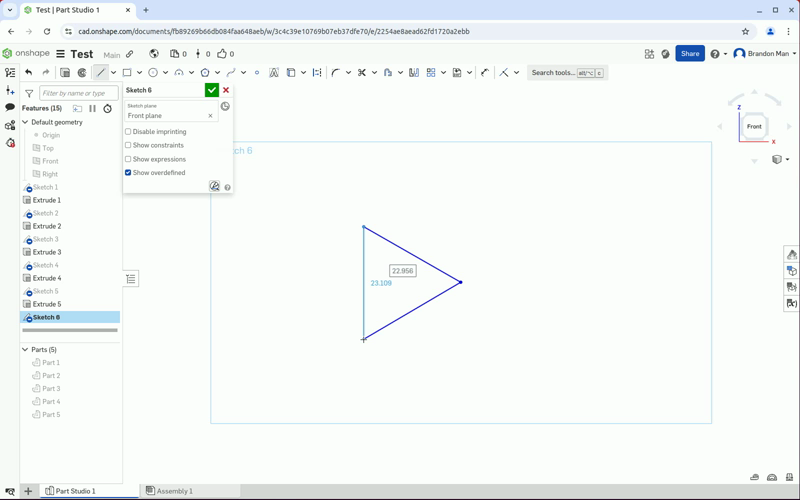
click(363, 339)
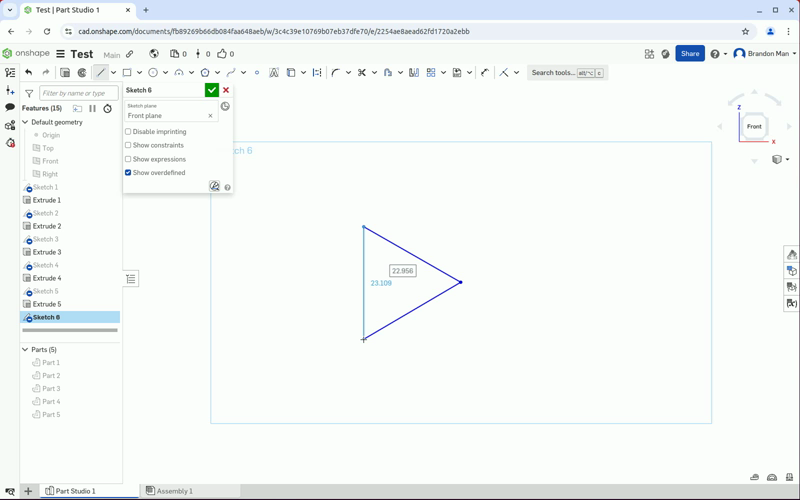
key(esc)
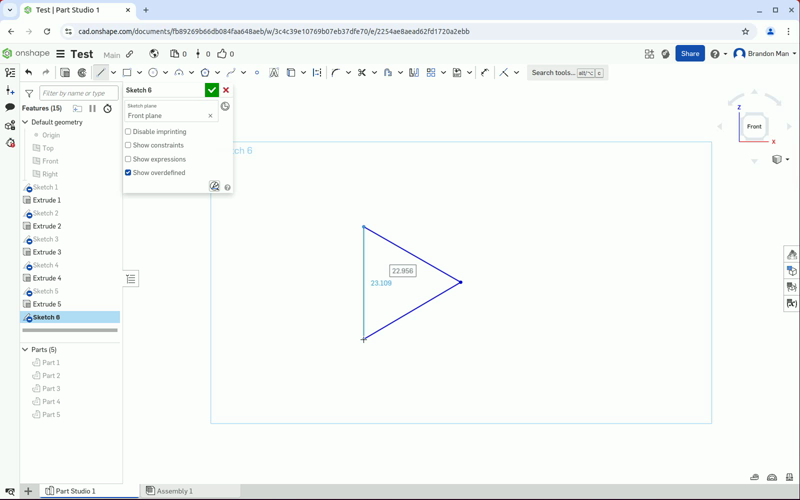
mouse_move(437, 279)
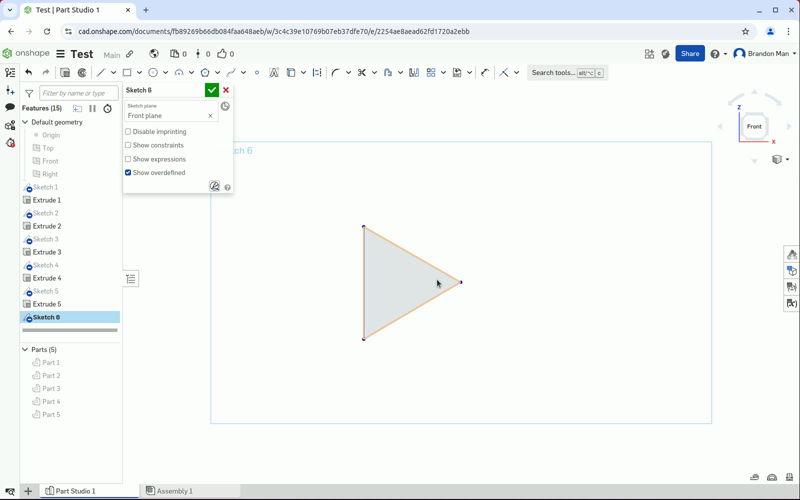
click(437, 279)
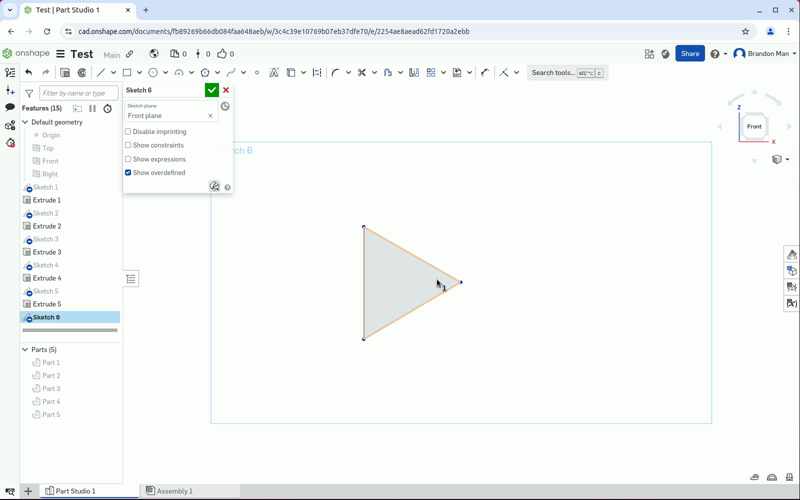
mouse_move(73, 352)
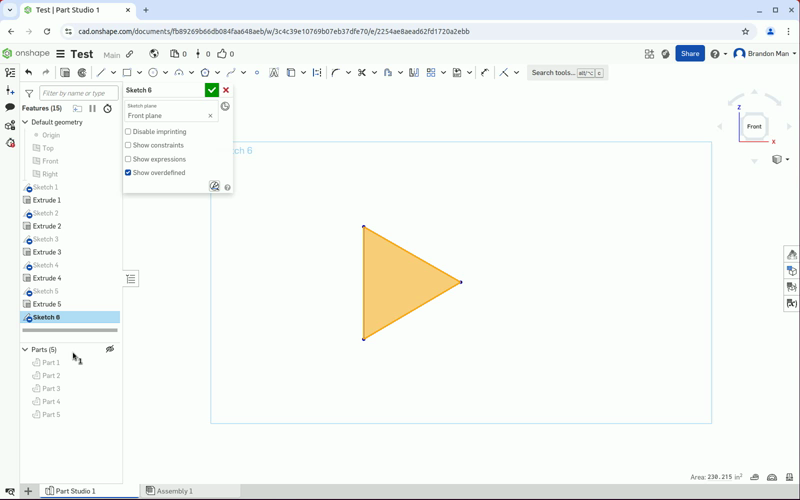
key(shift+y)
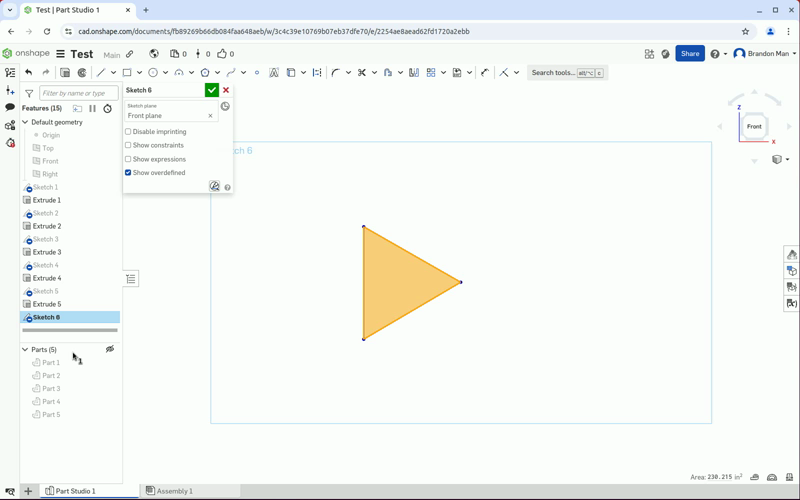
key(shift+e)
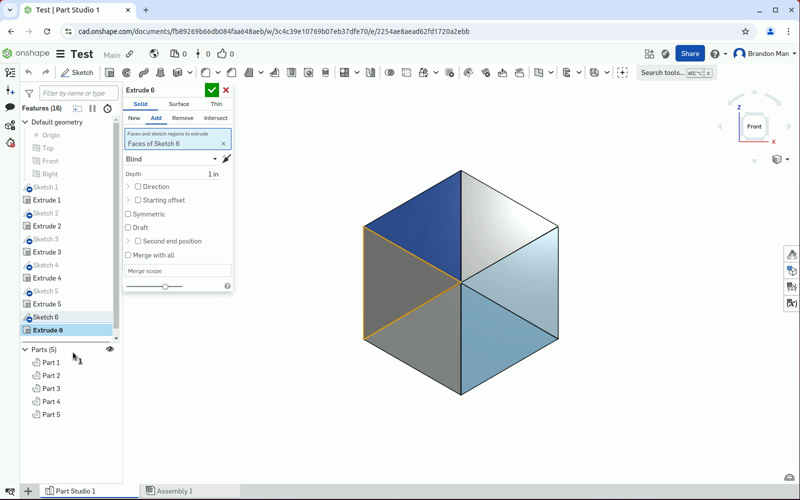
mouse_move(143, 106)
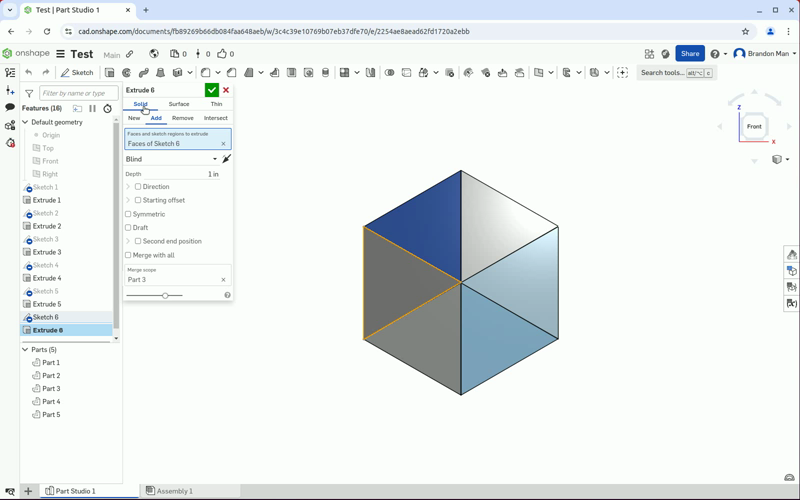
click(143, 106)
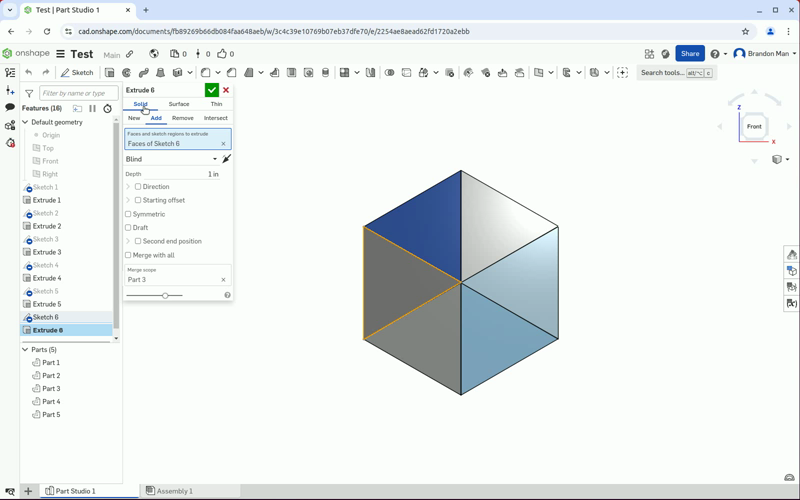
mouse_move(137, 120)
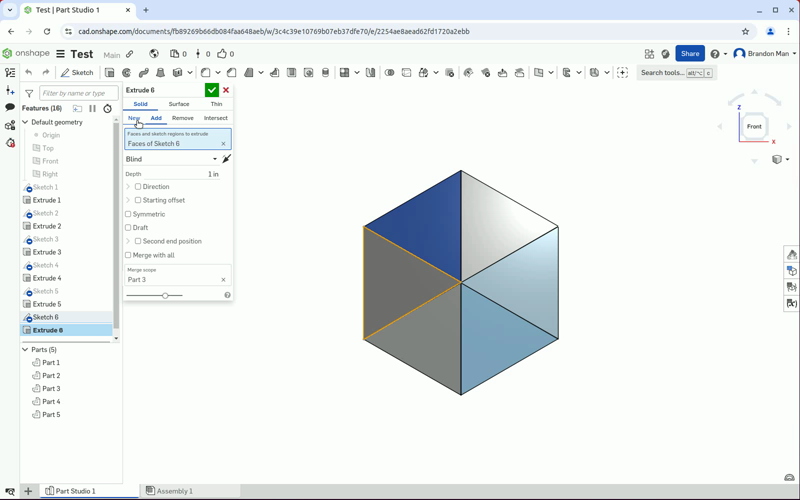
click(137, 120)
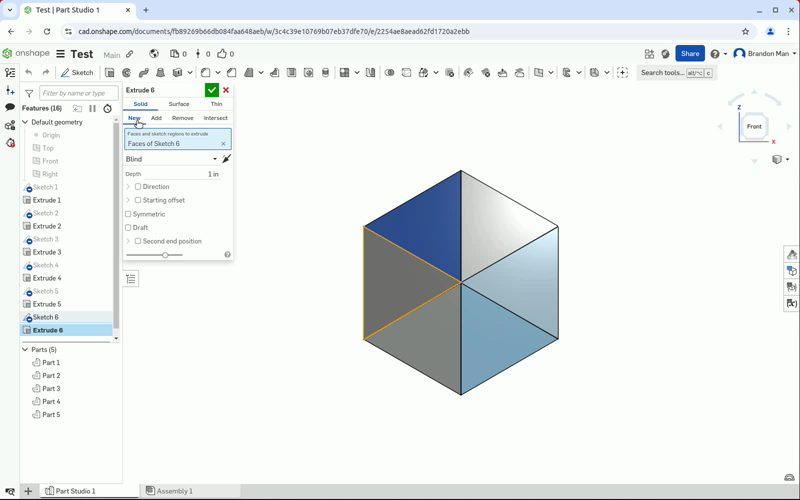
key(tab, 4)
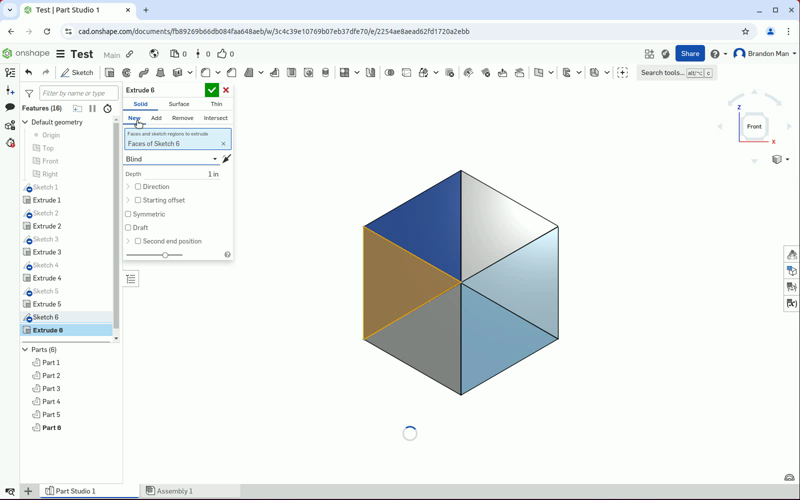
text(10.11)
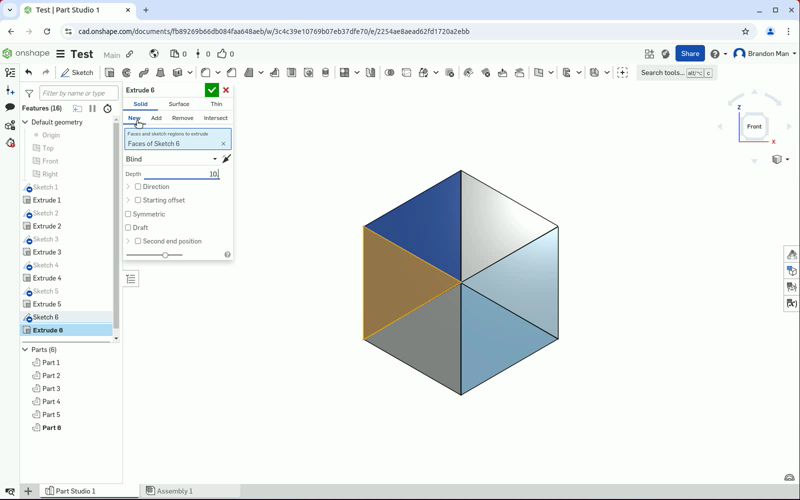
key(tab, 3)
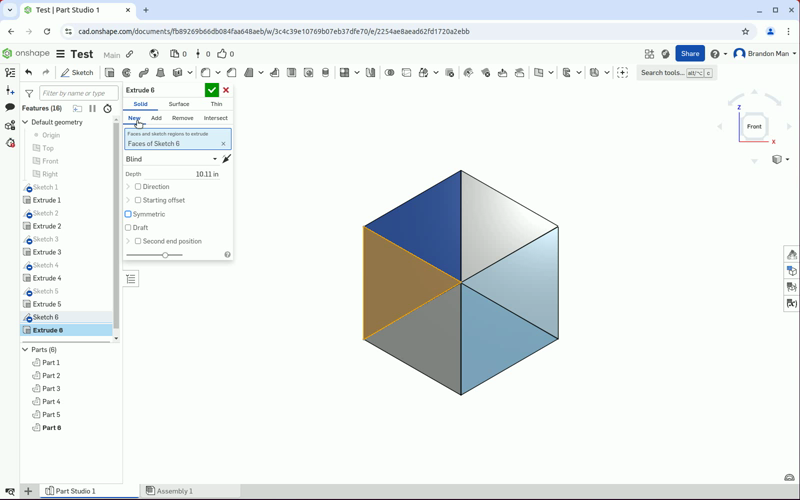
key(space)
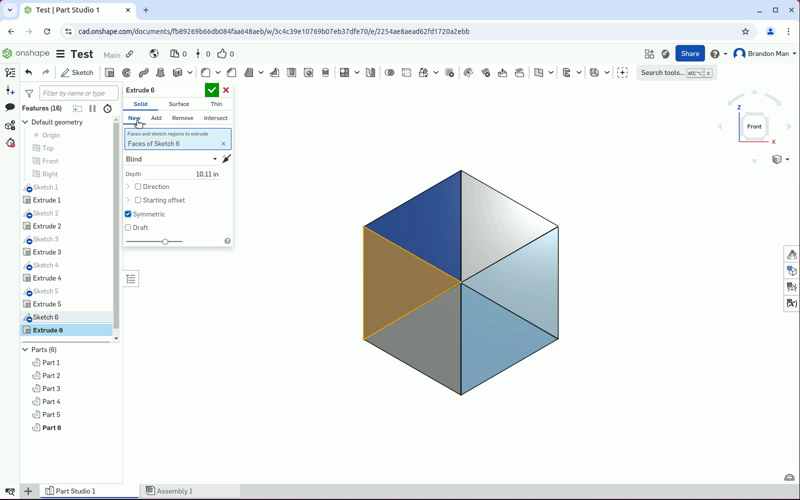
key(enter)
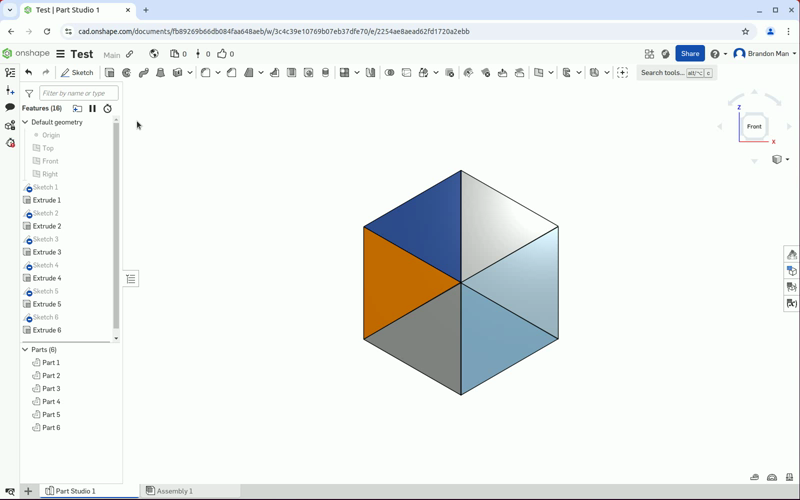
key(shift+h)
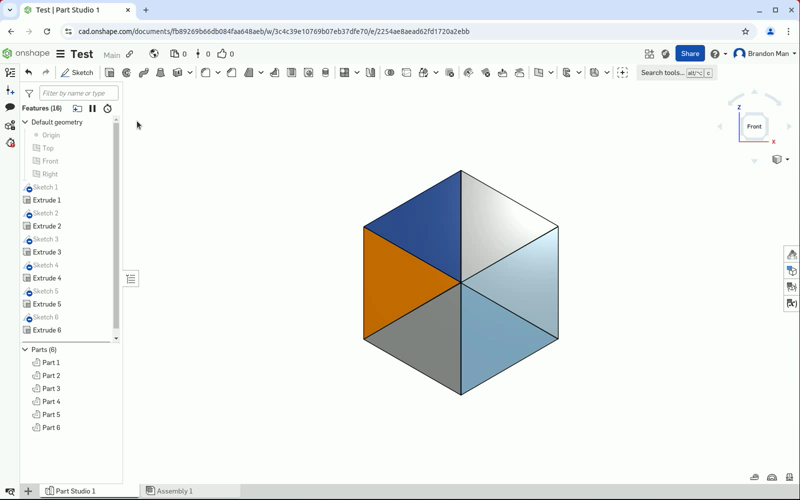
key(shift+h)
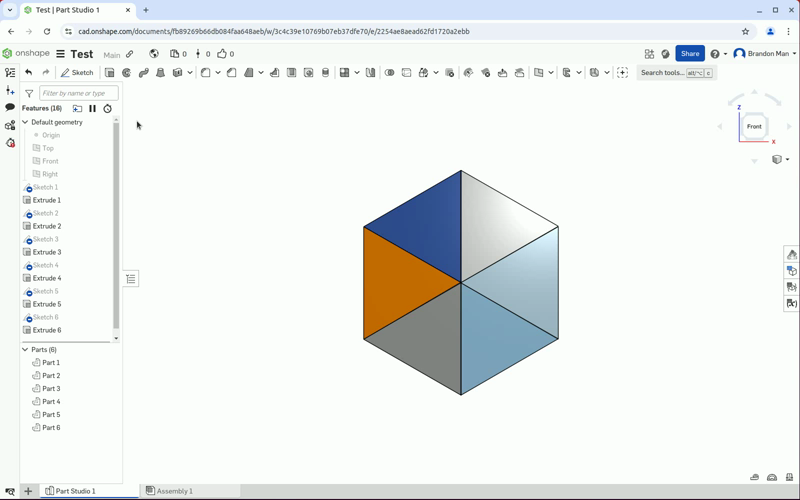
key(shift+7)
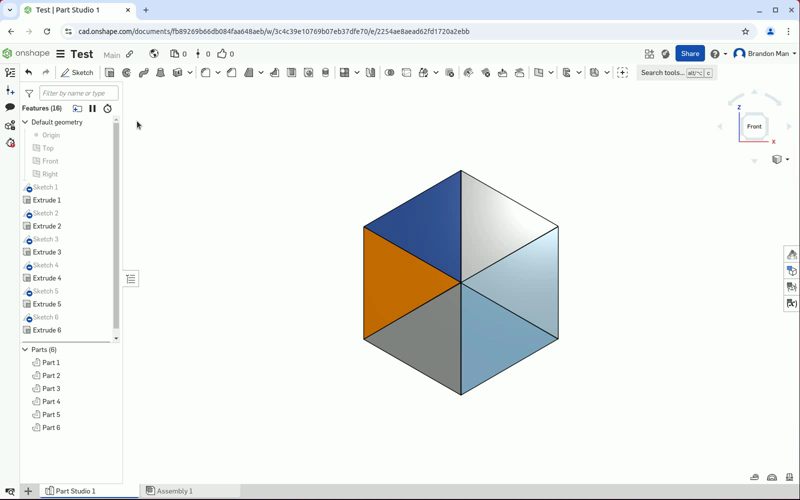
key(left, 2)
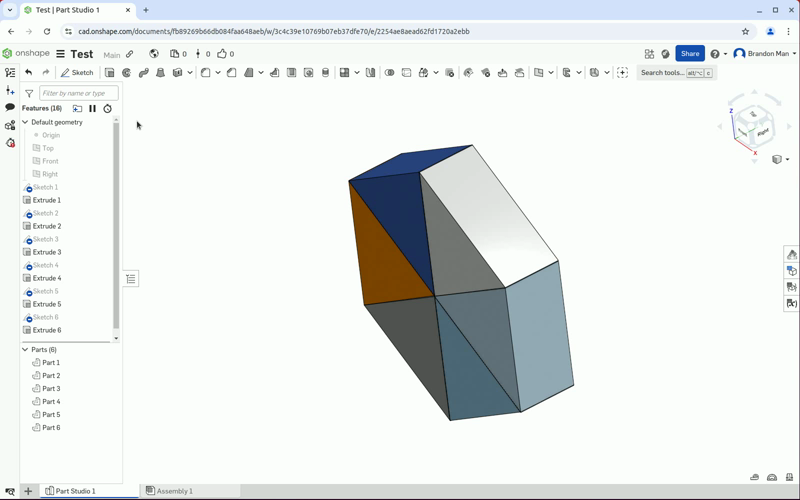
key(down, 2)
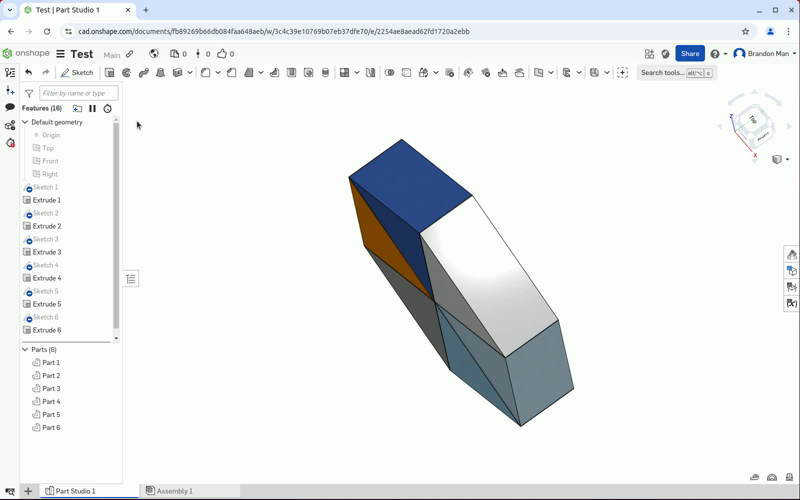
key(up, 2)
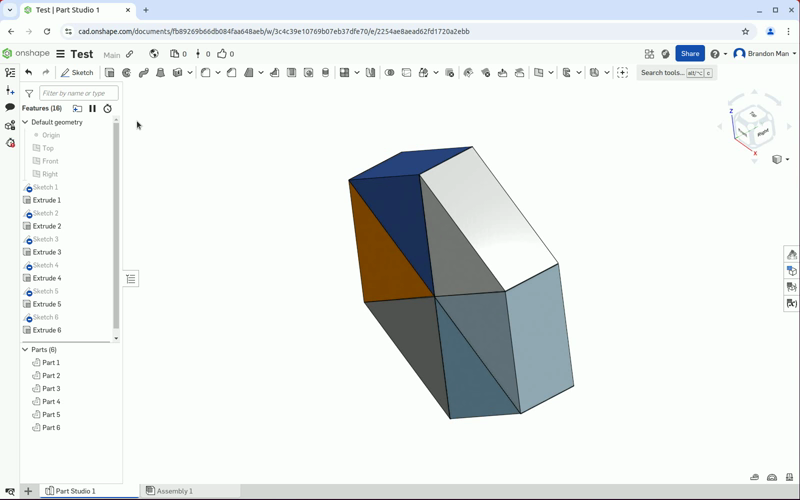
key(right, 2)
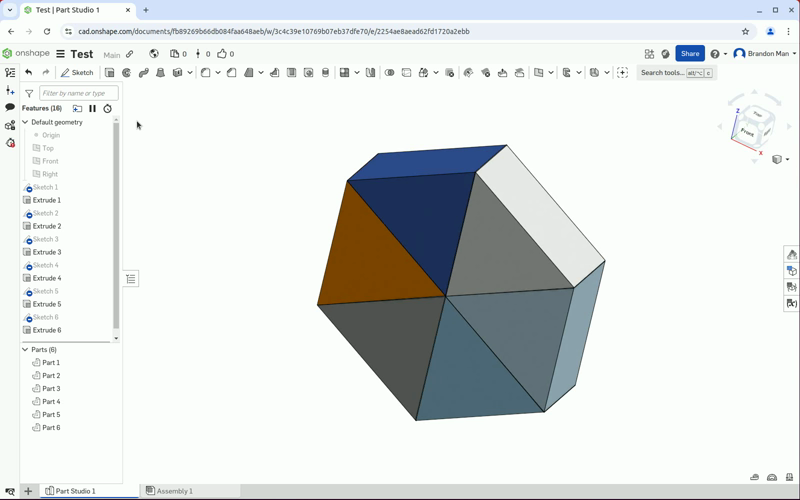
mouse_move(69, 189)
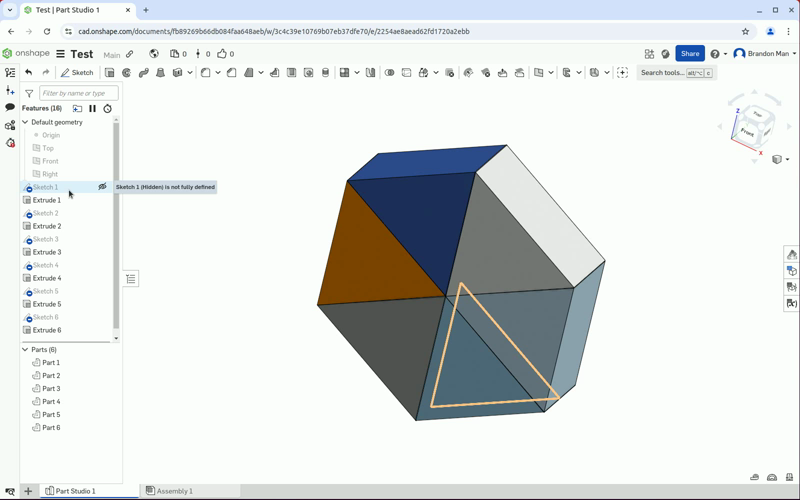
click(69, 189)